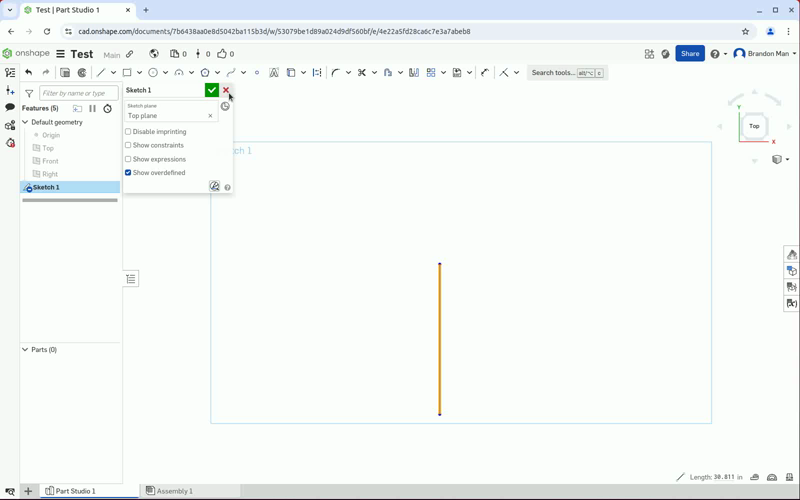
key(shift+h)
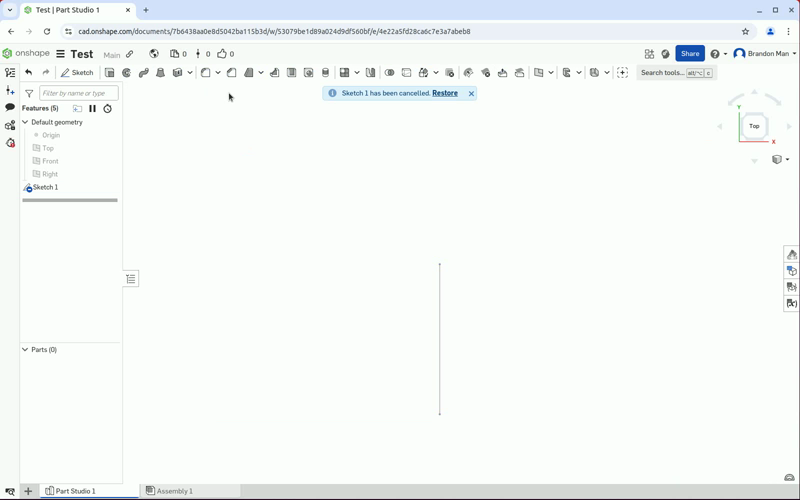
key(shift+s)
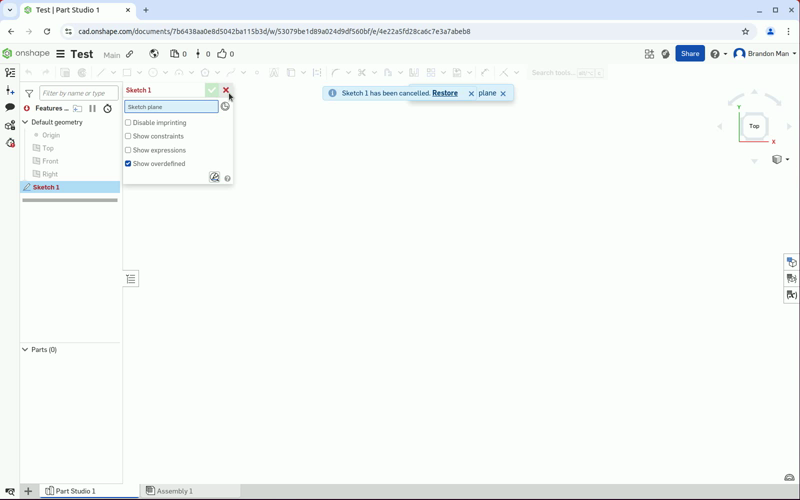
mouse_move(73, 150)
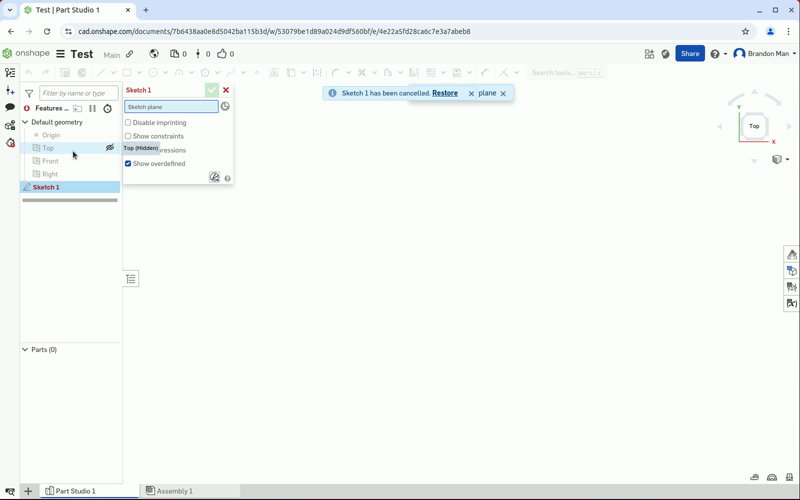
click(73, 150)
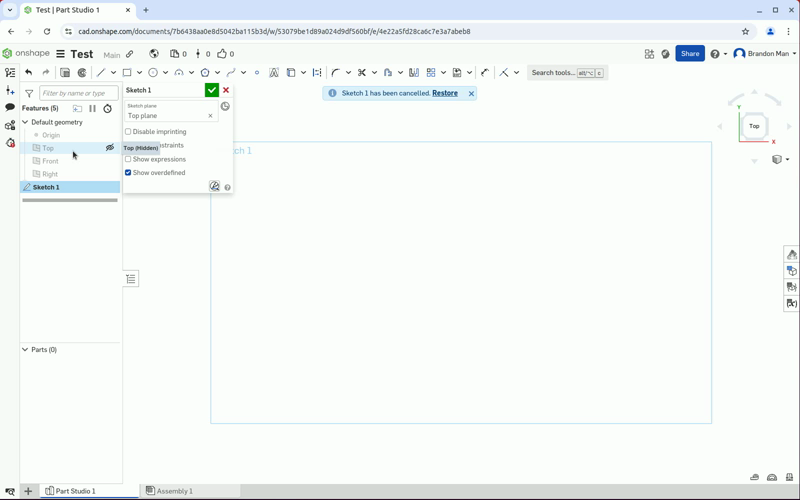
mouse_move(73, 352)
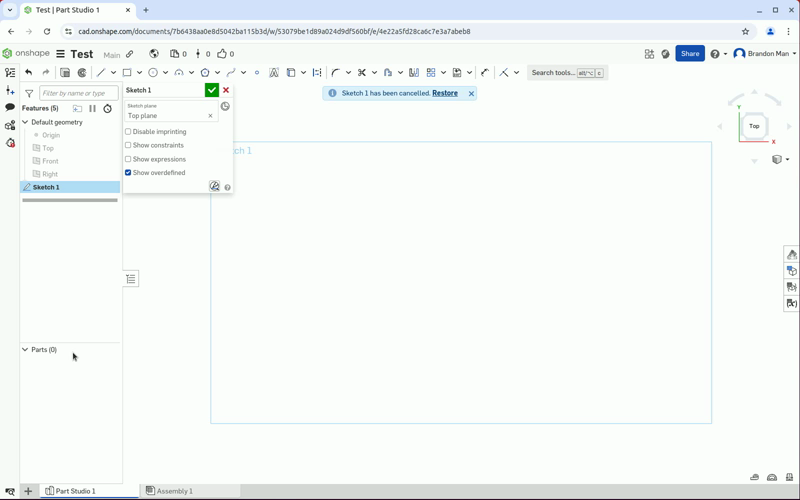
key(y)
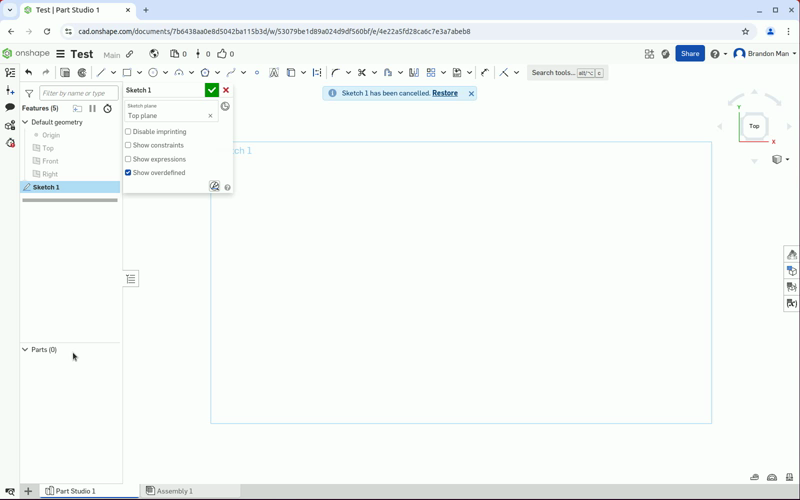
key(a)
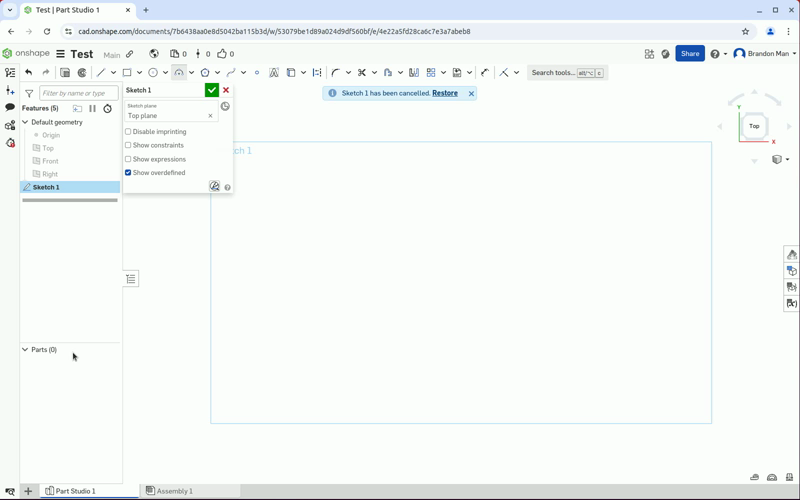
key_down(shift)
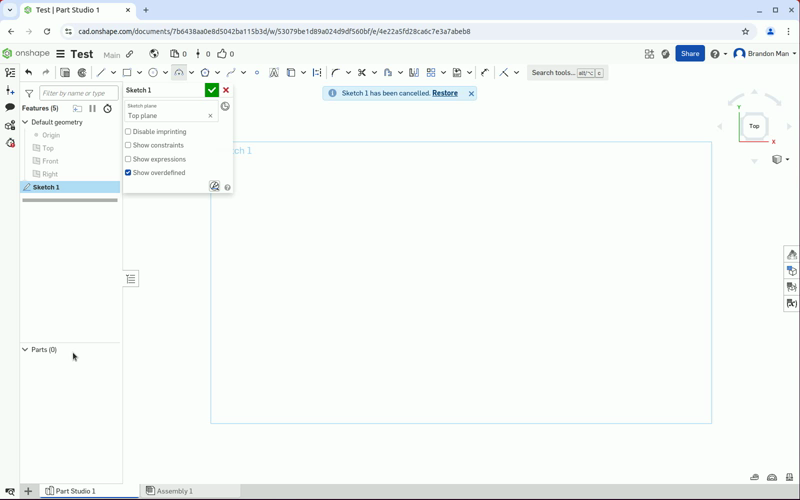
mouse_move(348, 314)
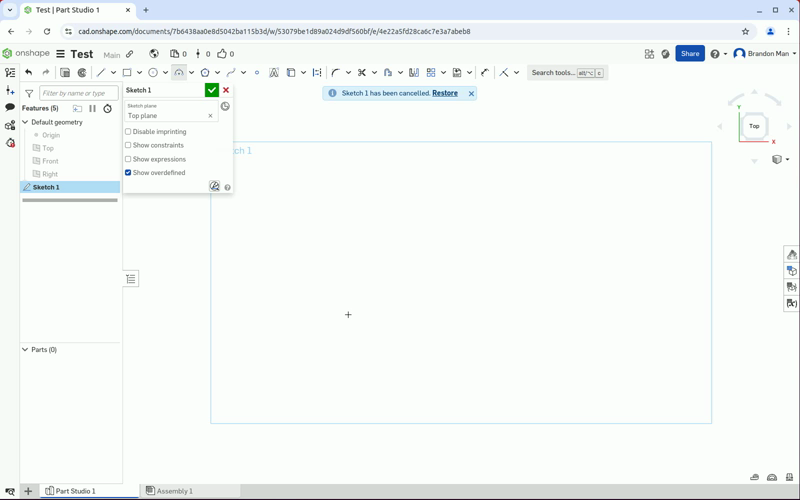
click(348, 314)
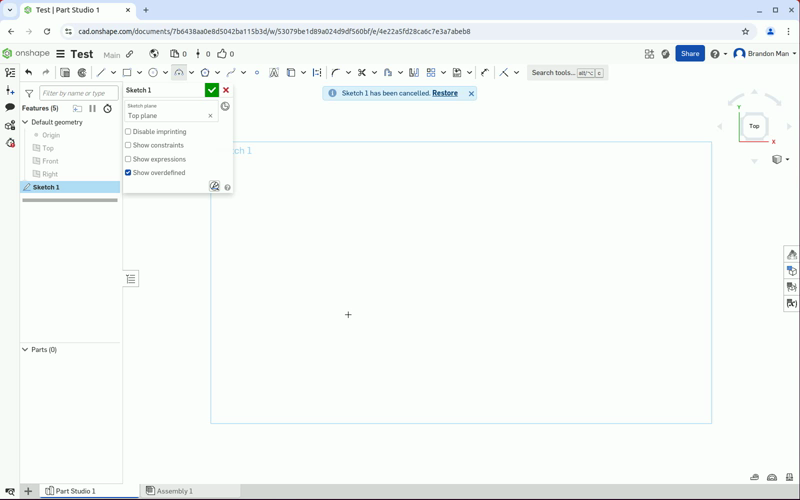
key_up(shift)
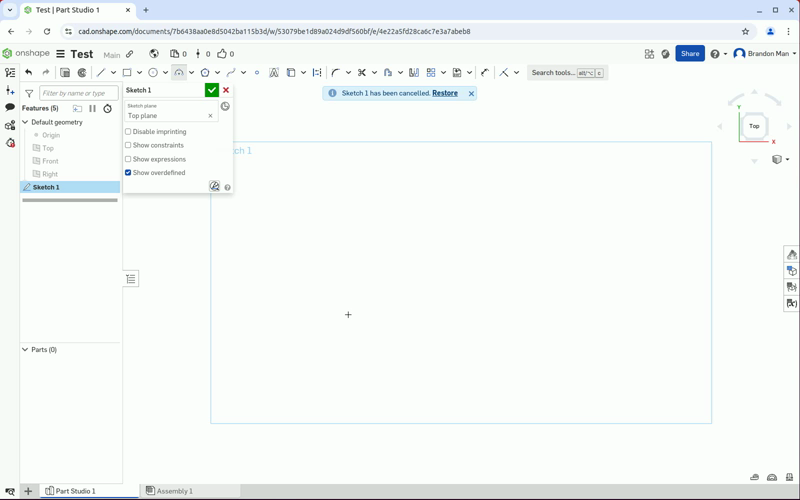
key_down(shift)
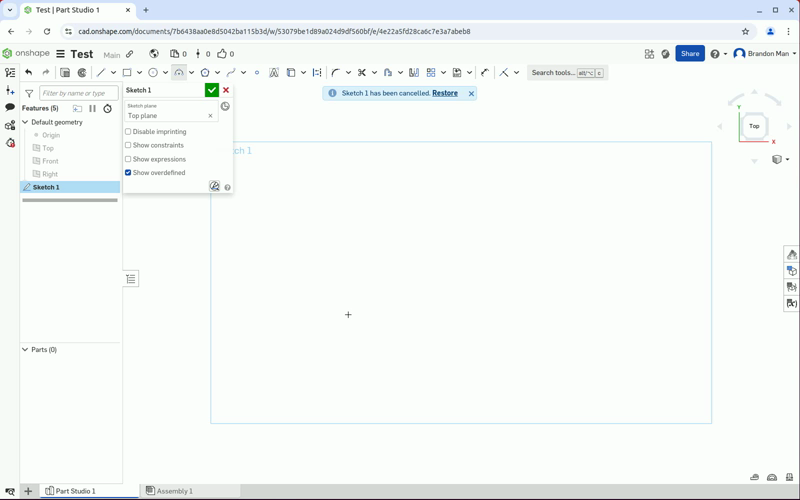
mouse_move(355, 321)
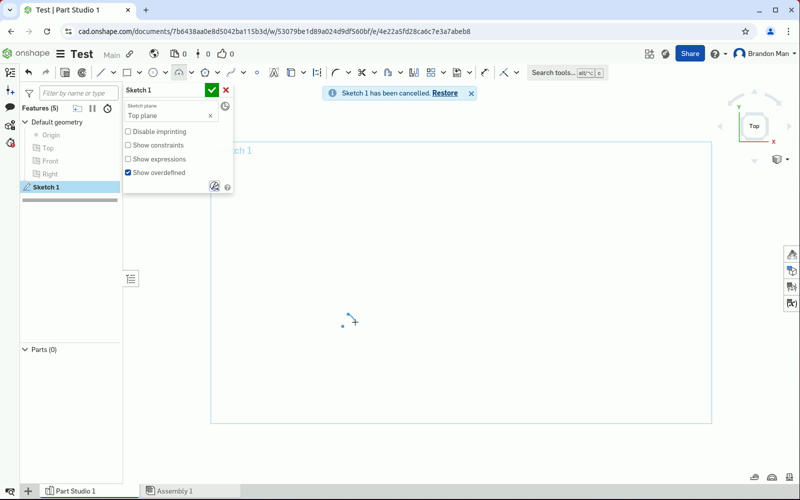
click(355, 321)
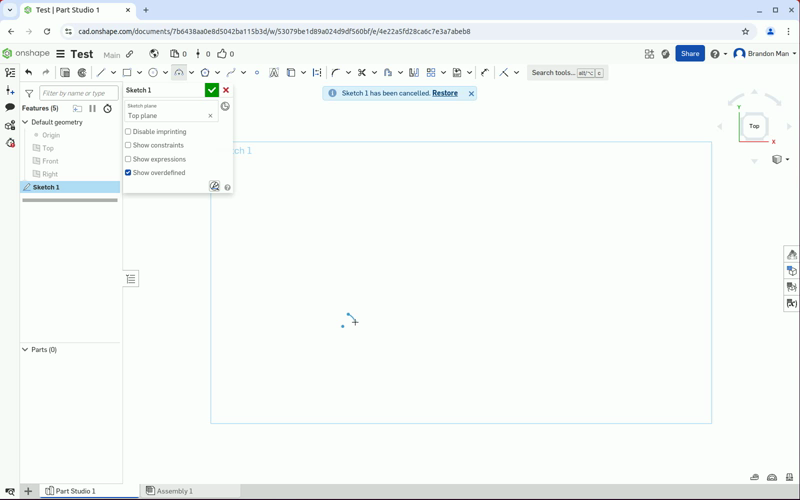
mouse_move(350, 319)
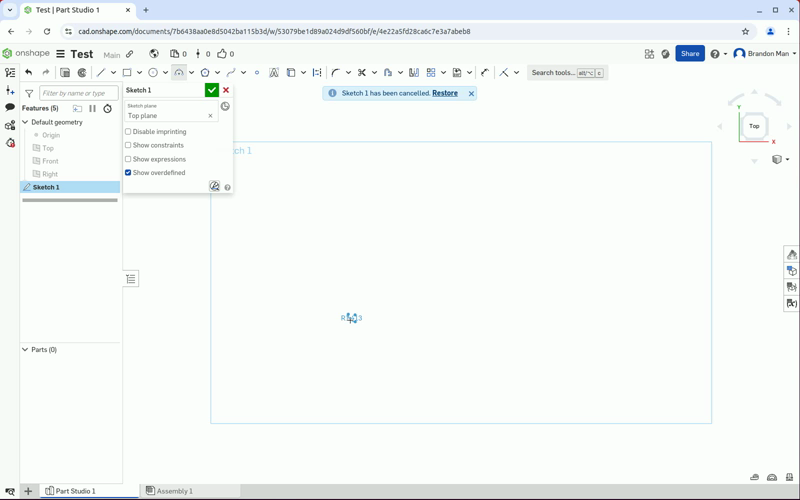
click(350, 319)
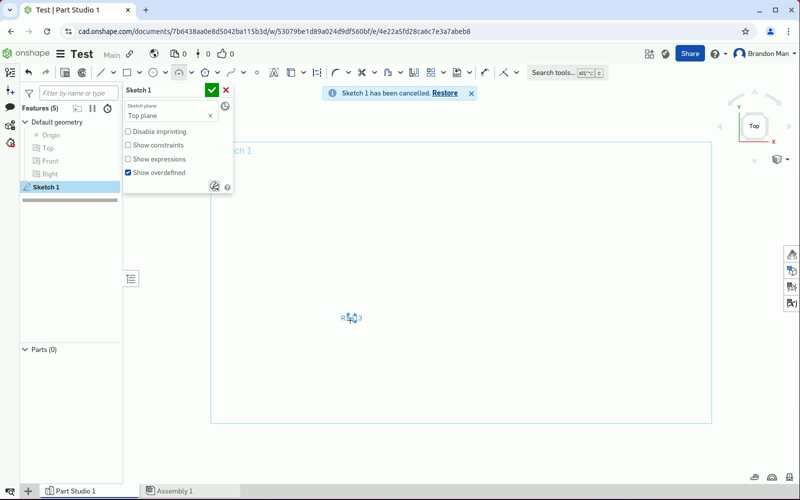
key_up(shift)
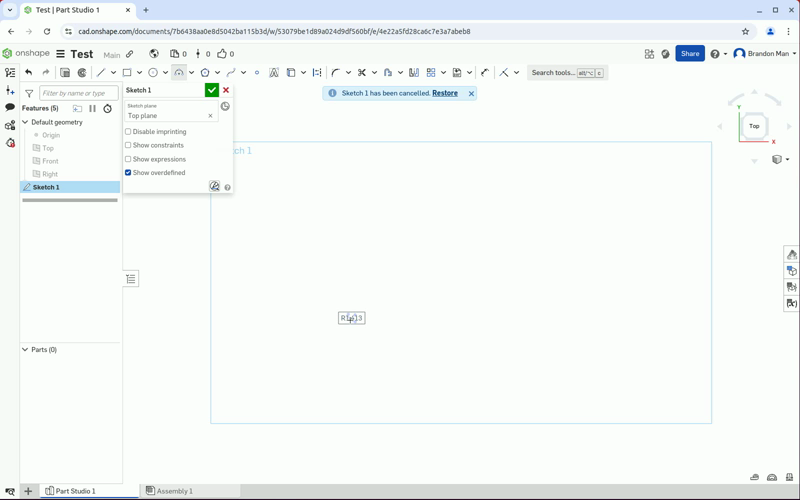
key(esc)
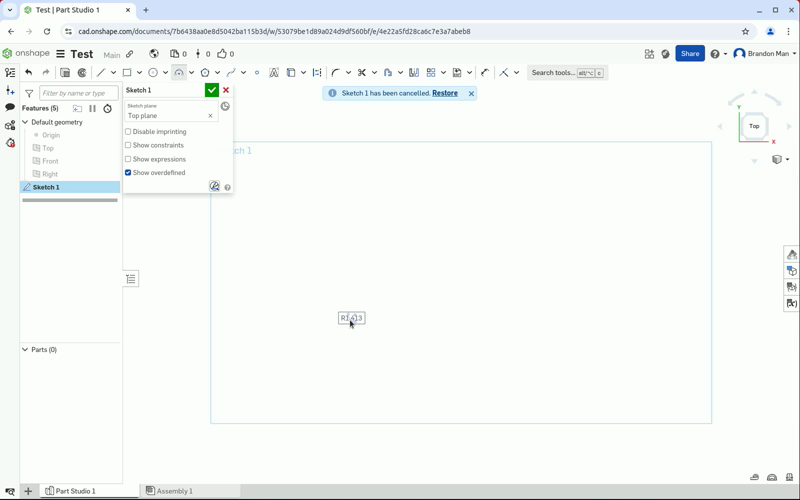
key(l)
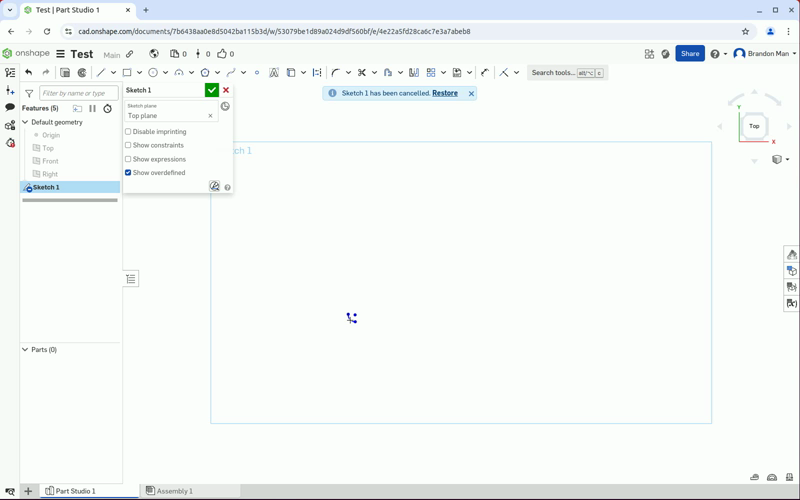
mouse_move(355, 321)
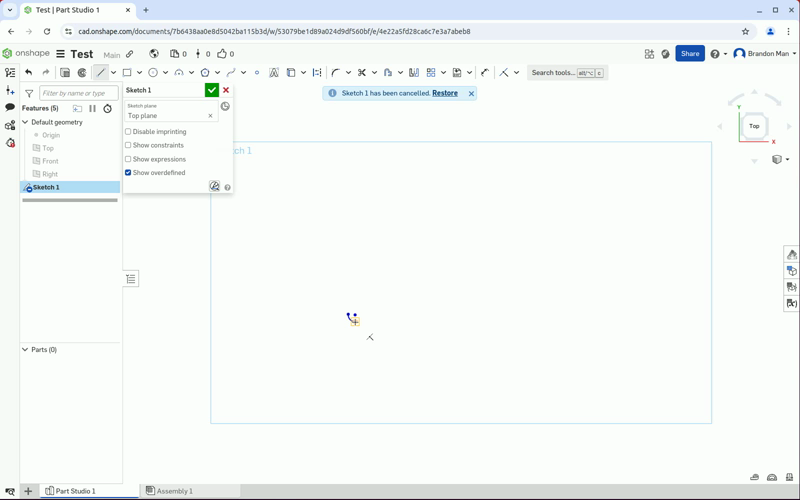
click(355, 321)
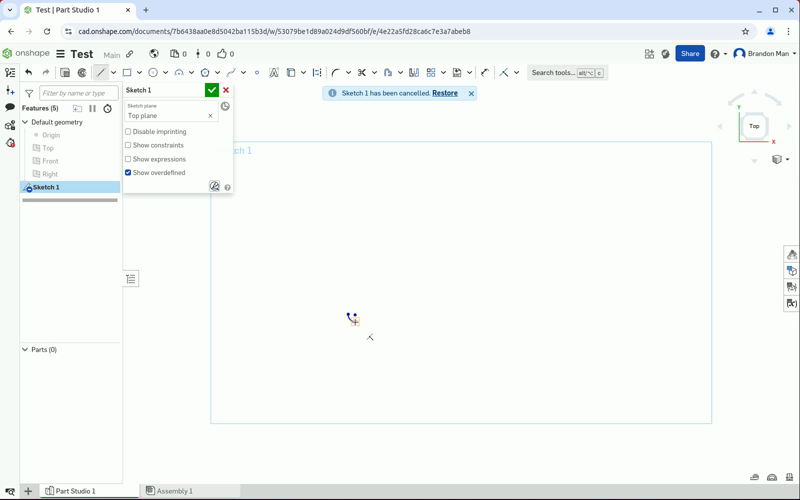
key_down(shift)
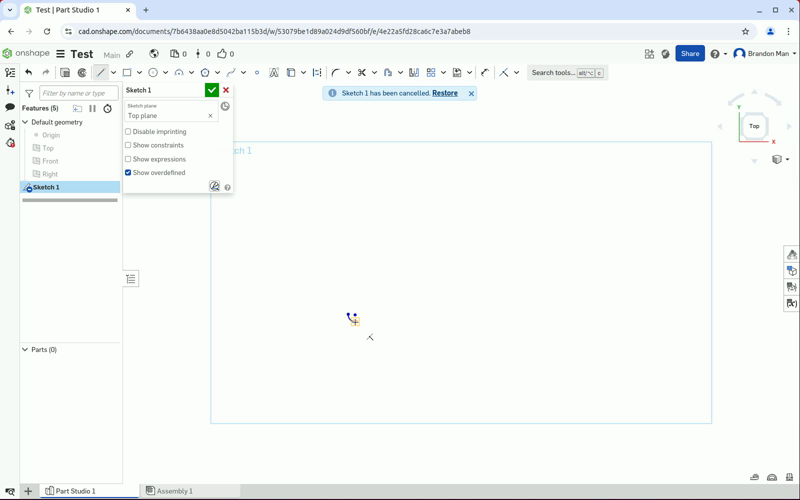
mouse_move(564, 321)
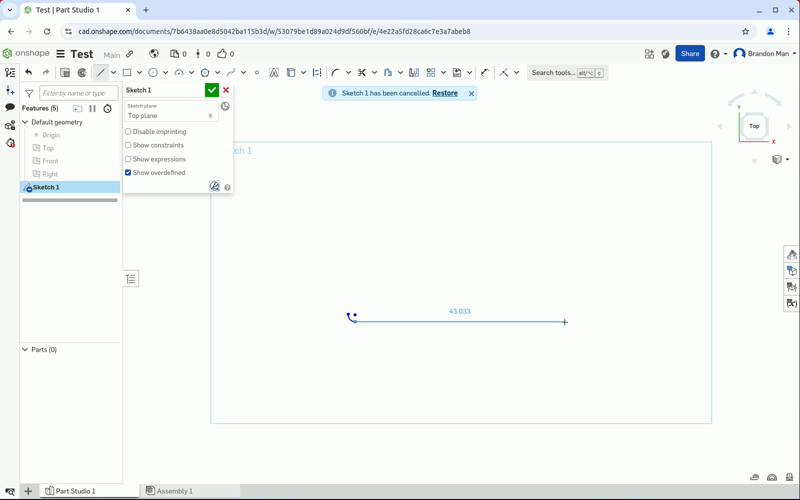
click(564, 321)
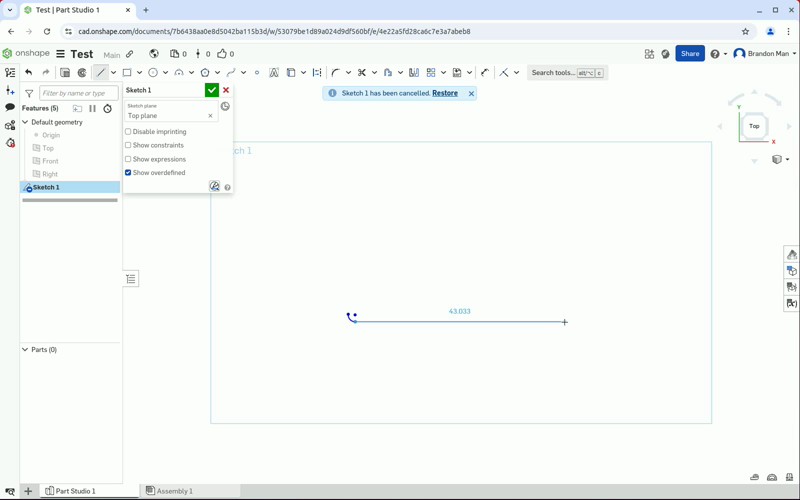
key_up(shift)
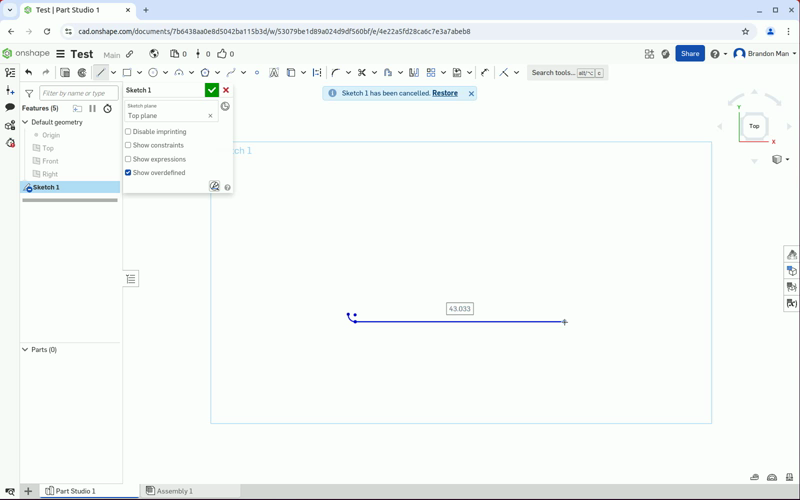
key(esc)
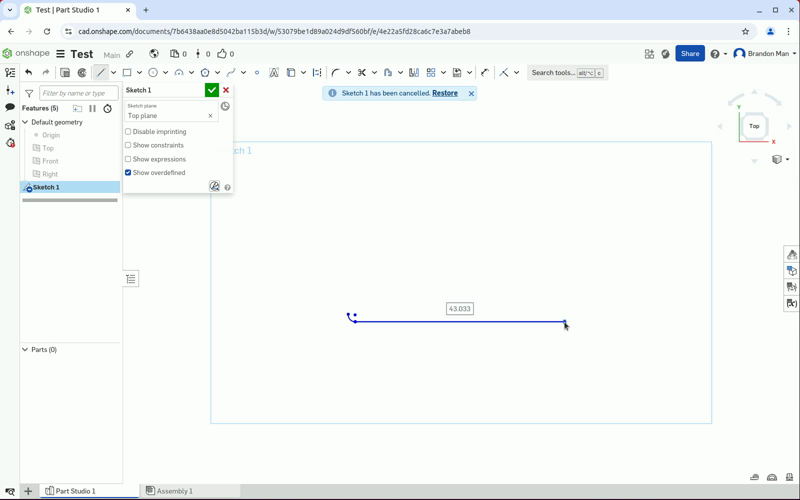
key(a)
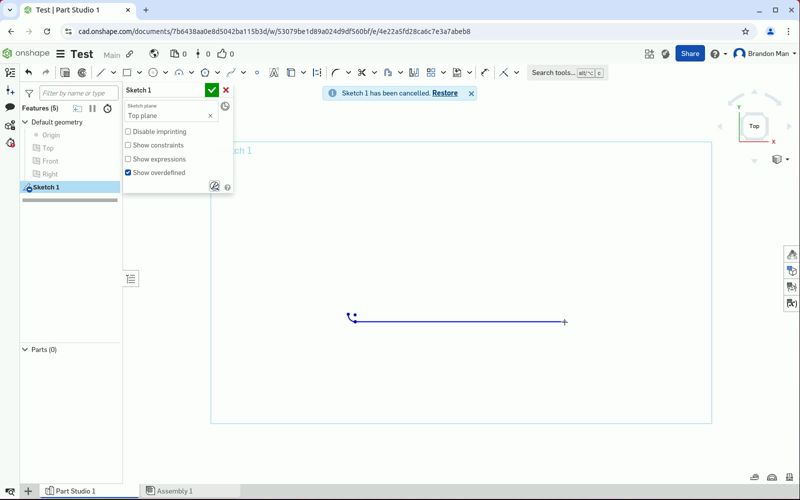
mouse_move(564, 321)
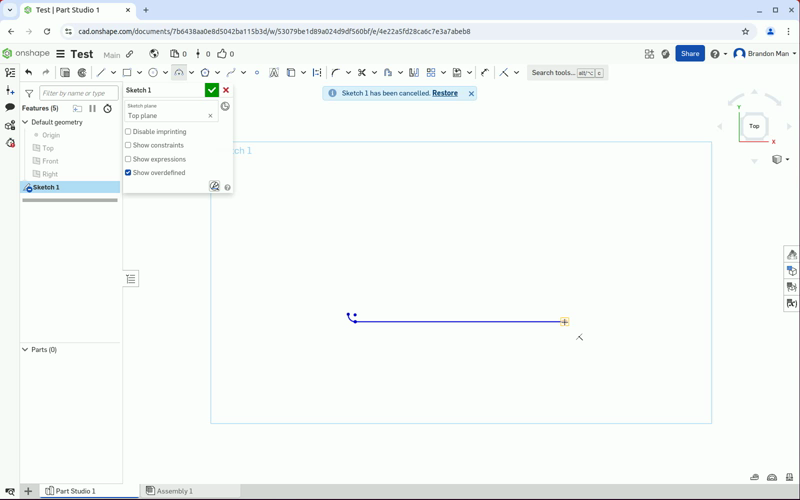
click(564, 321)
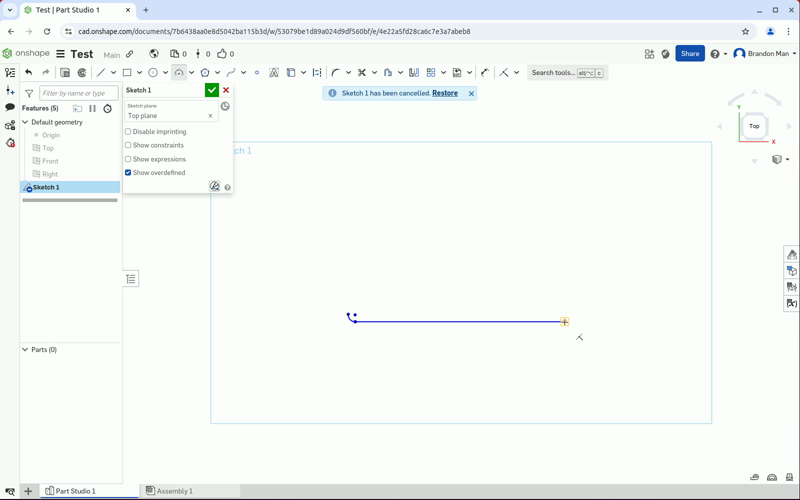
key_down(shift)
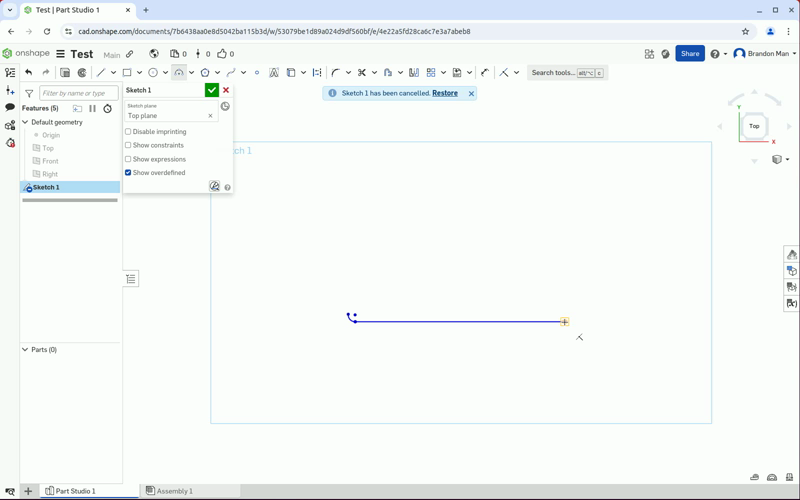
mouse_move(572, 314)
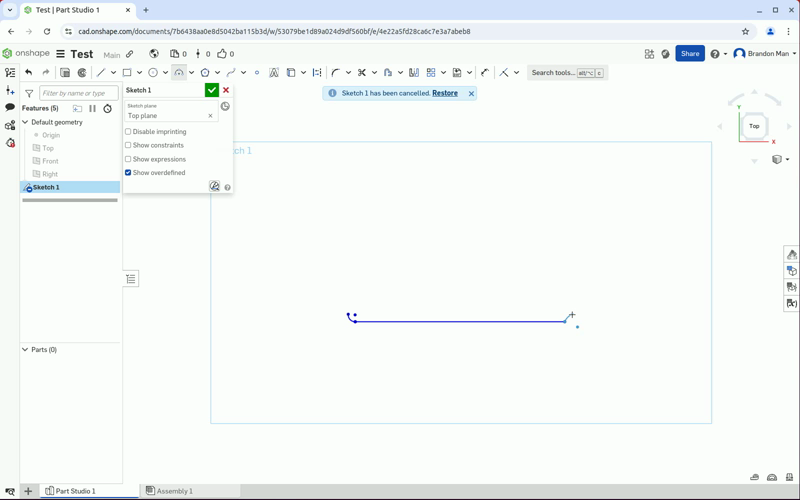
click(572, 314)
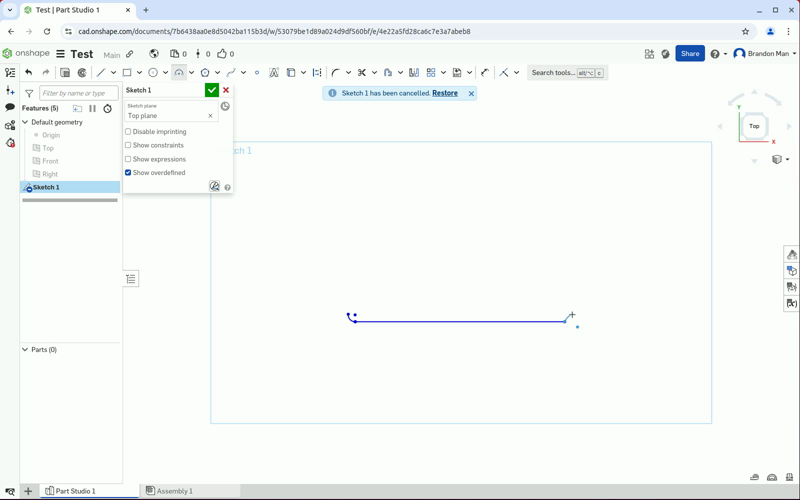
mouse_move(570, 319)
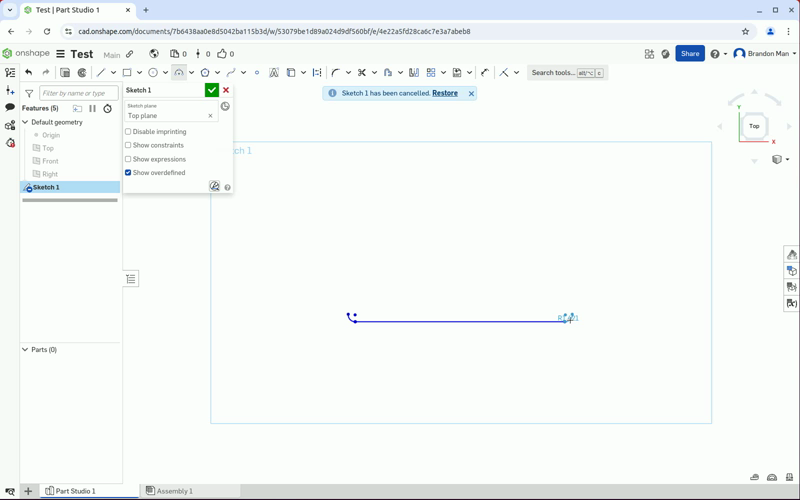
click(570, 319)
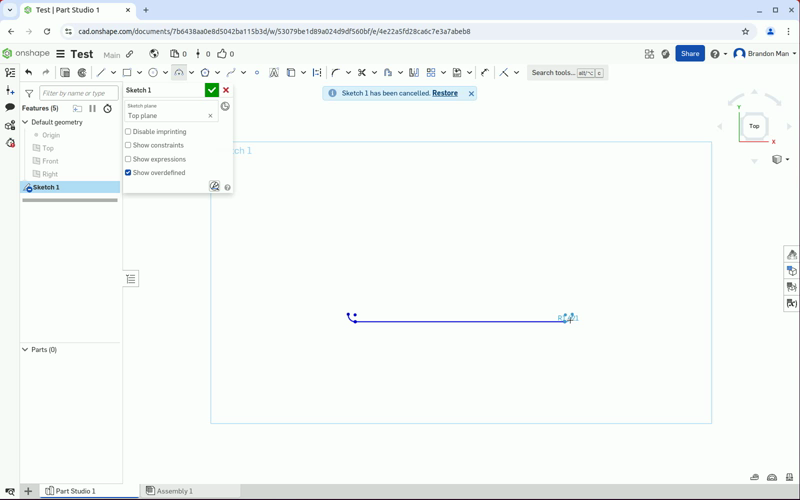
key_up(shift)
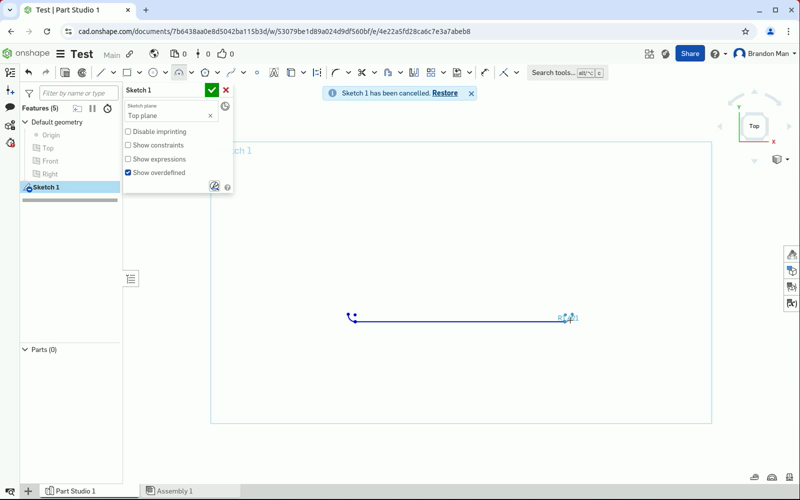
key(esc)
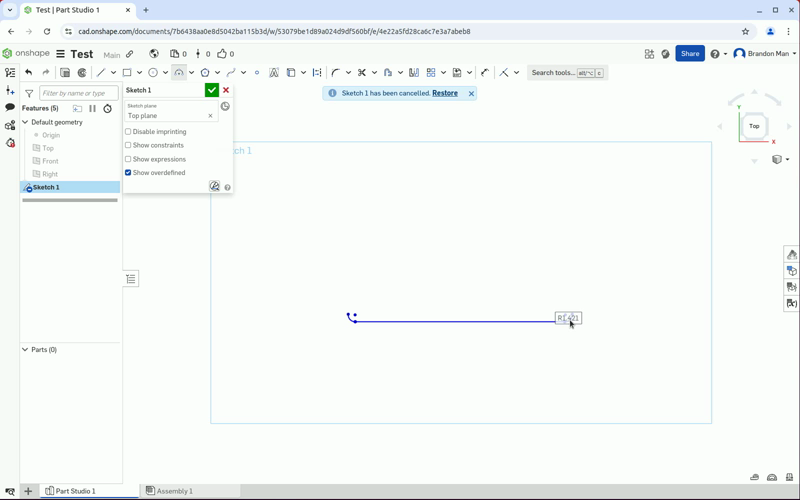
key(l)
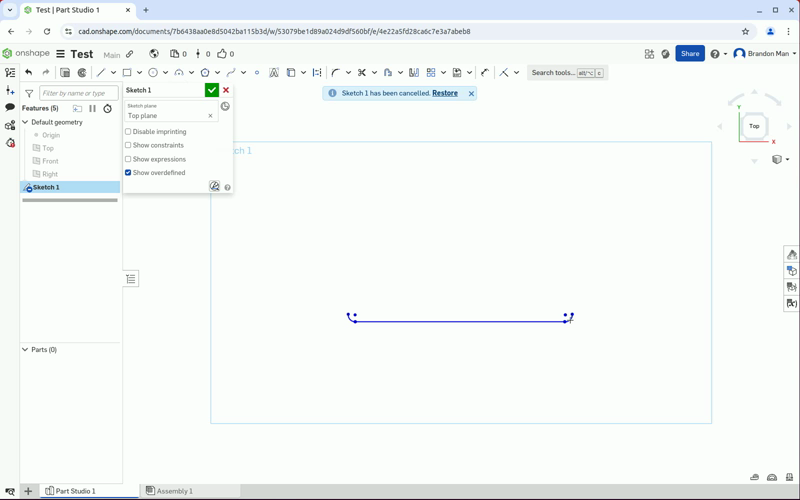
mouse_move(572, 314)
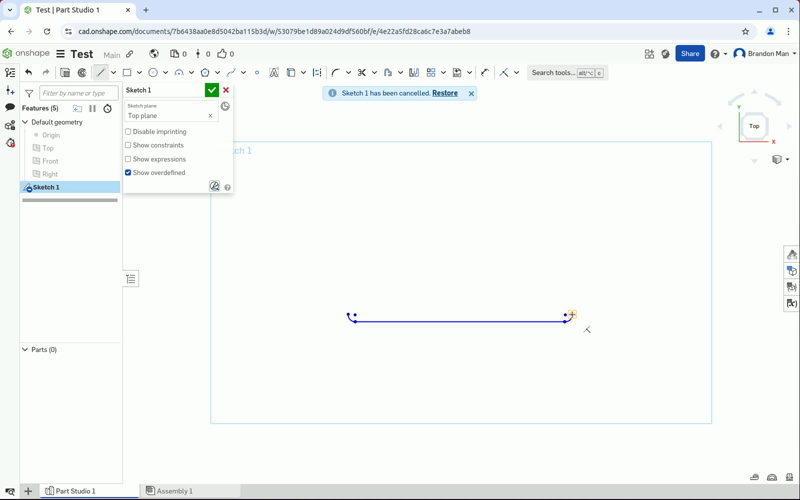
click(572, 314)
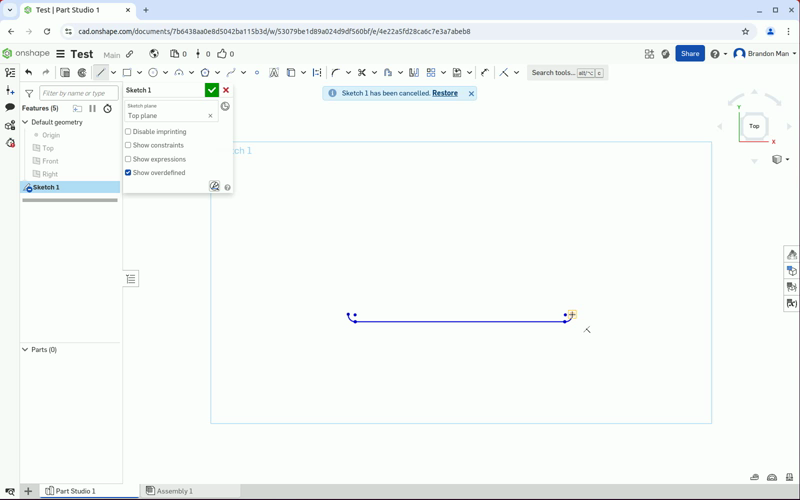
key_down(shift)
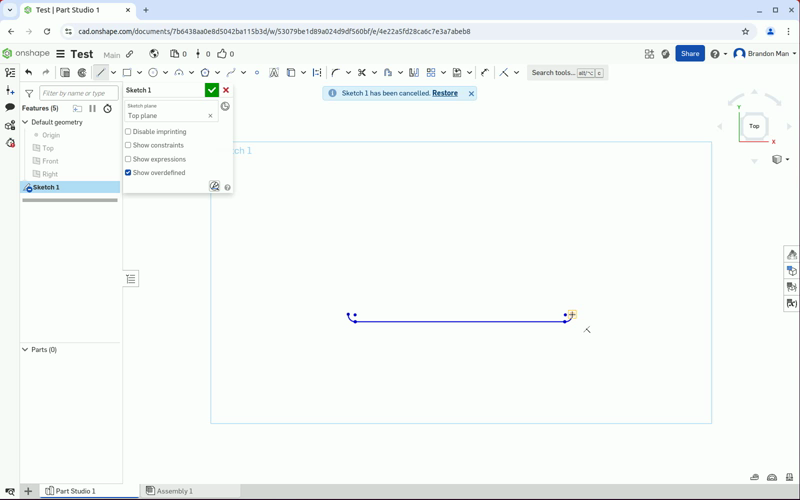
mouse_move(572, 253)
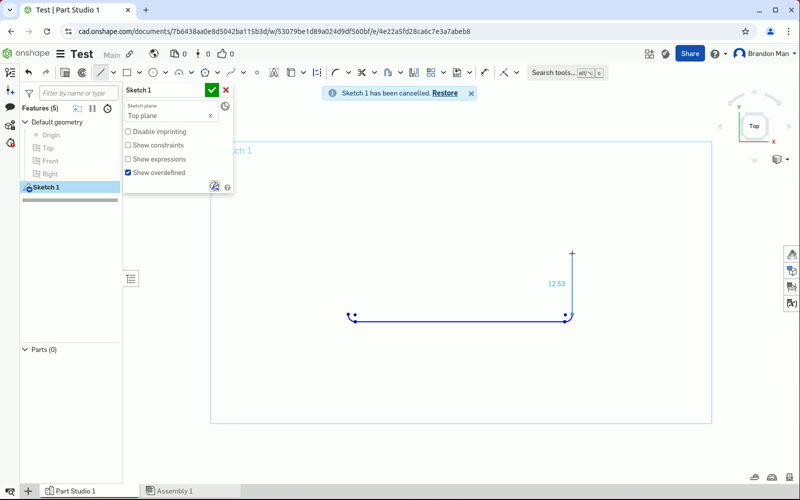
click(572, 253)
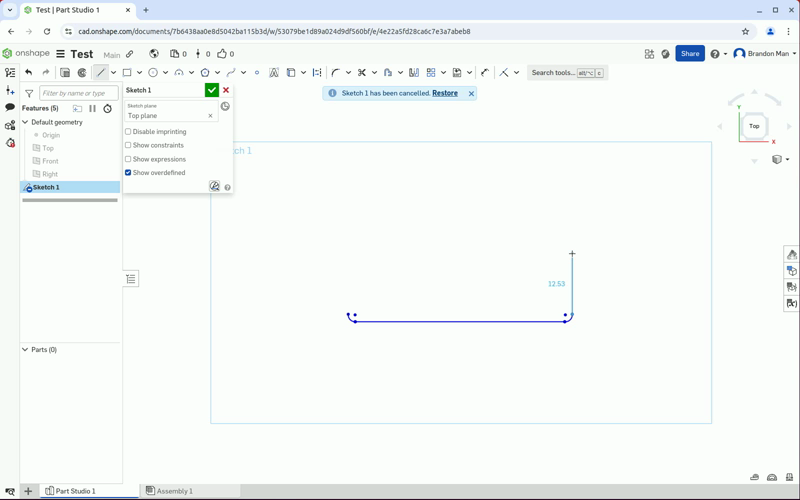
key_up(shift)
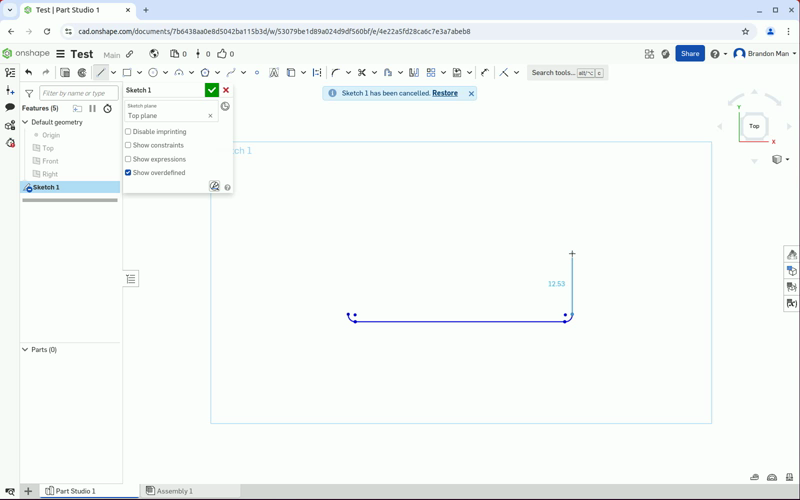
key(esc)
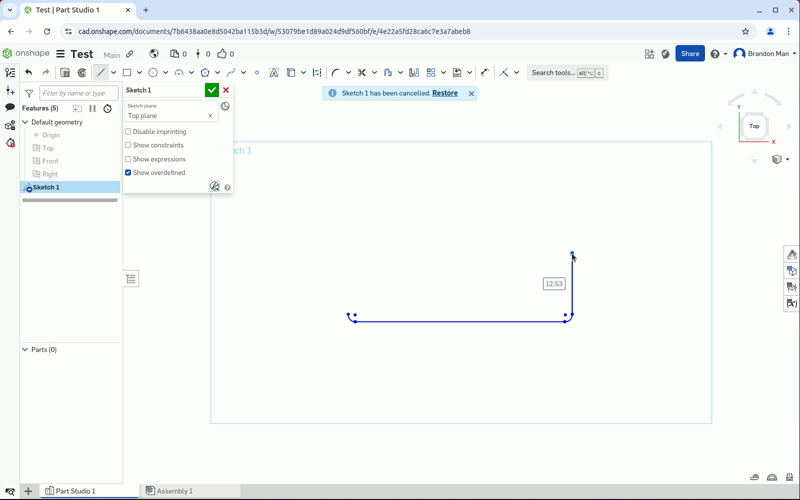
key(a)
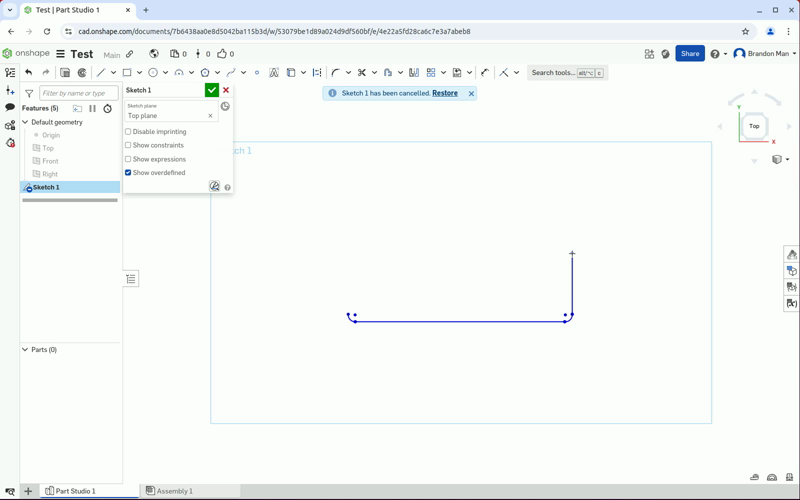
mouse_move(572, 253)
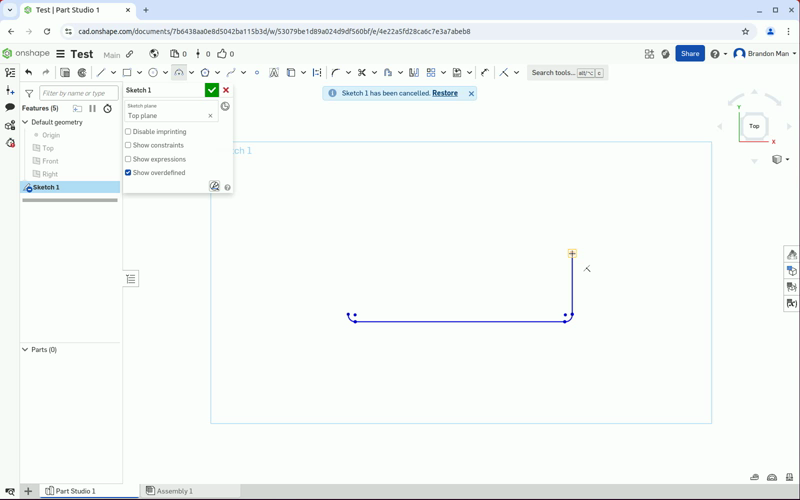
click(572, 253)
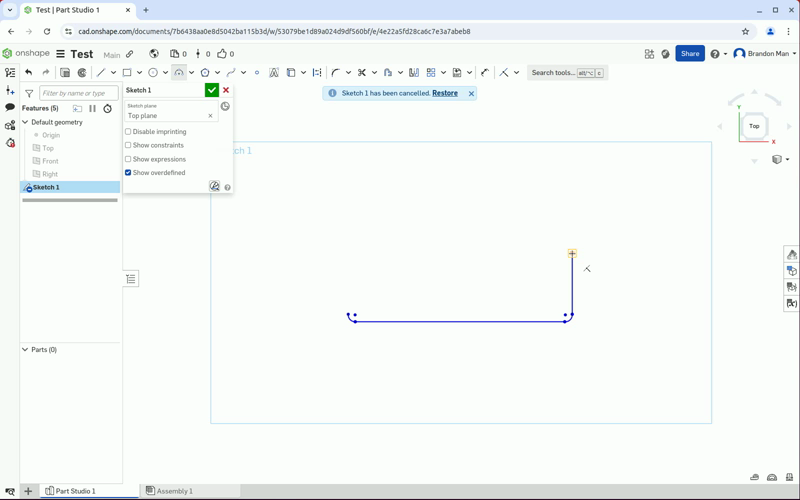
key_down(shift)
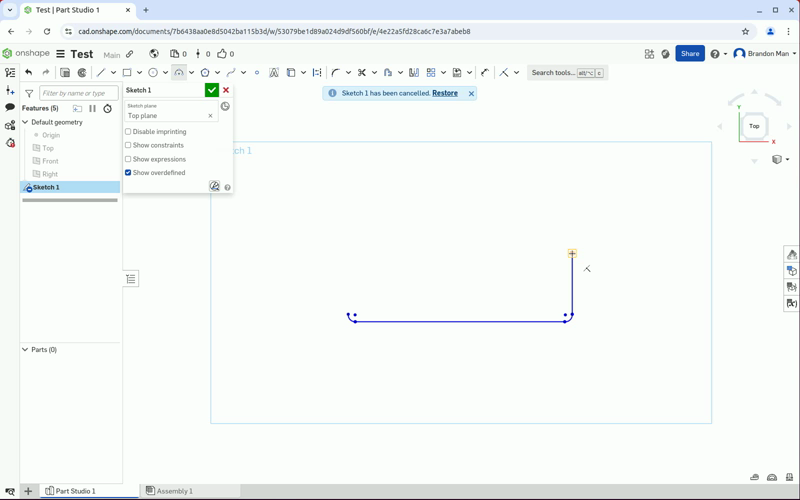
mouse_move(564, 246)
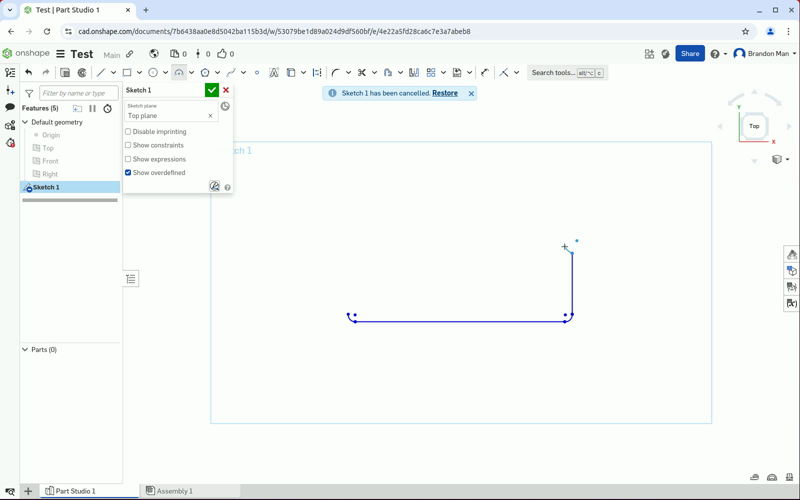
click(564, 246)
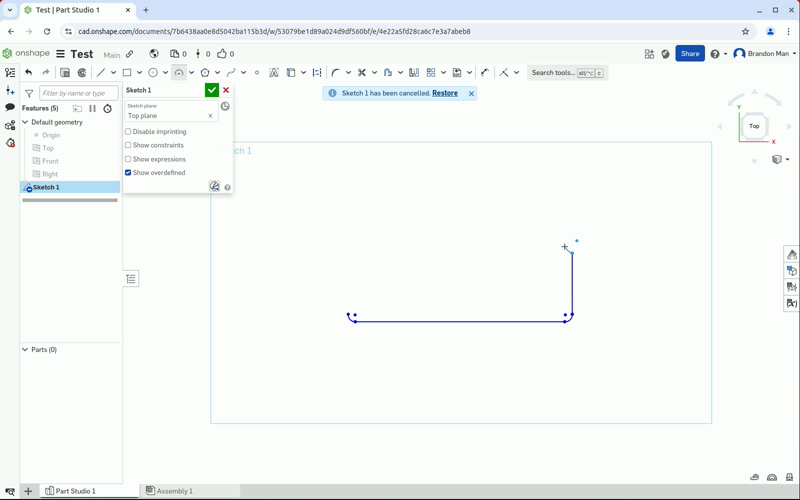
mouse_move(570, 248)
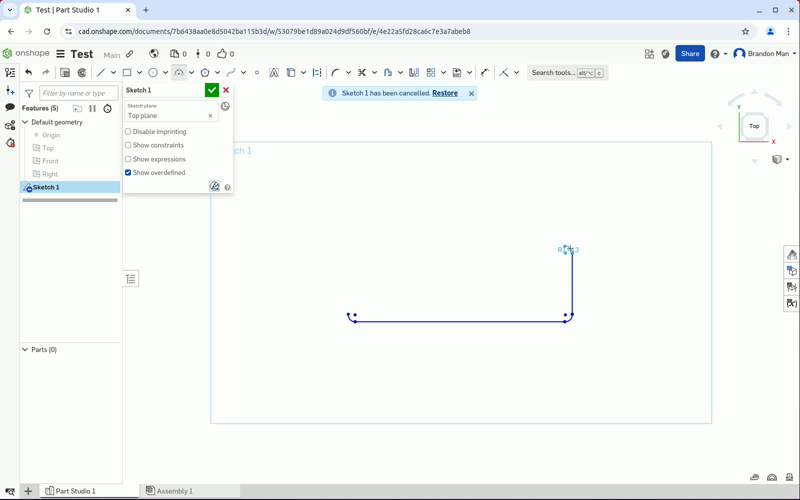
click(570, 248)
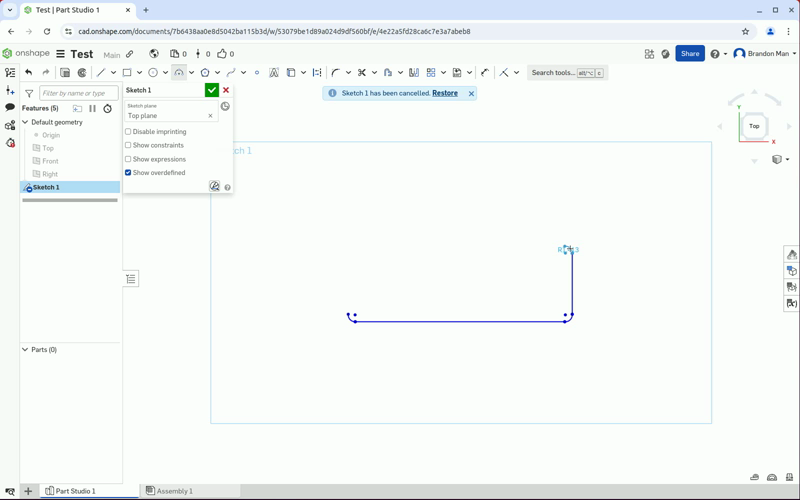
key_up(shift)
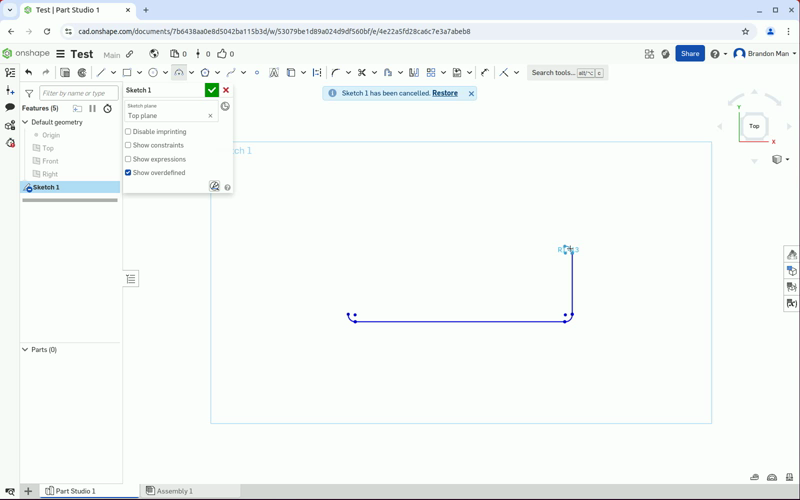
key(esc)
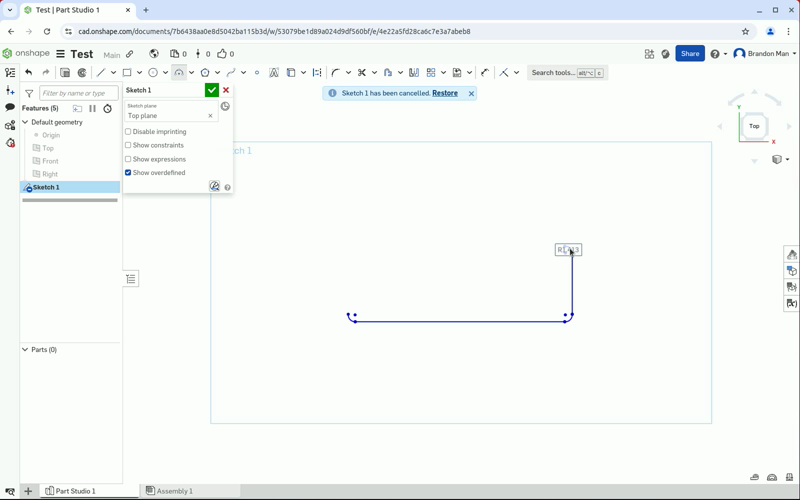
key(l)
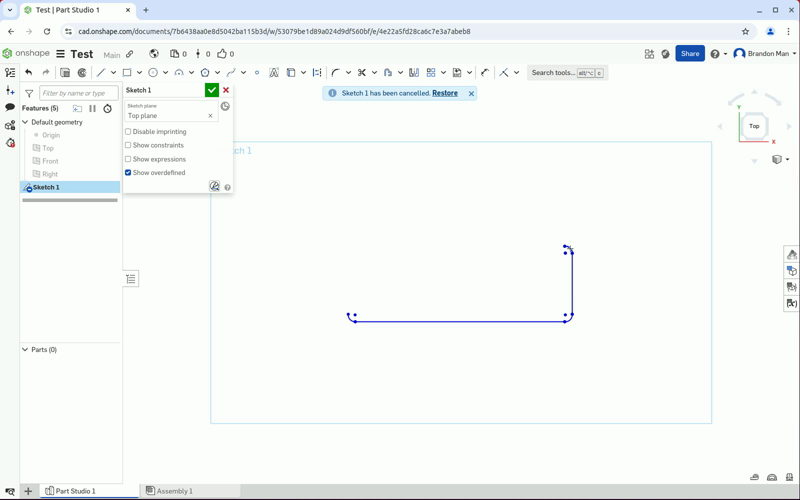
mouse_move(564, 246)
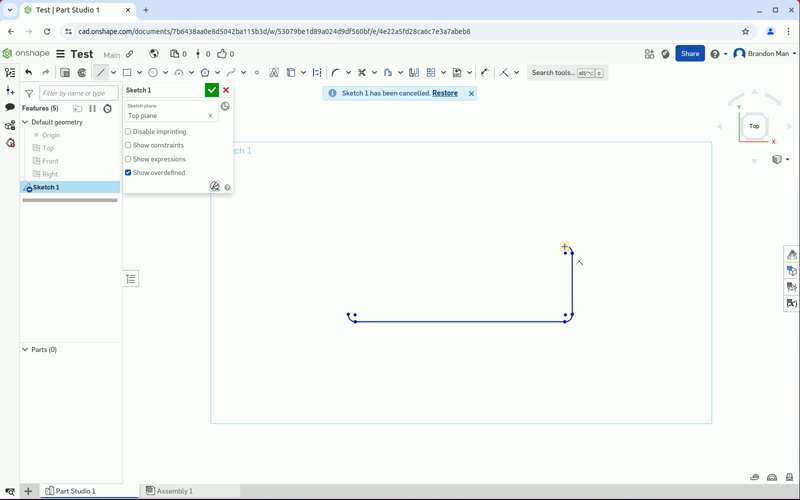
click(564, 246)
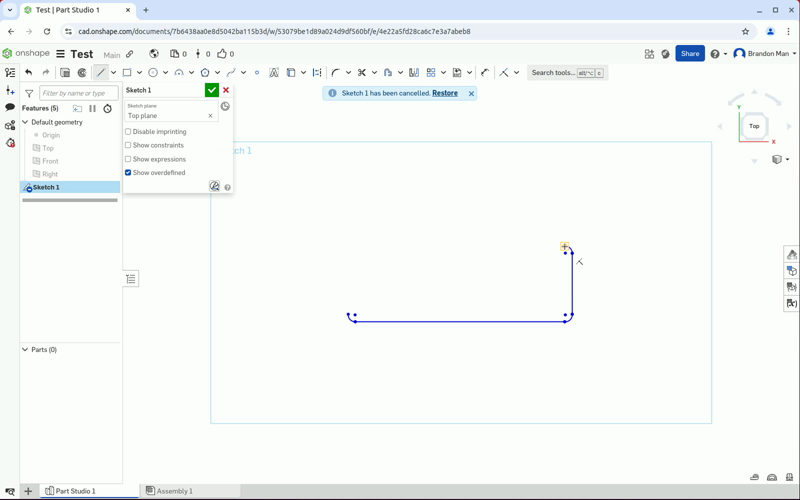
key_down(shift)
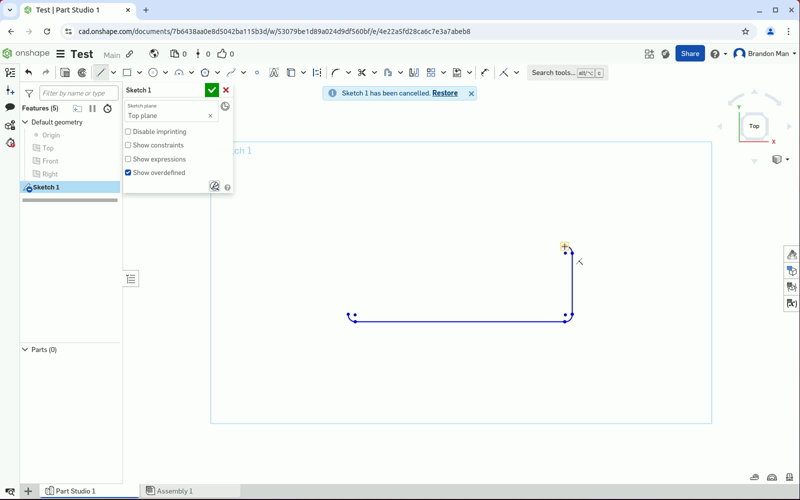
mouse_move(355, 246)
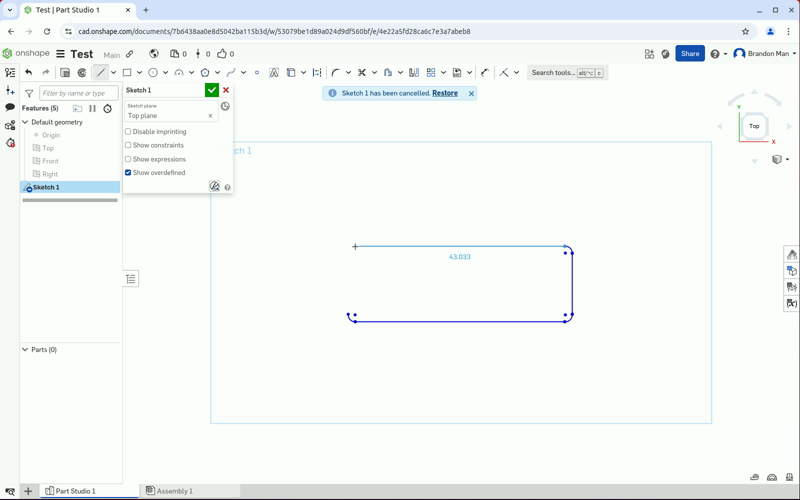
click(355, 246)
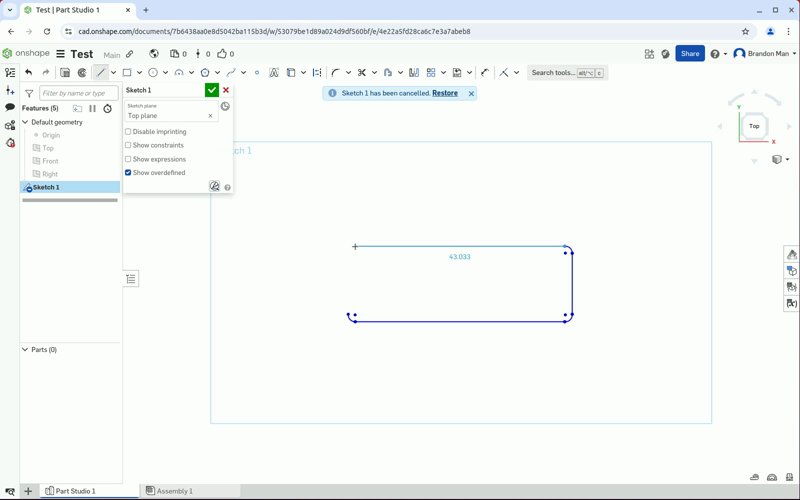
key_up(shift)
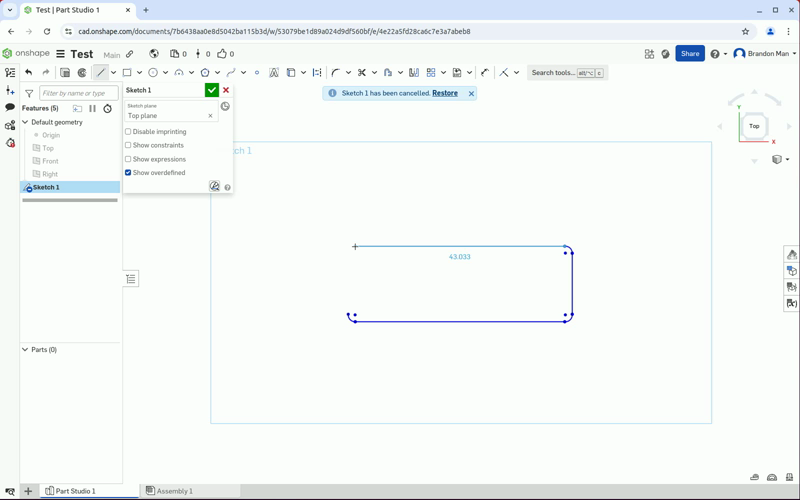
key(esc)
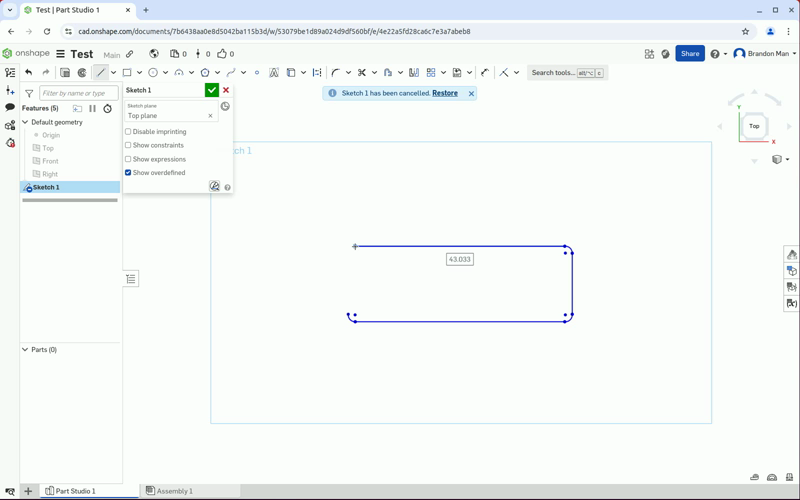
key(a)
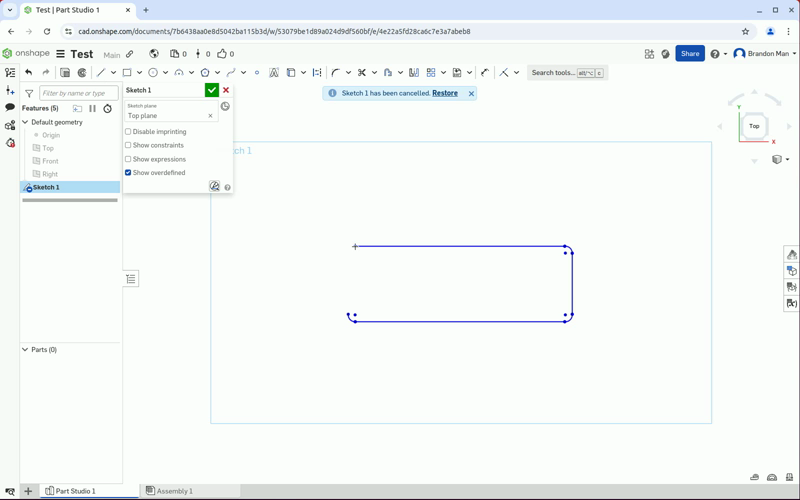
mouse_move(355, 246)
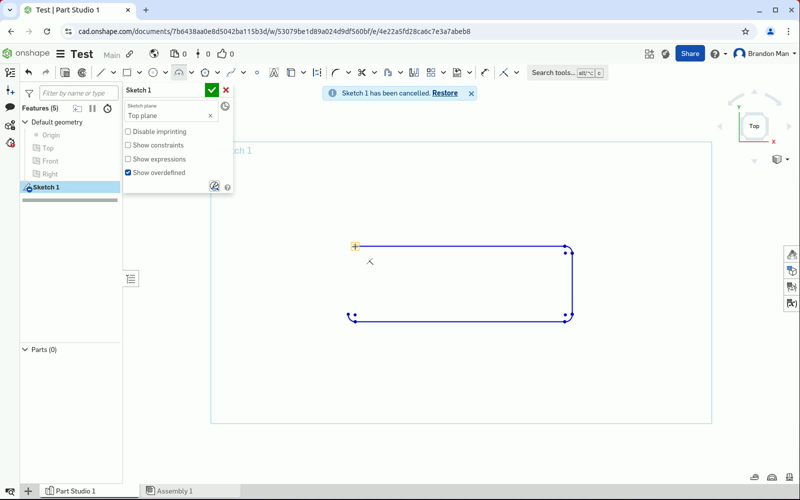
click(355, 246)
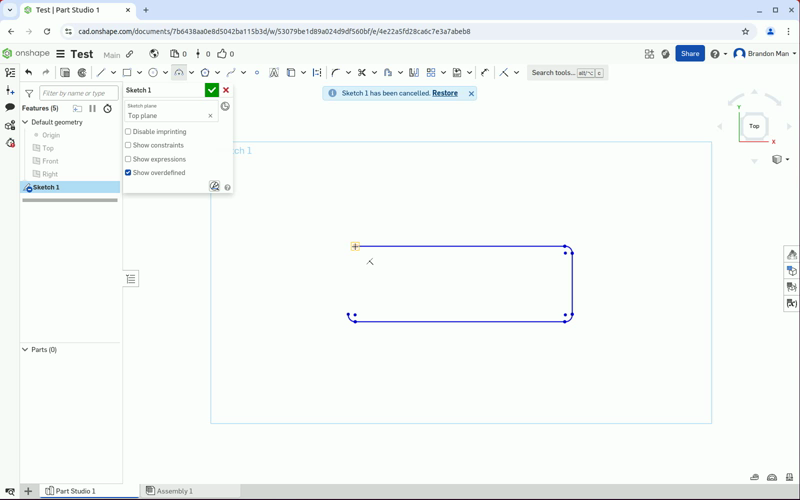
key_down(shift)
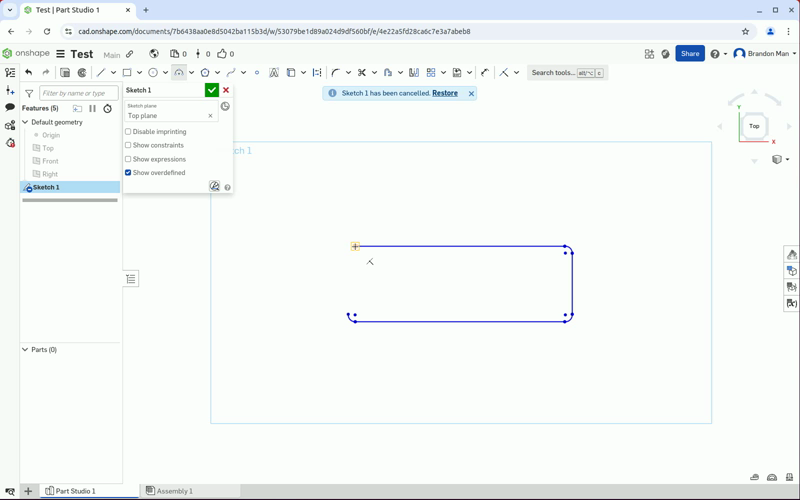
mouse_move(348, 253)
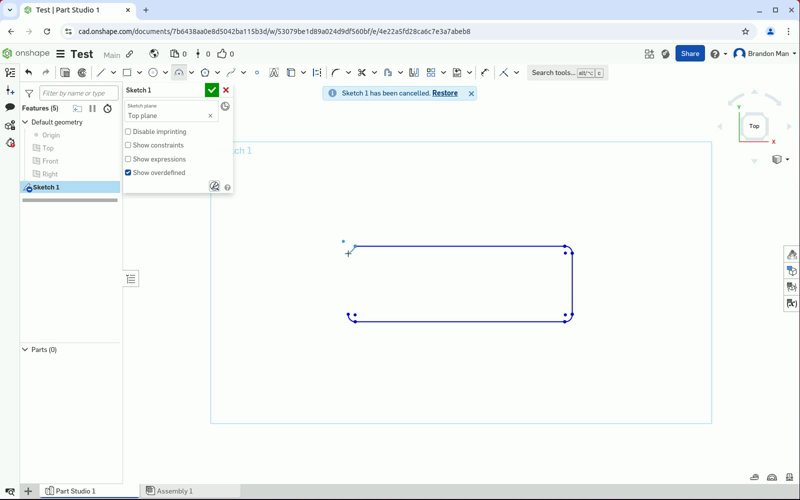
click(348, 253)
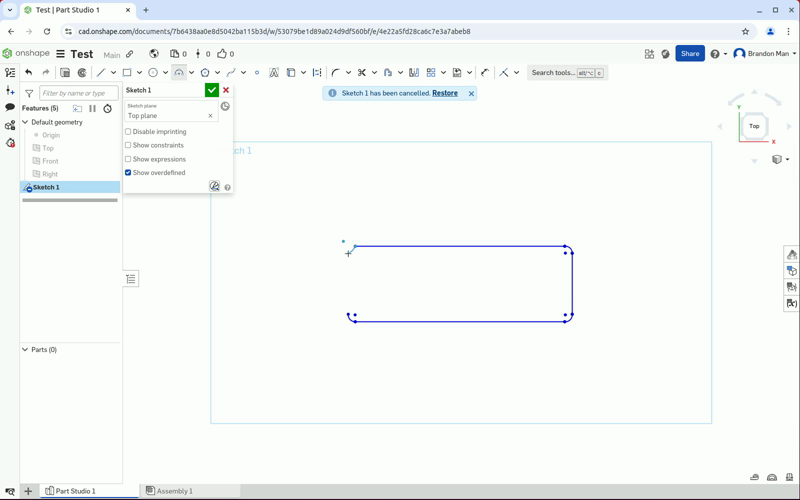
mouse_move(350, 248)
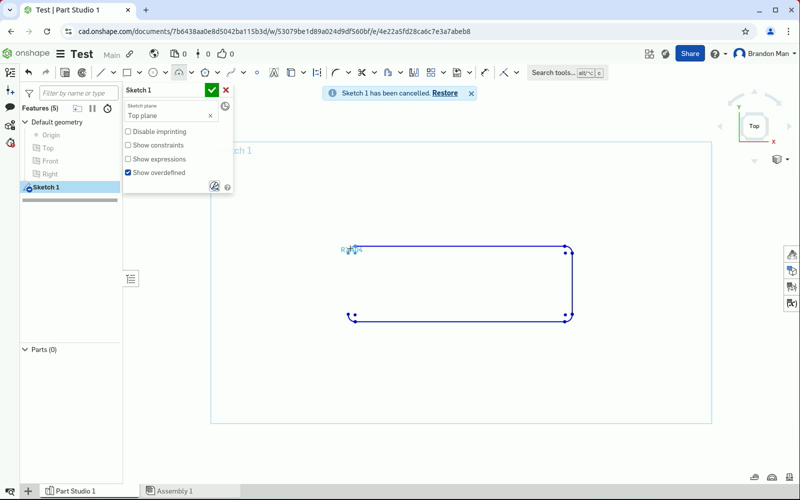
click(350, 248)
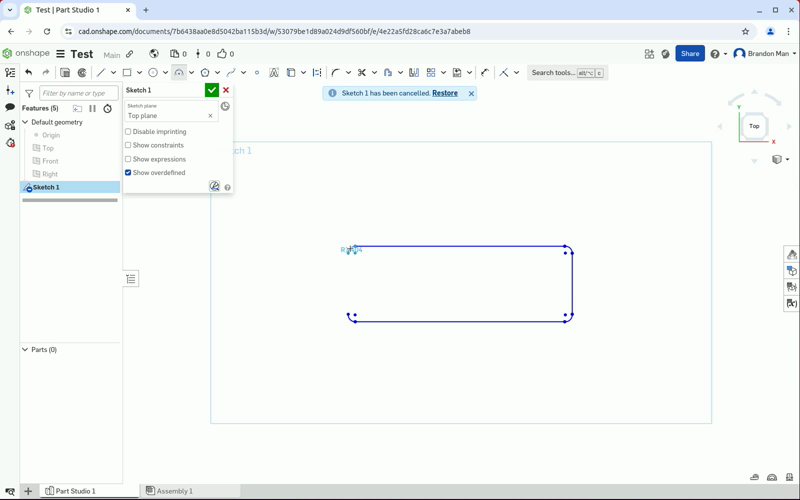
key_up(shift)
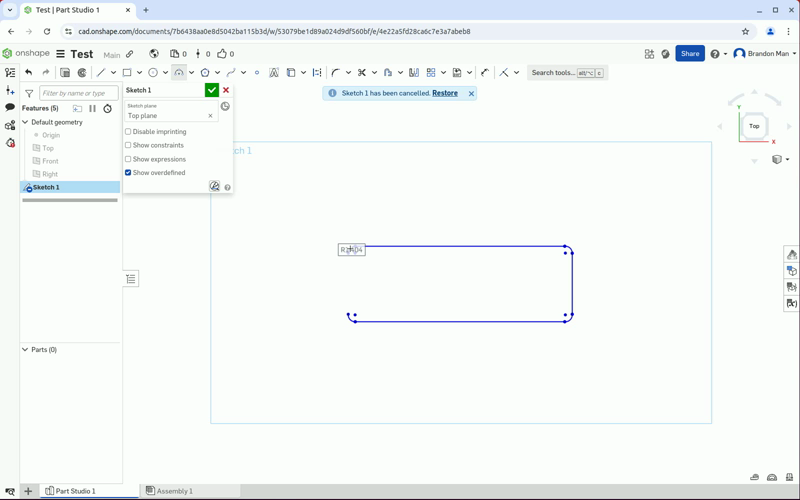
key(esc)
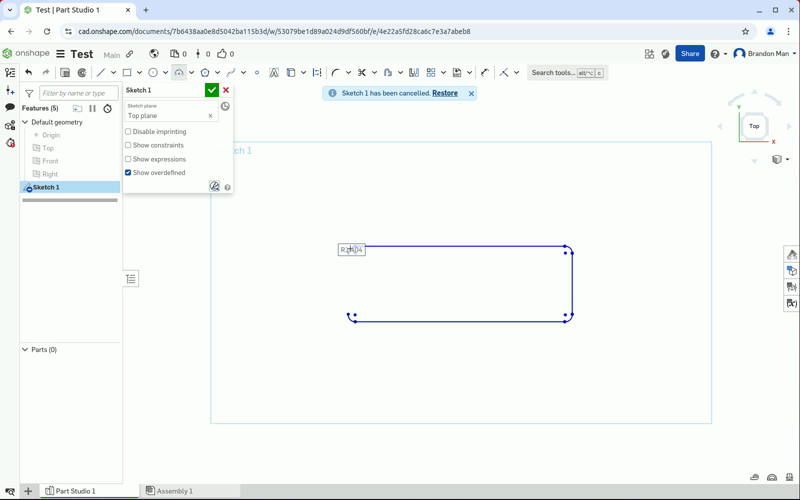
key(l)
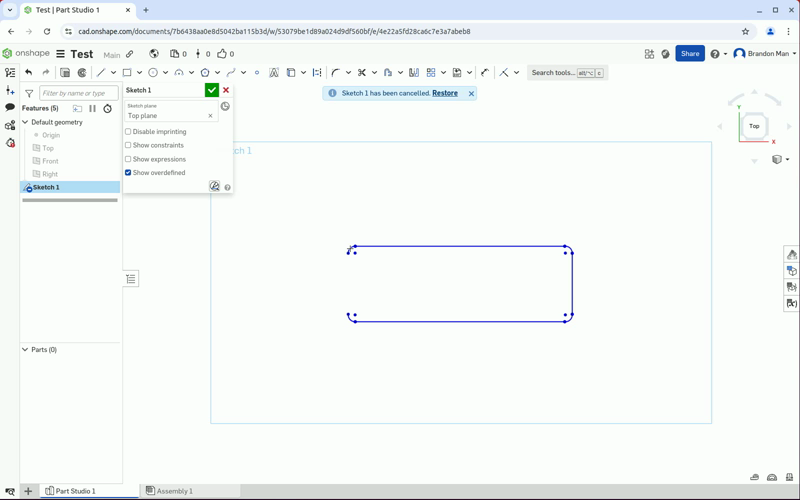
mouse_move(348, 253)
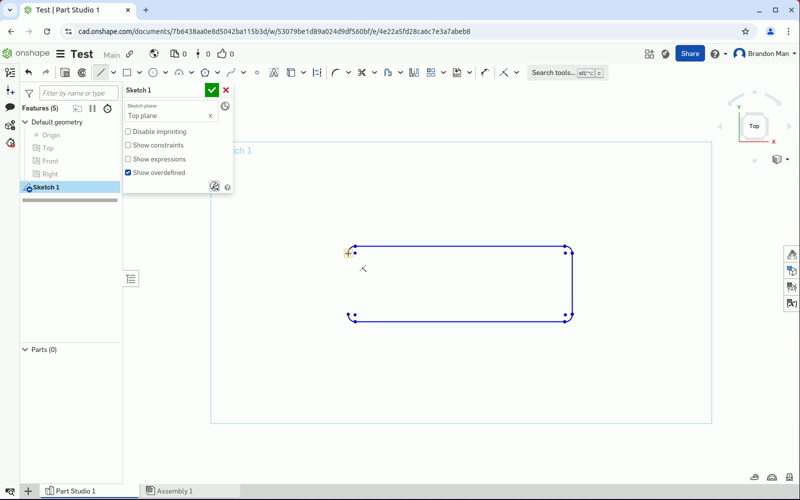
click(348, 253)
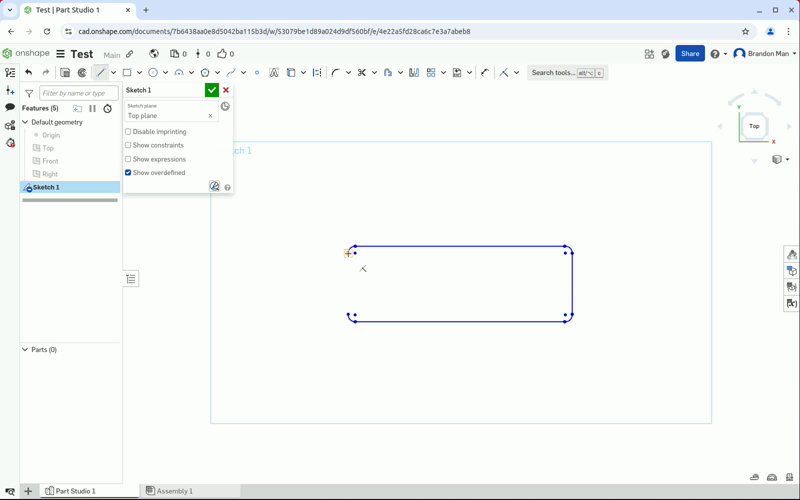
key_down(shift)
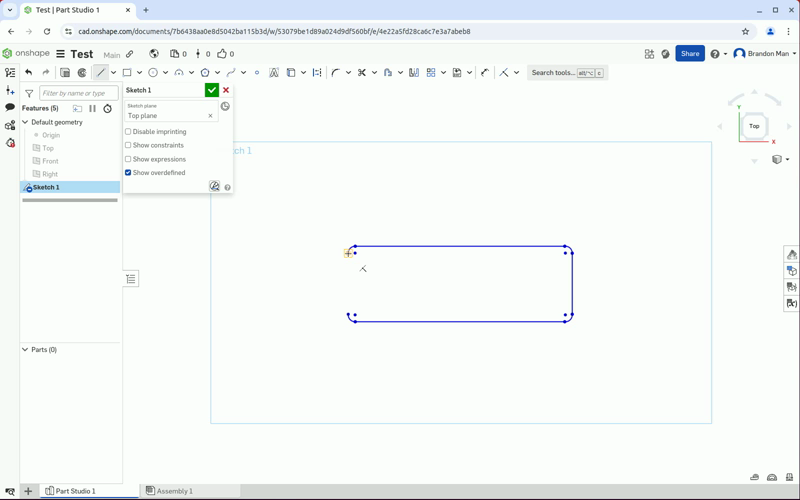
mouse_move(348, 314)
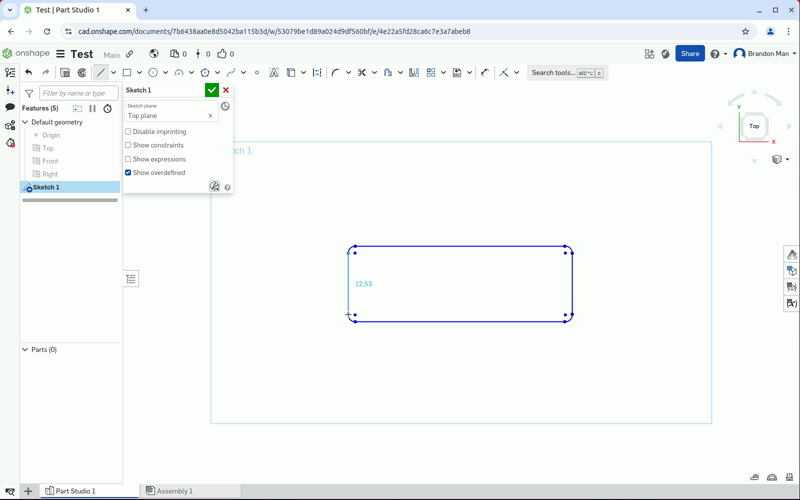
key_up(shift)
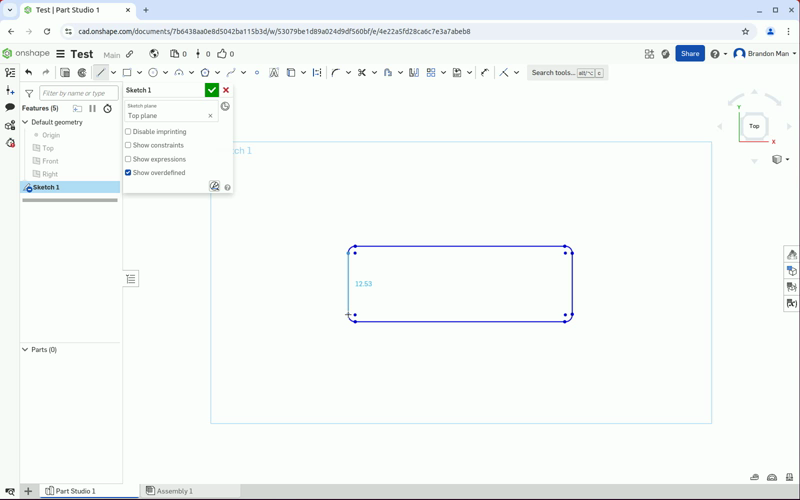
click(348, 314)
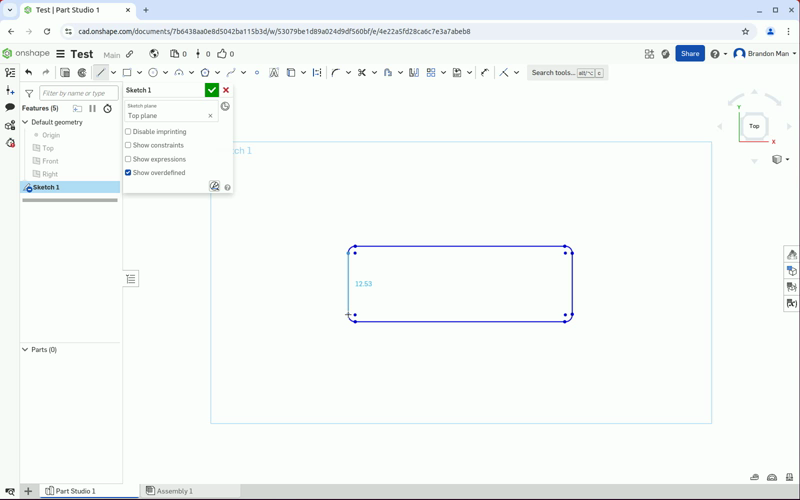
key(esc)
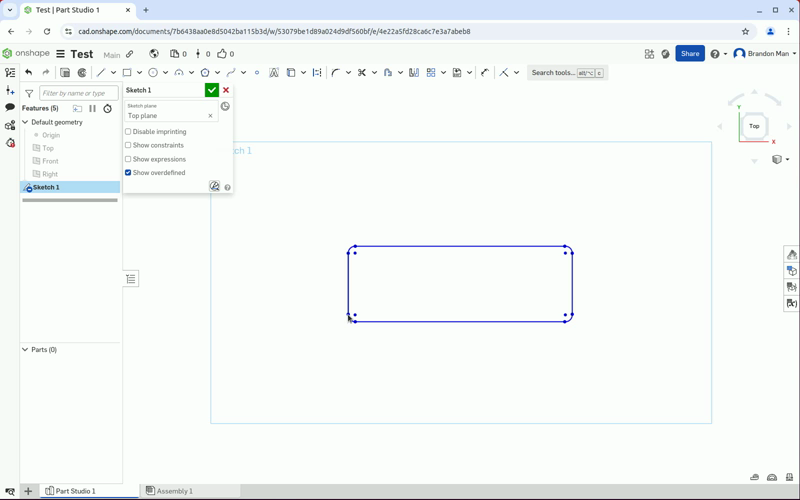
mouse_move(429, 294)
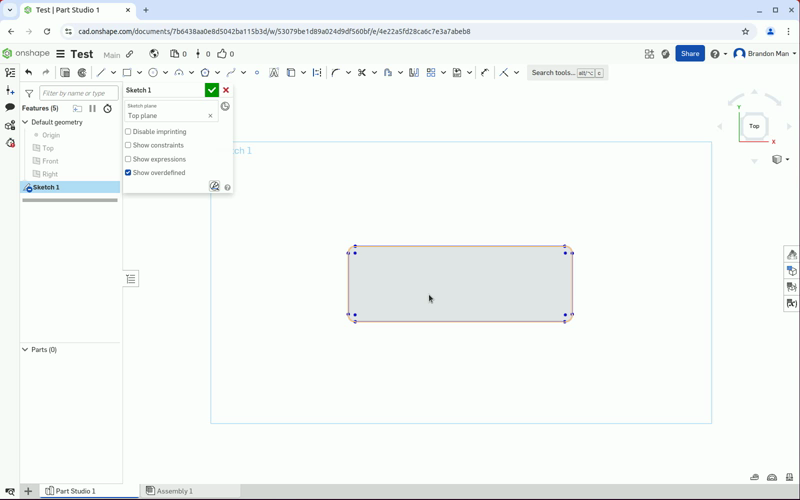
click(429, 294)
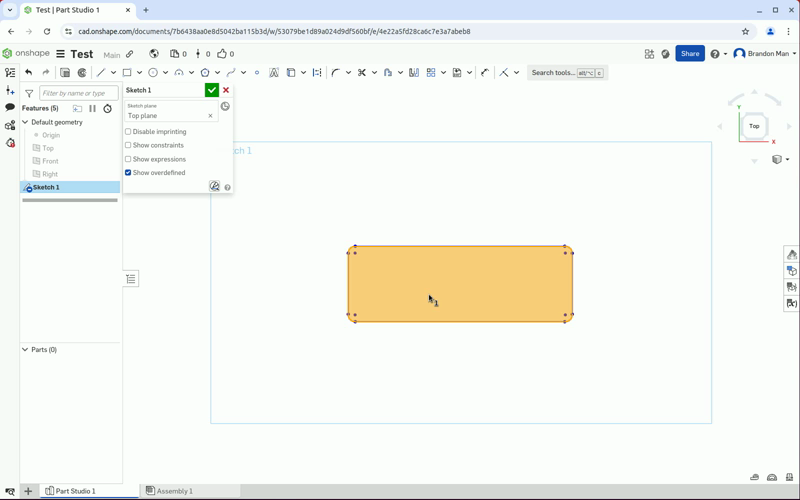
mouse_move(73, 352)
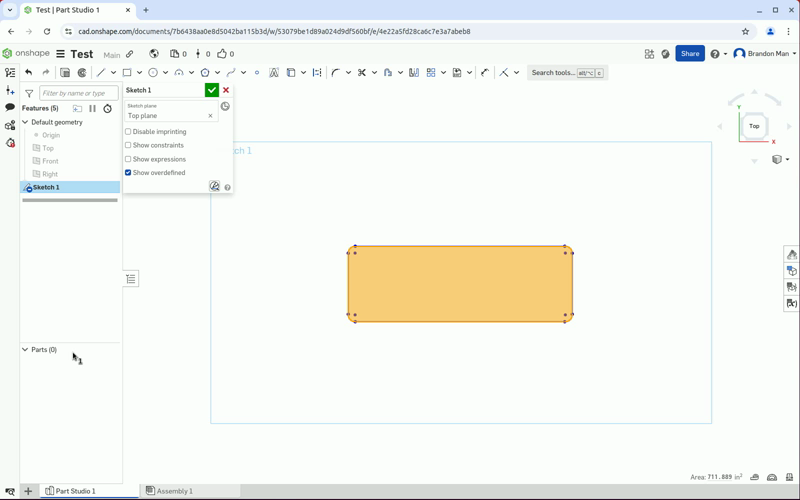
key(shift+y)
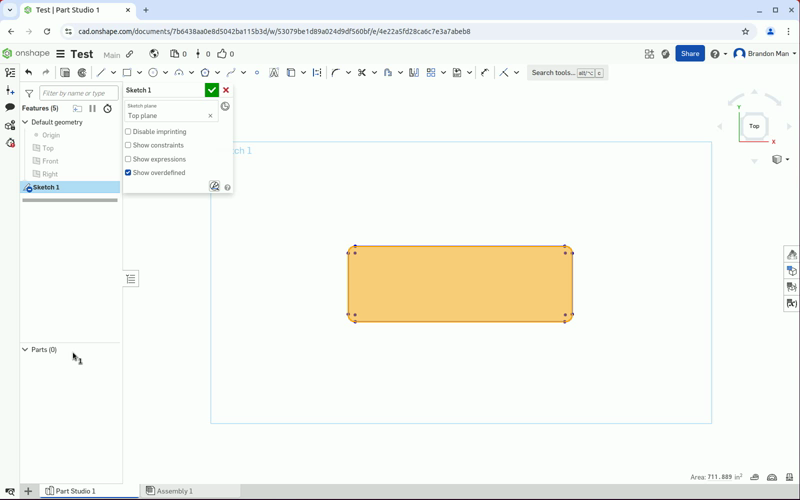
key(shift+e)
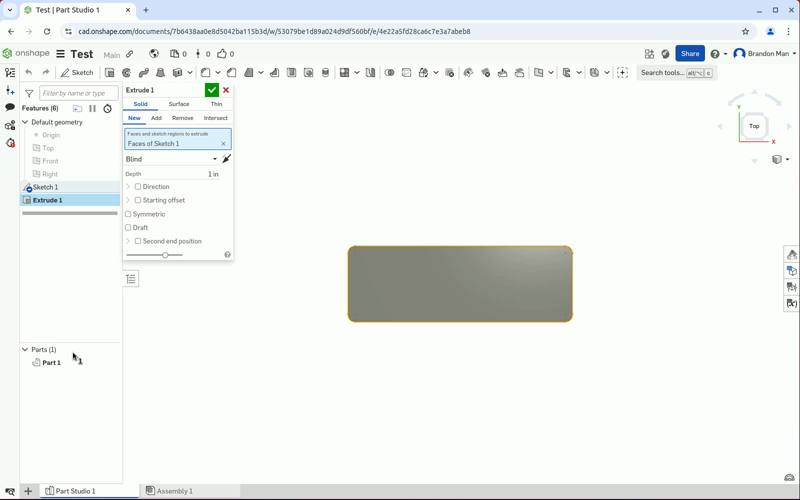
mouse_move(143, 106)
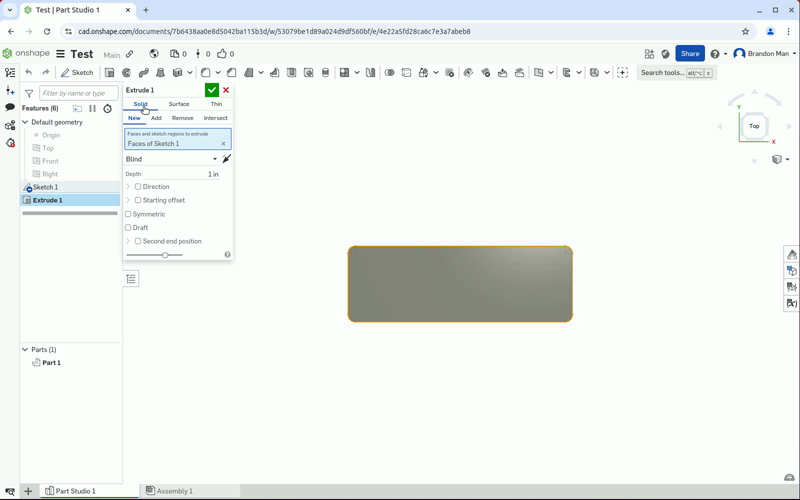
click(143, 106)
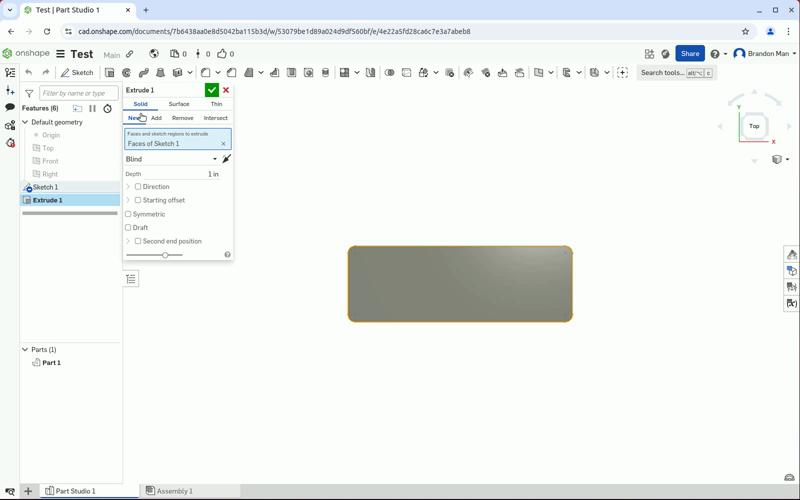
mouse_move(137, 120)
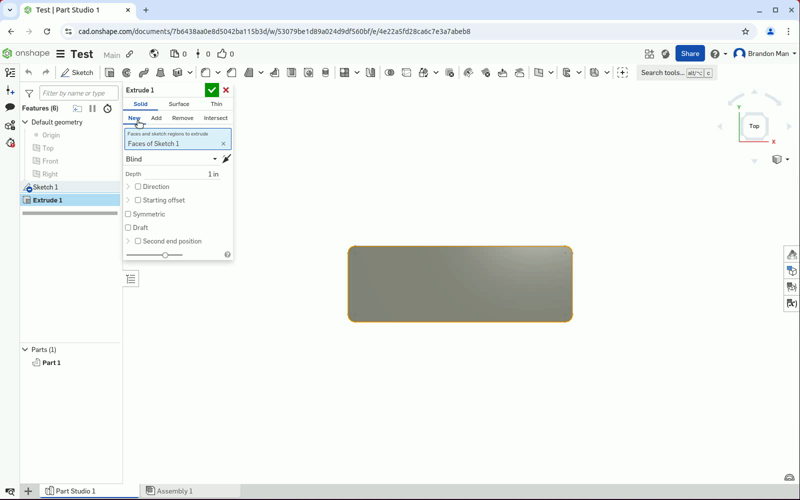
click(137, 120)
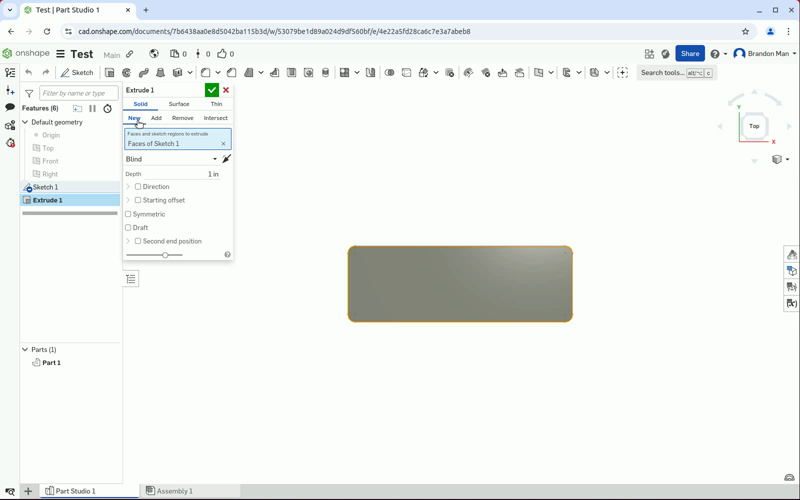
key(tab, 4)
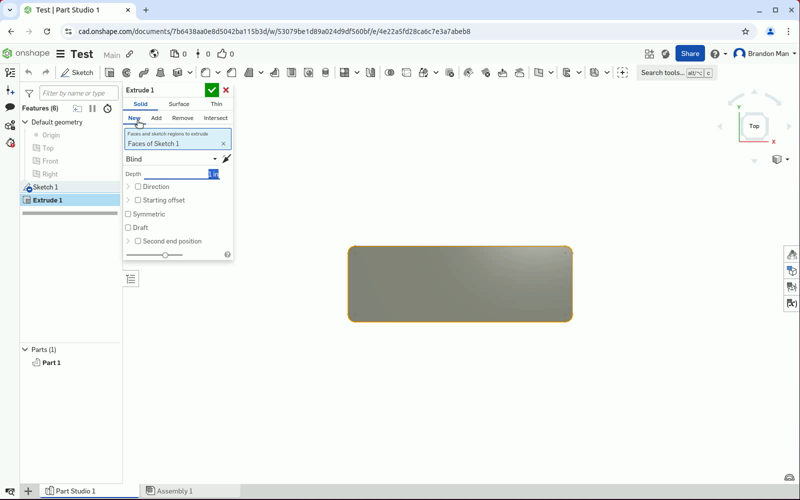
text(1.204)
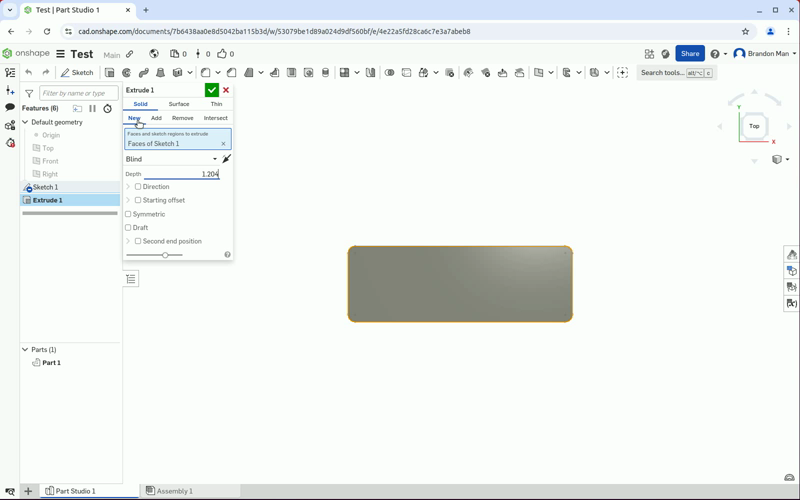
key(enter)
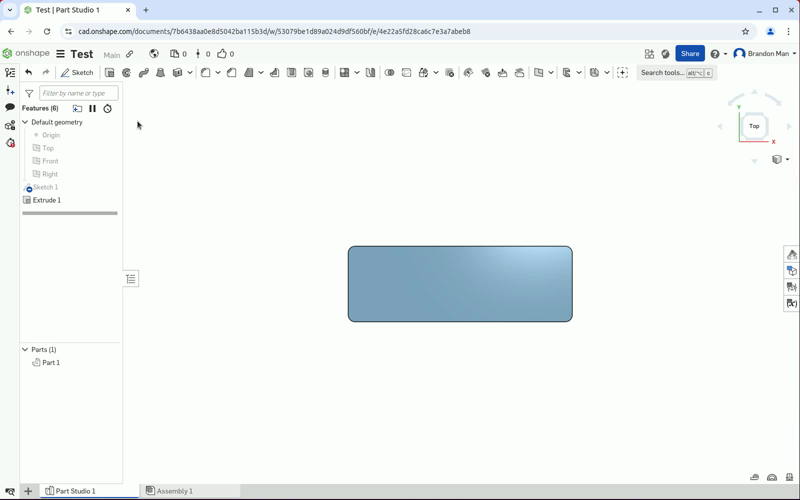
key(shift+h)
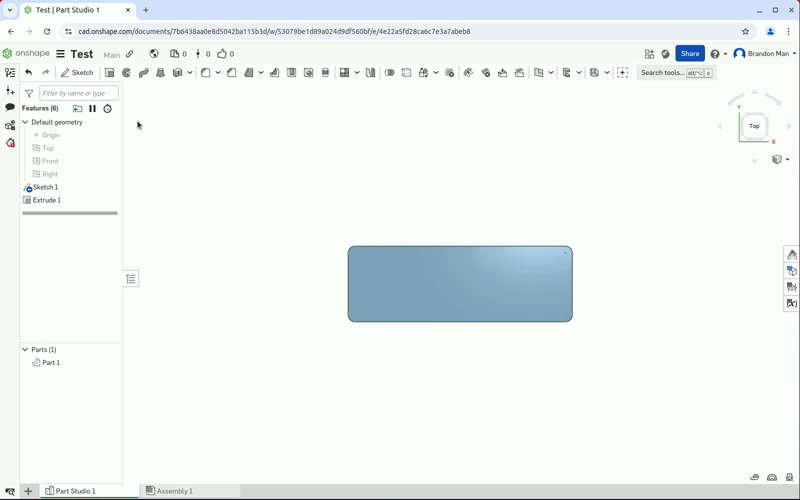
key(shift+h)
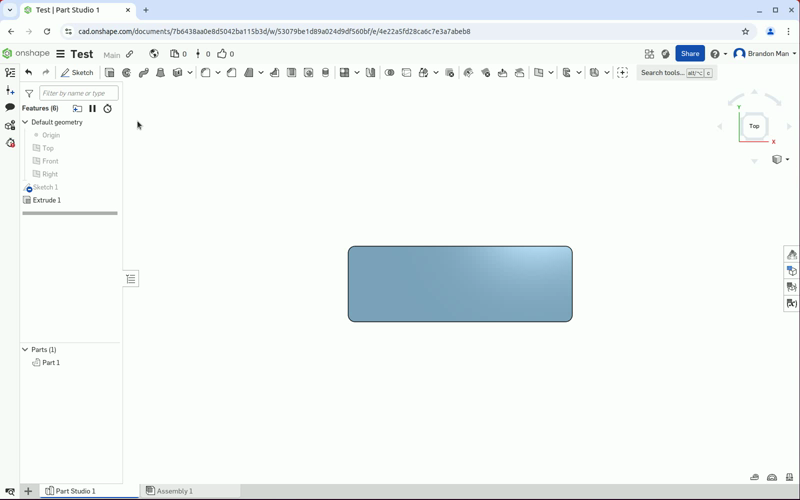
mouse_move(73, 189)
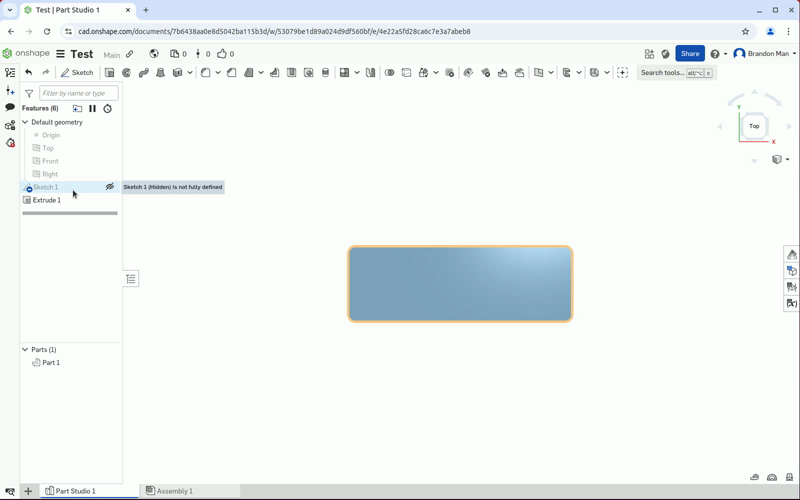
click(73, 189)
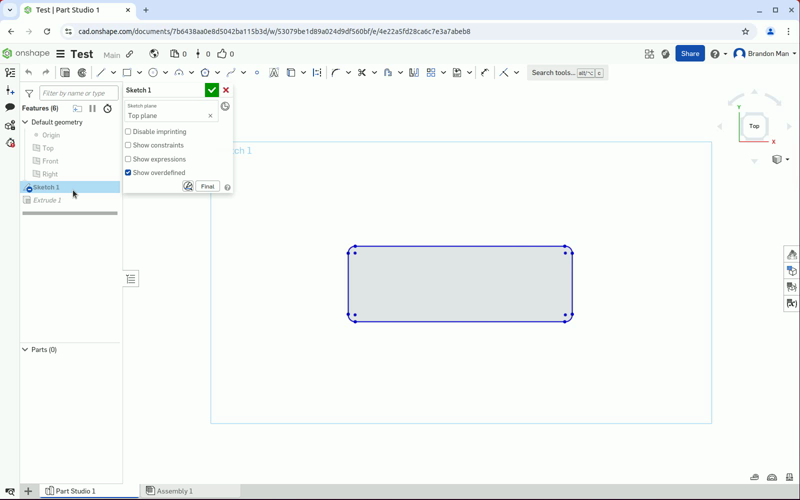
mouse_move(229, 92)
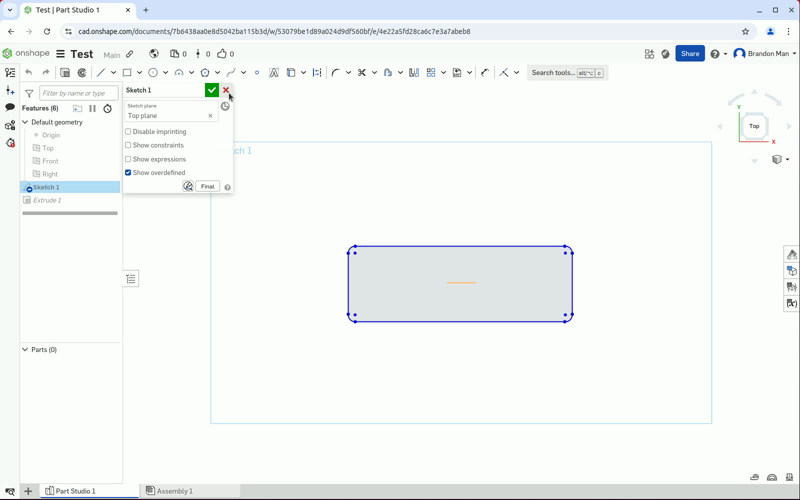
click(229, 92)
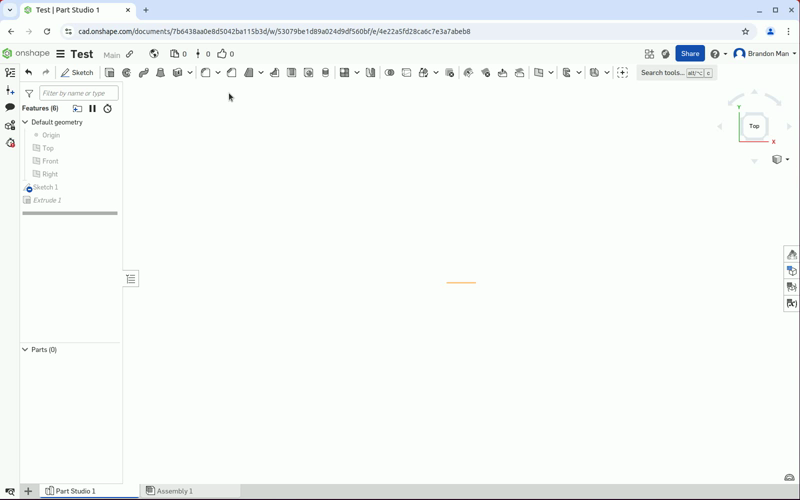
mouse_move(541, 75)
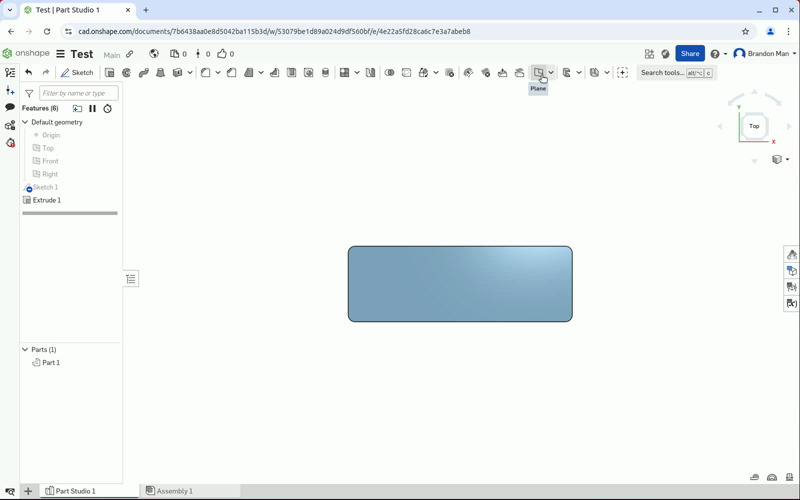
click(541, 75)
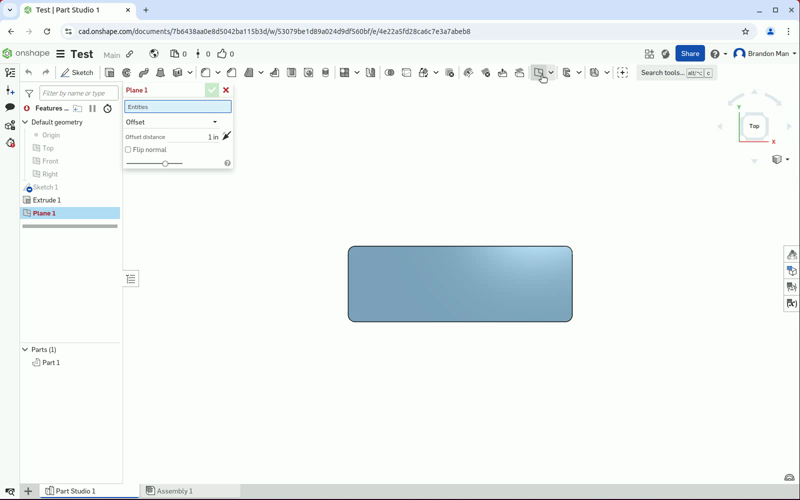
mouse_move(73, 150)
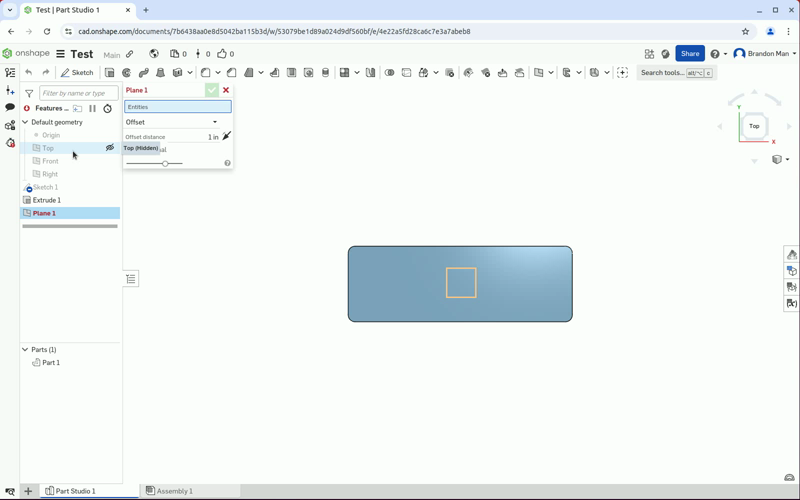
click(73, 150)
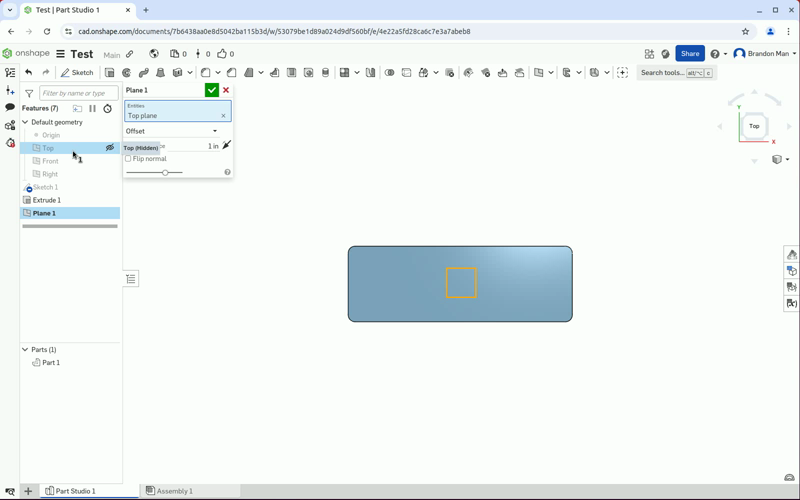
key(tab, 2)
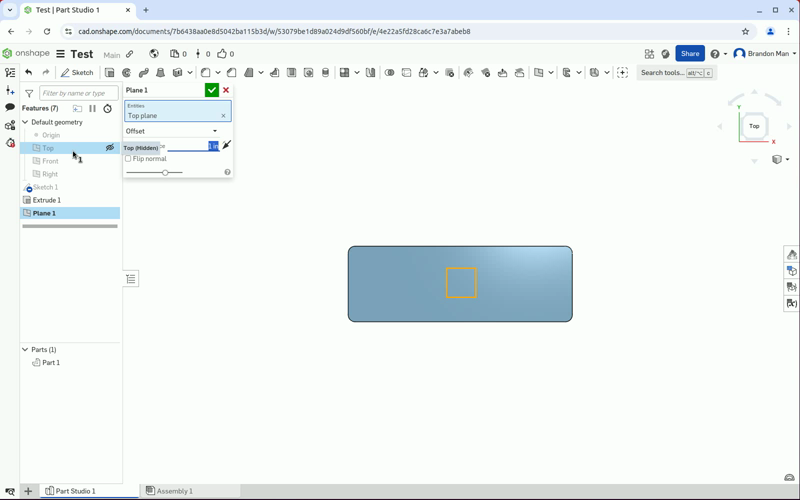
text(1.202)
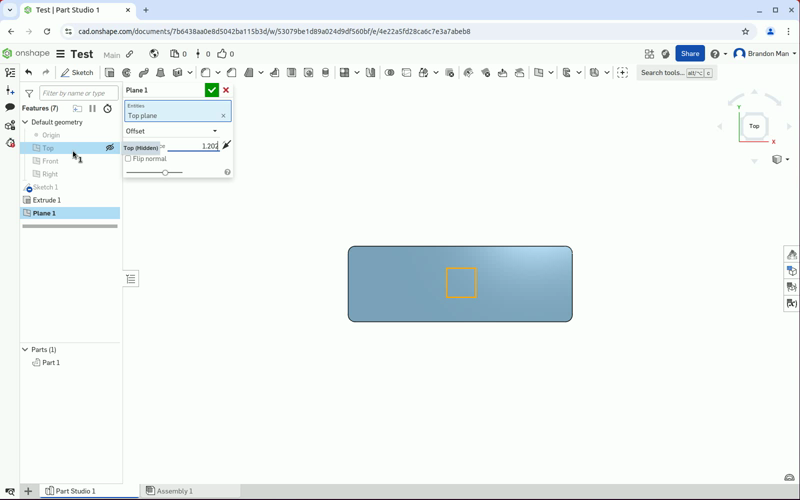
key(enter, 2)
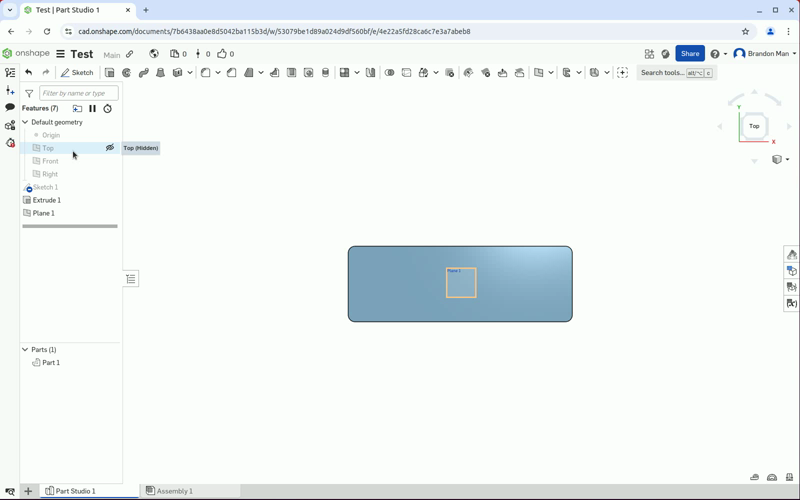
key(shift+s)
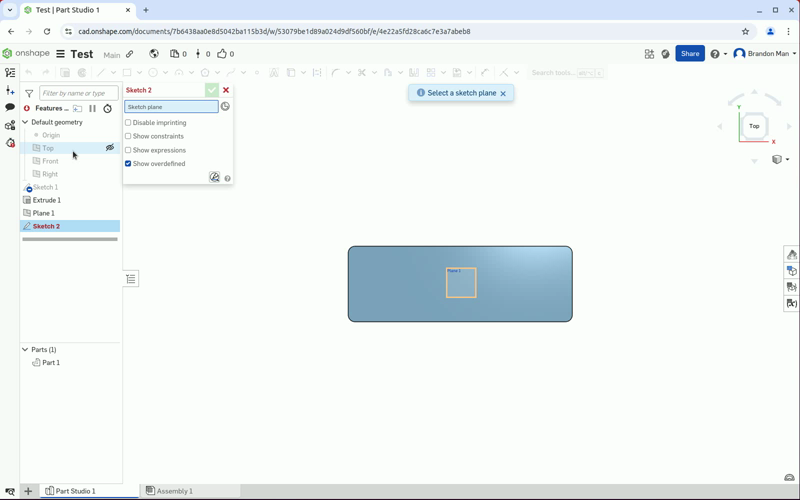
mouse_move(73, 215)
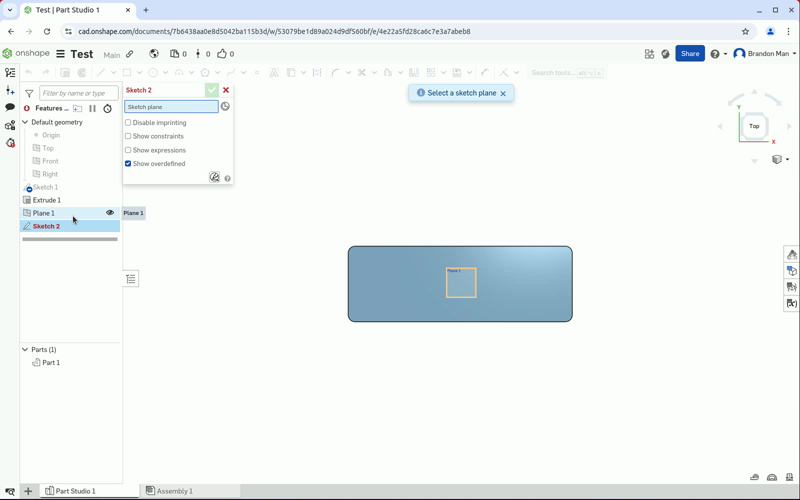
click(73, 215)
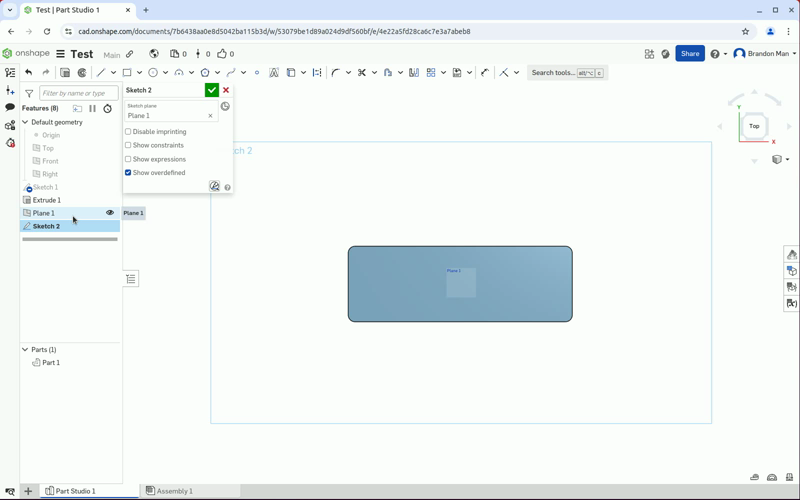
mouse_move(73, 352)
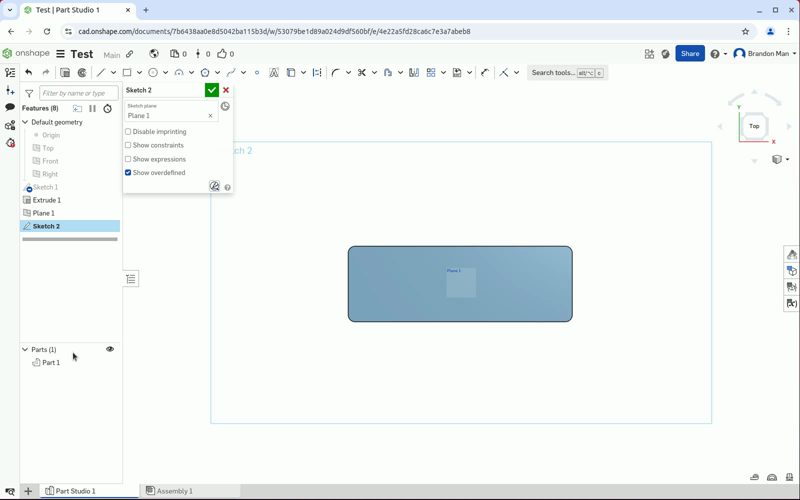
key(y)
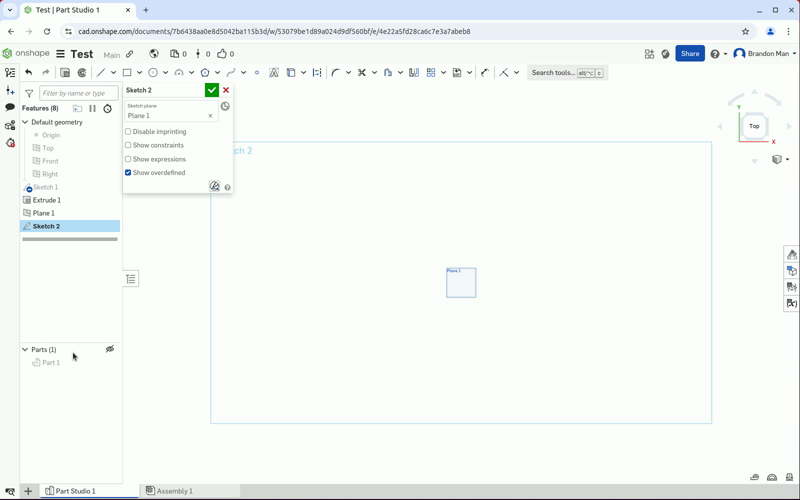
key(l)
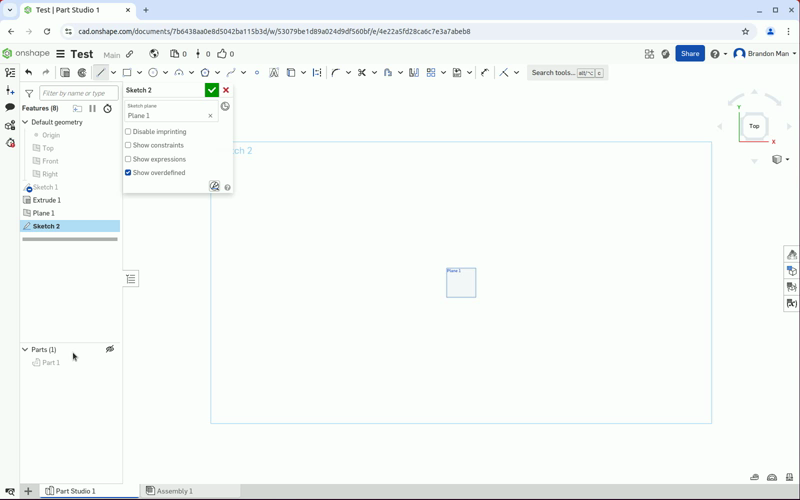
key_down(shift)
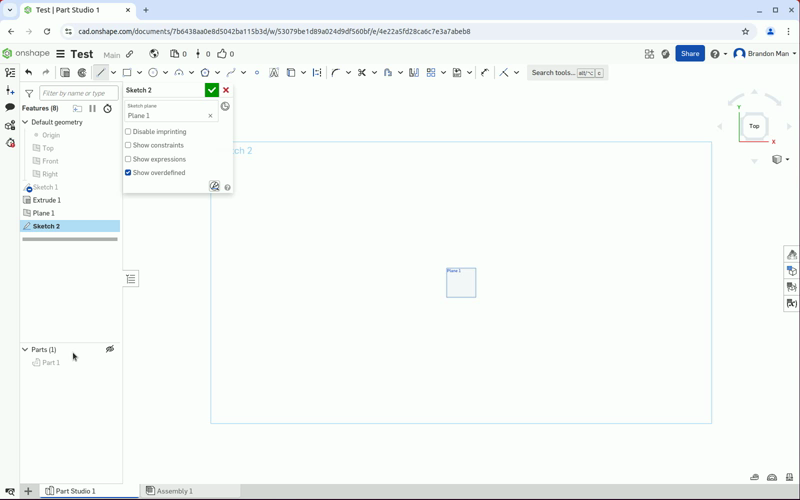
mouse_move(432, 307)
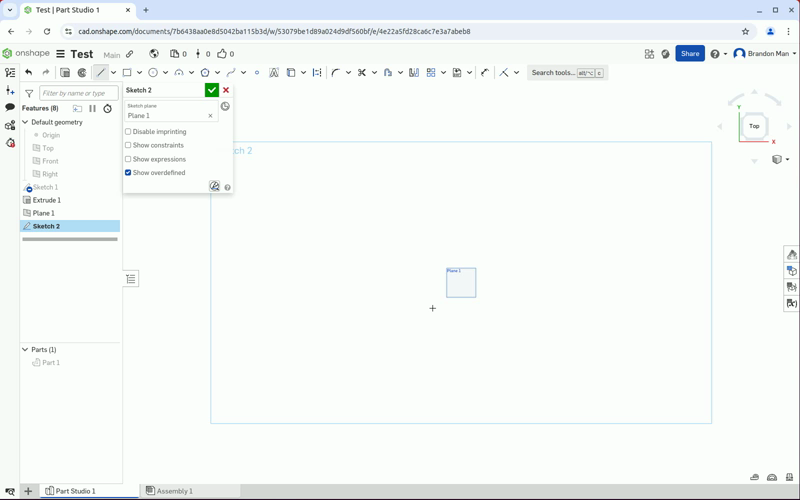
click(432, 307)
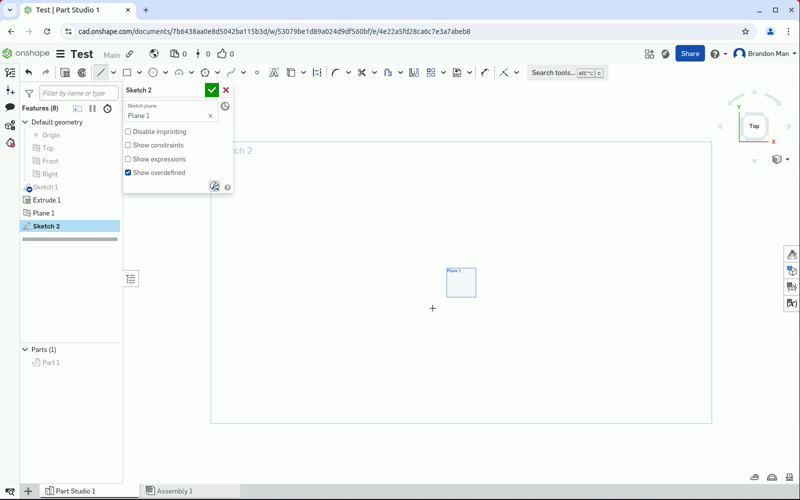
key_up(shift)
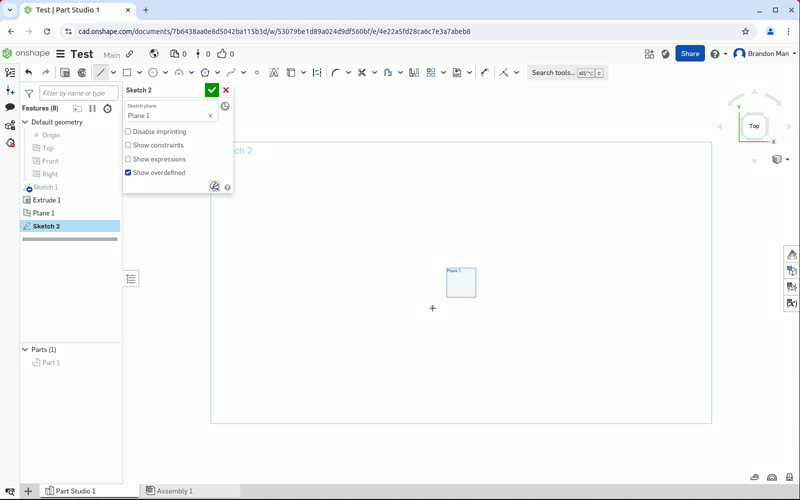
key_down(shift)
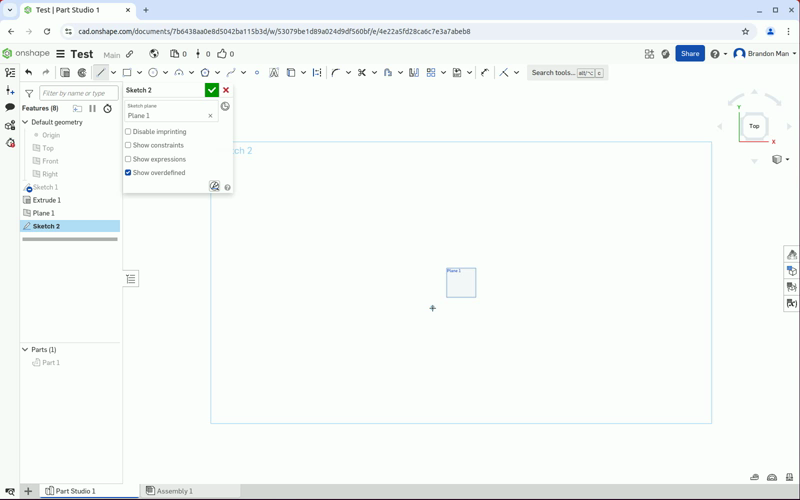
mouse_move(462, 307)
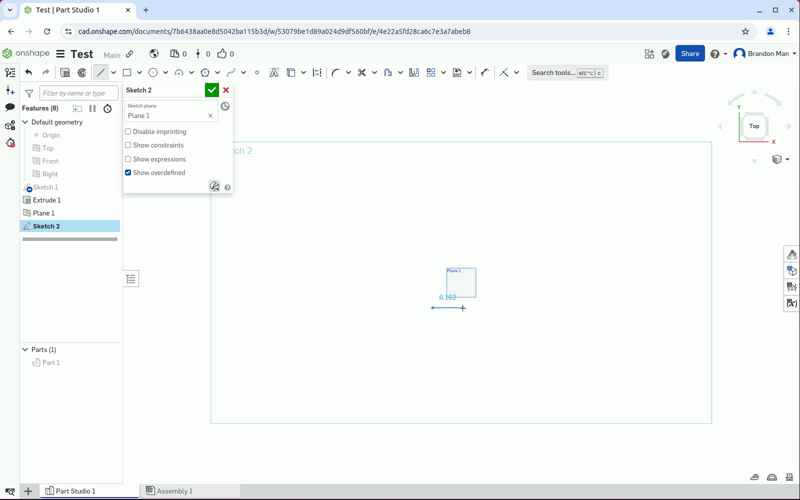
mouse_move(489, 307)
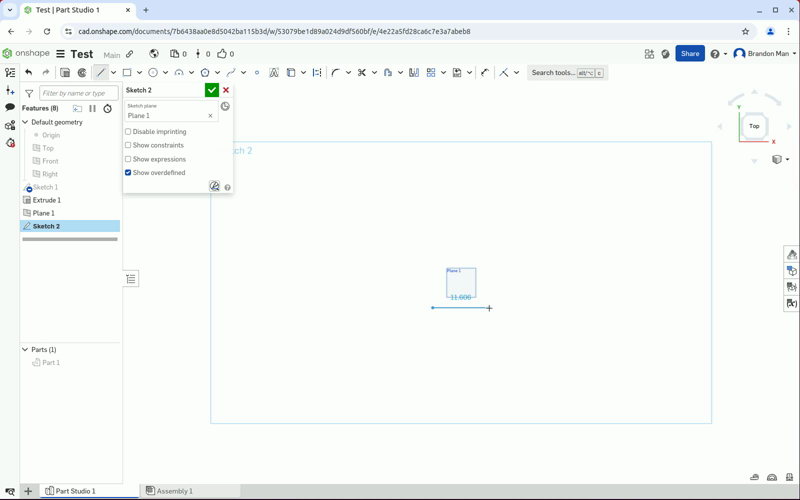
click(489, 307)
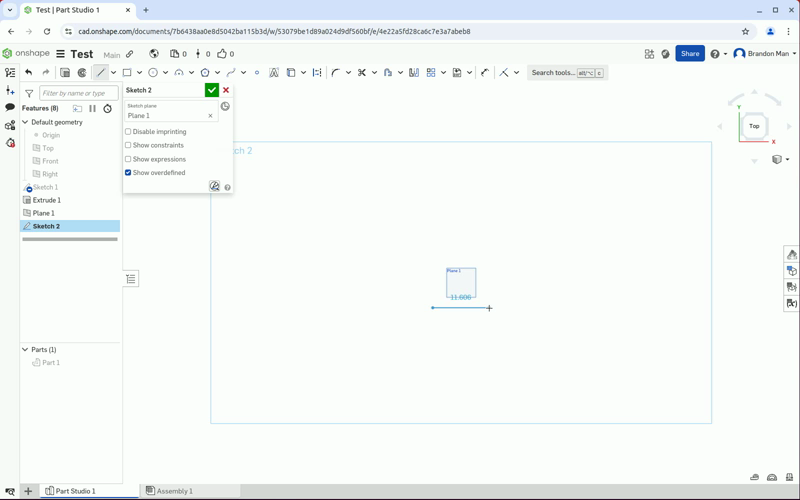
key_up(shift)
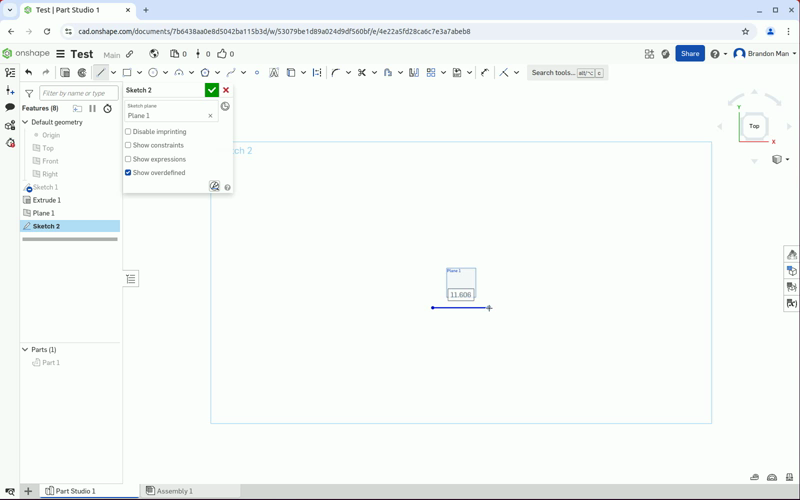
key_down(shift)
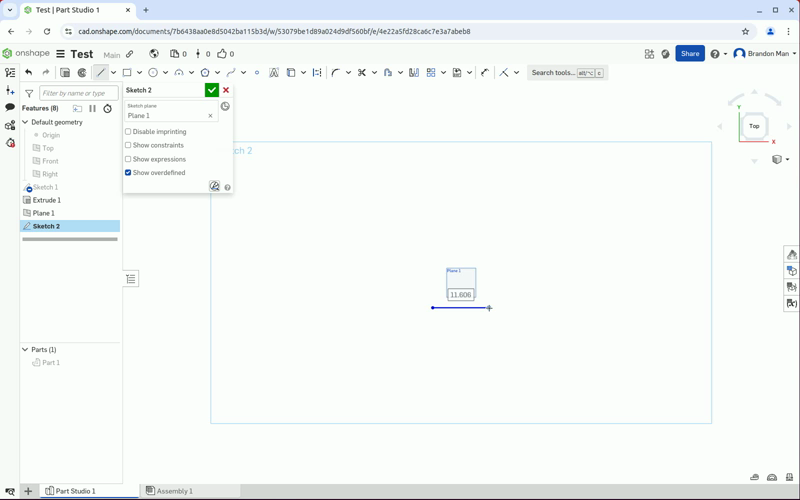
mouse_move(519, 307)
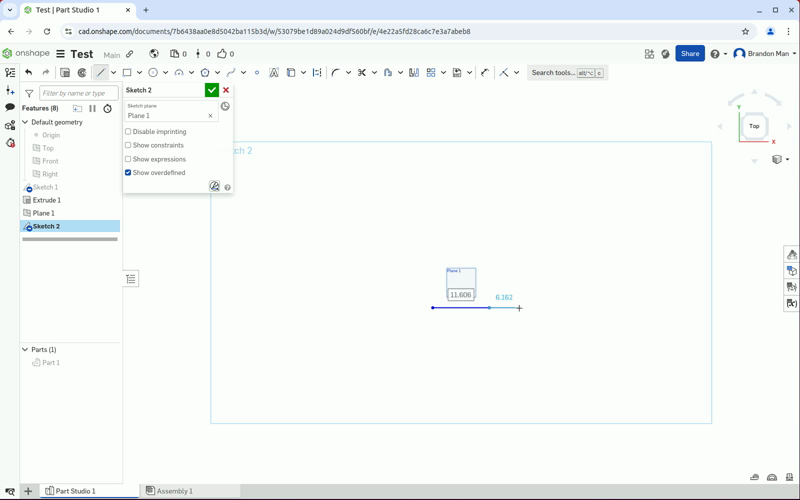
mouse_move(489, 257)
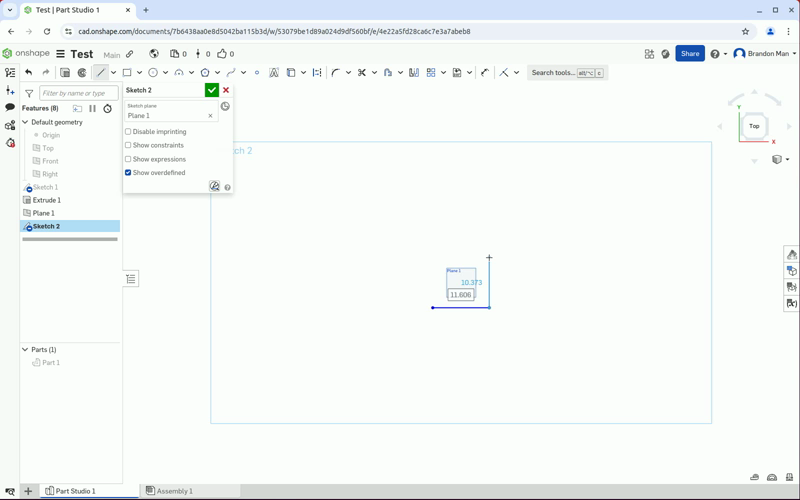
click(489, 257)
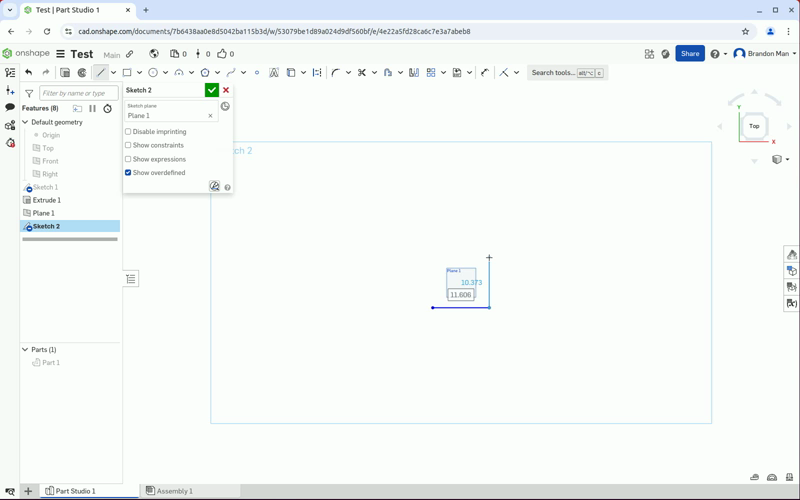
key_up(shift)
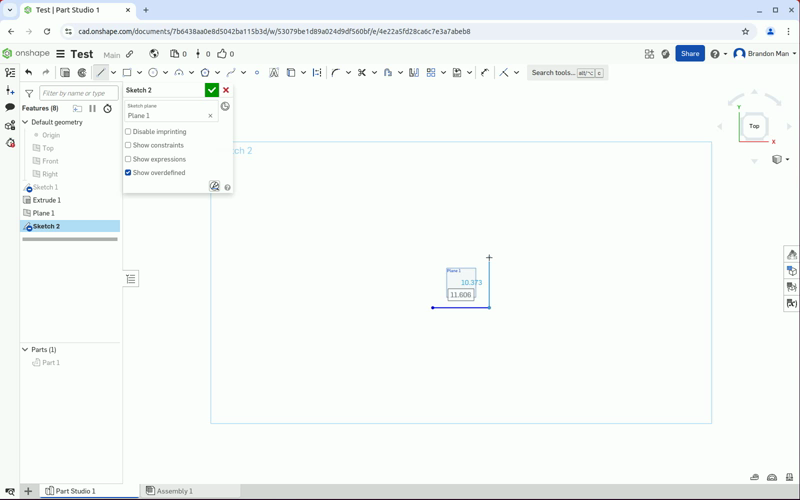
key_down(shift)
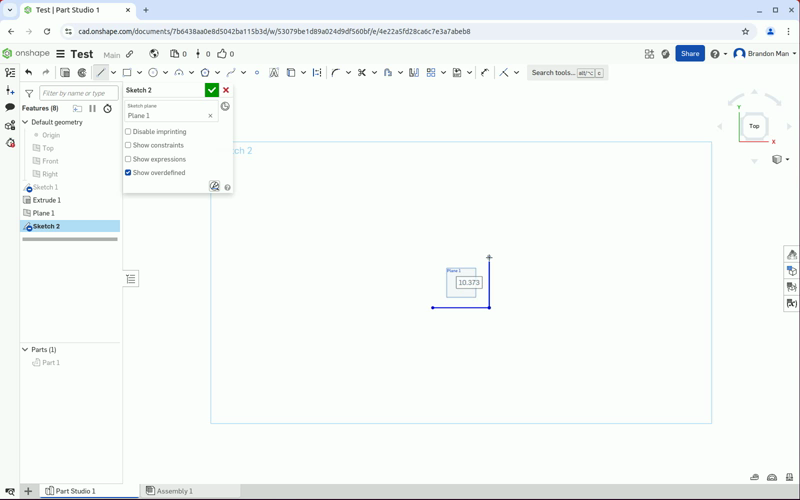
mouse_move(519, 257)
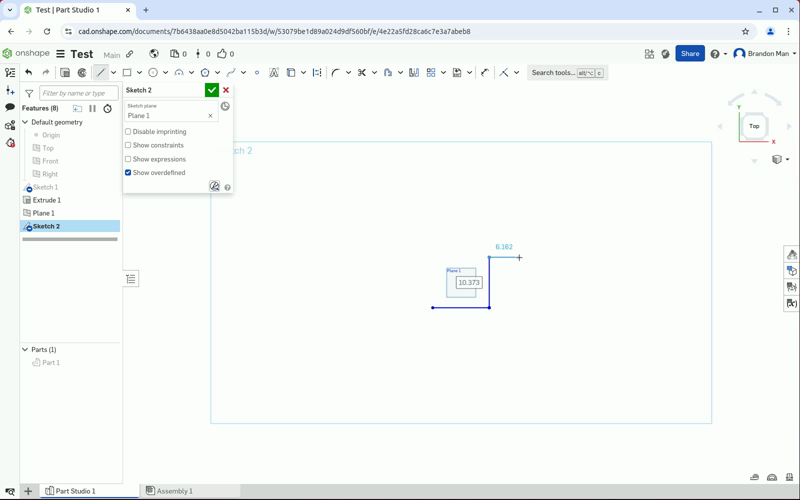
mouse_move(432, 257)
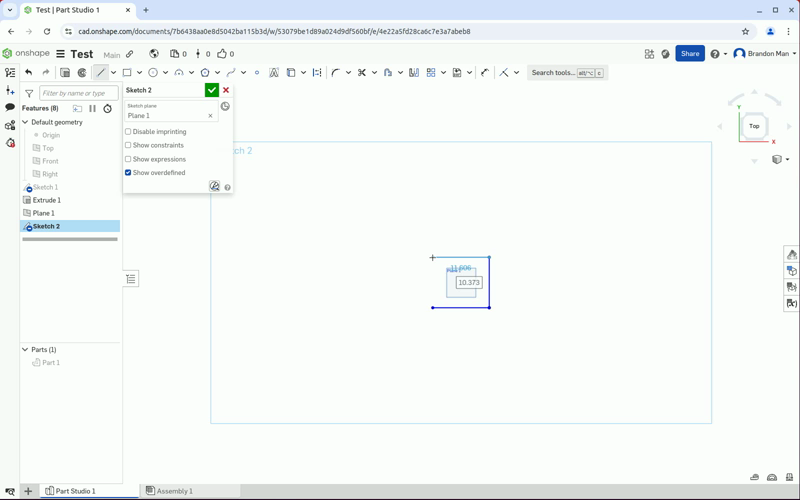
click(432, 257)
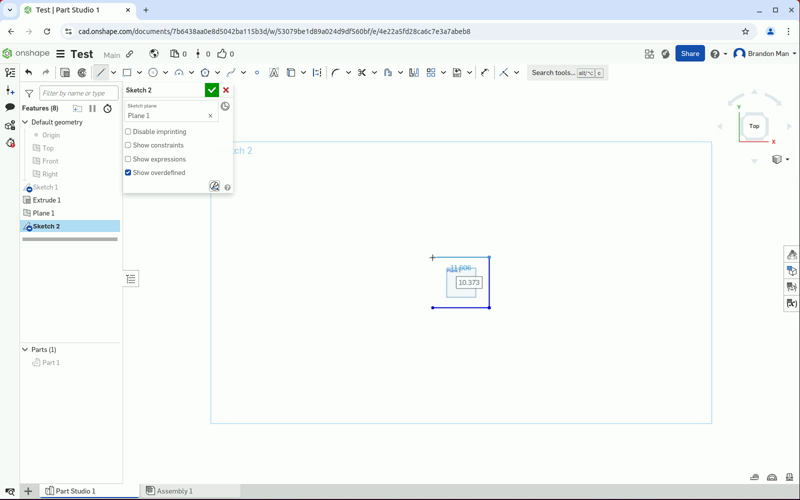
key_up(shift)
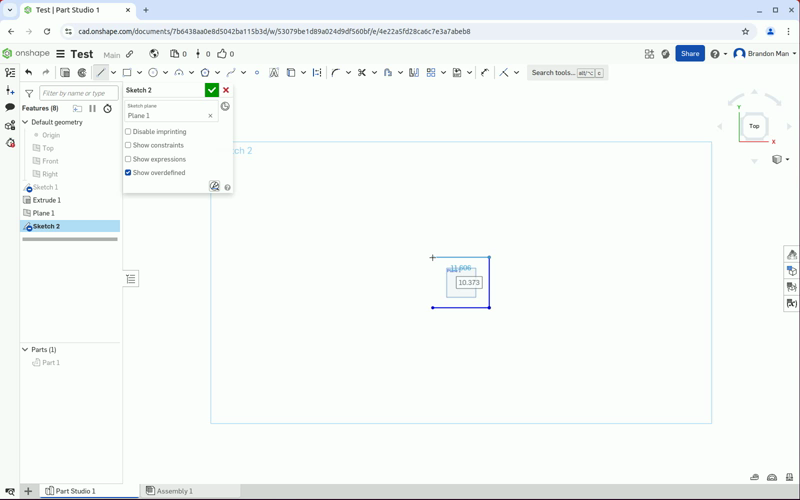
mouse_move(462, 257)
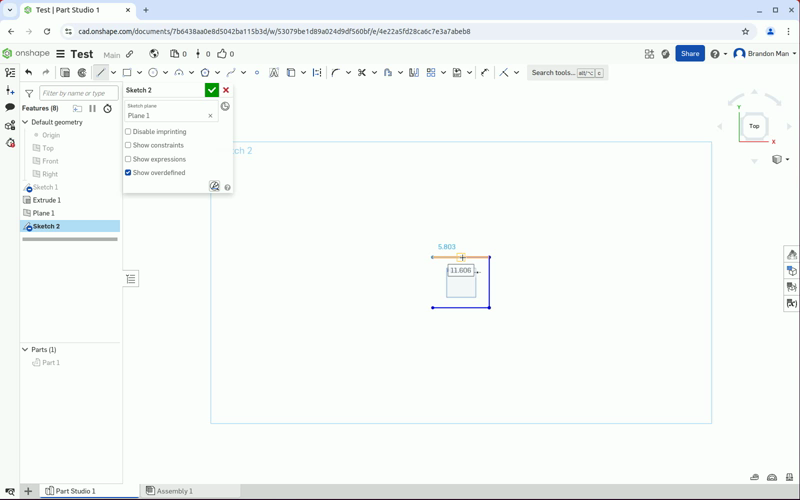
key_down(shift)
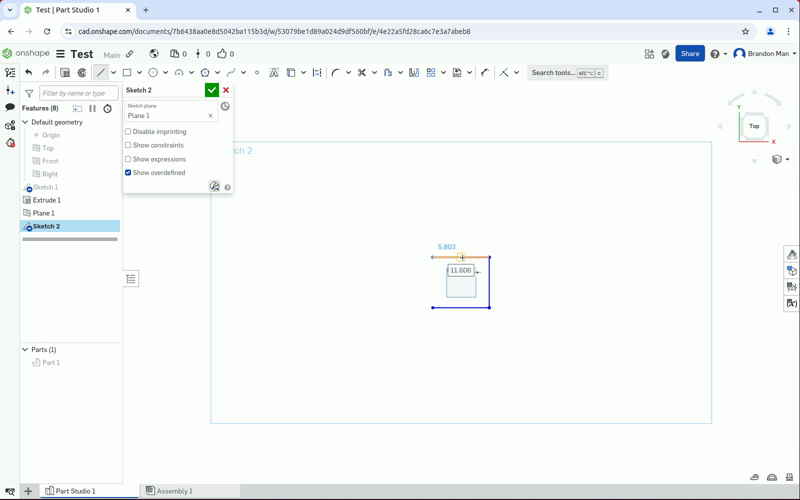
mouse_move(432, 307)
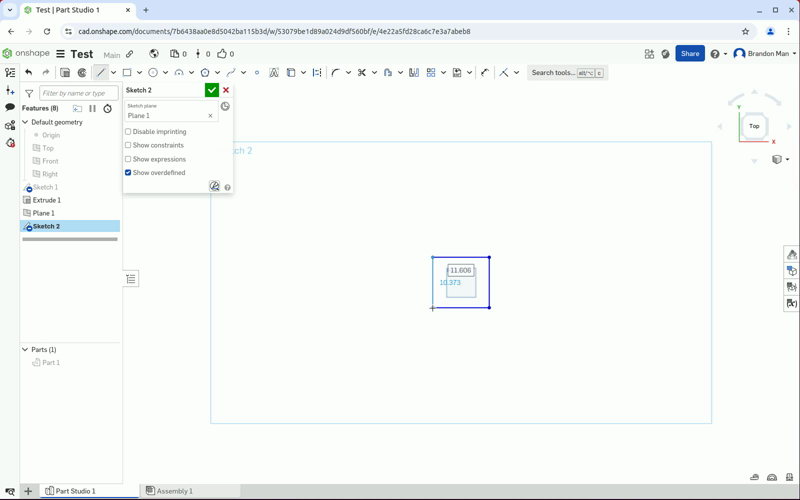
key_up(shift)
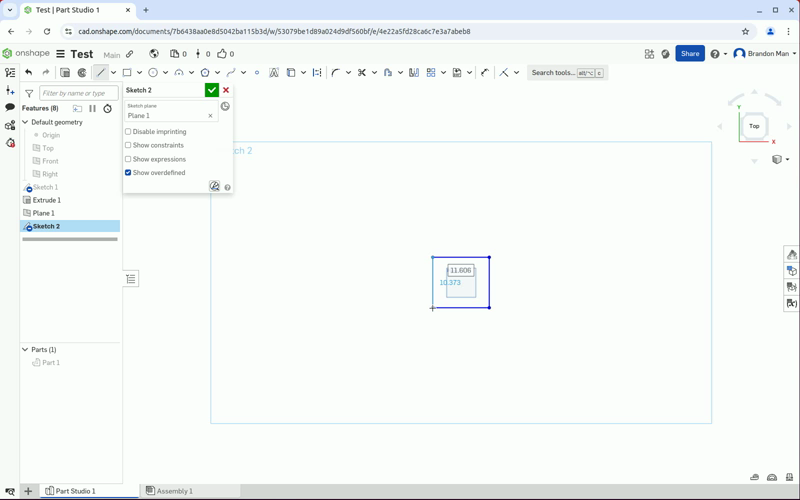
click(432, 307)
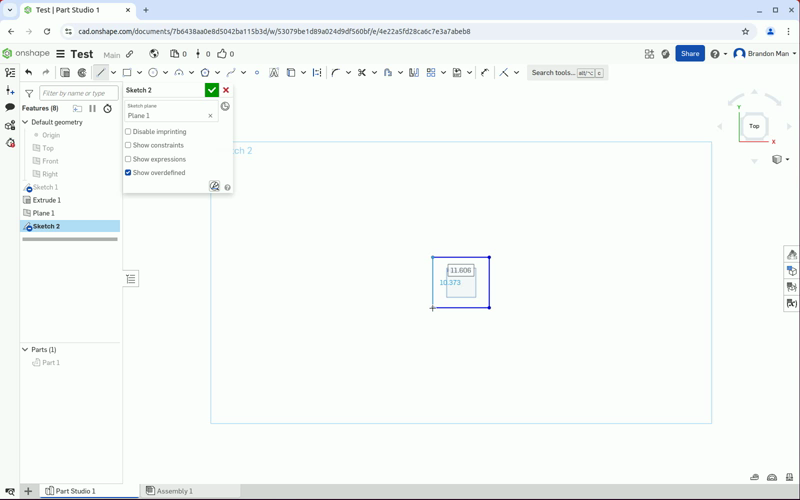
key(esc)
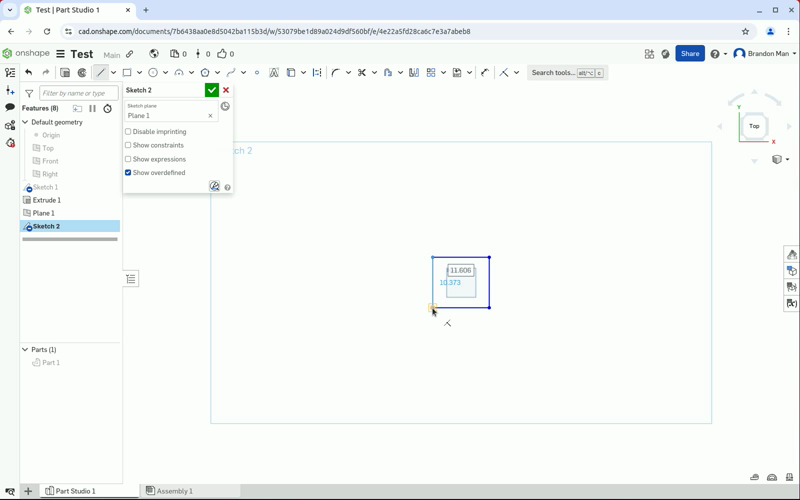
mouse_move(455, 286)
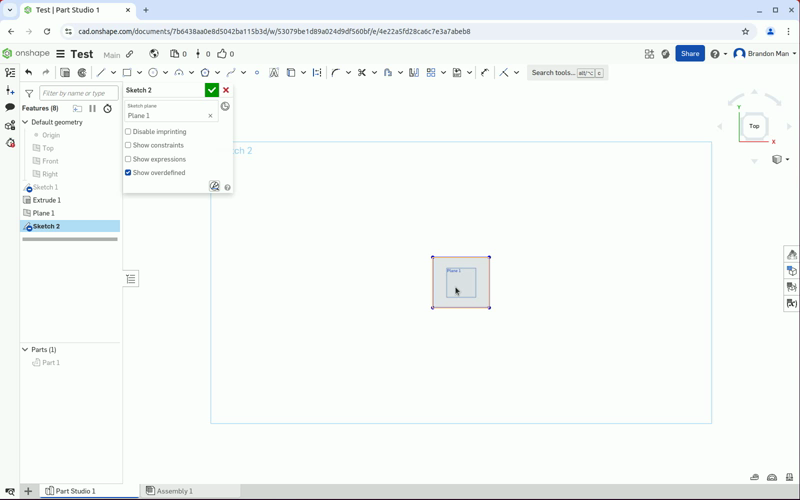
click(455, 286)
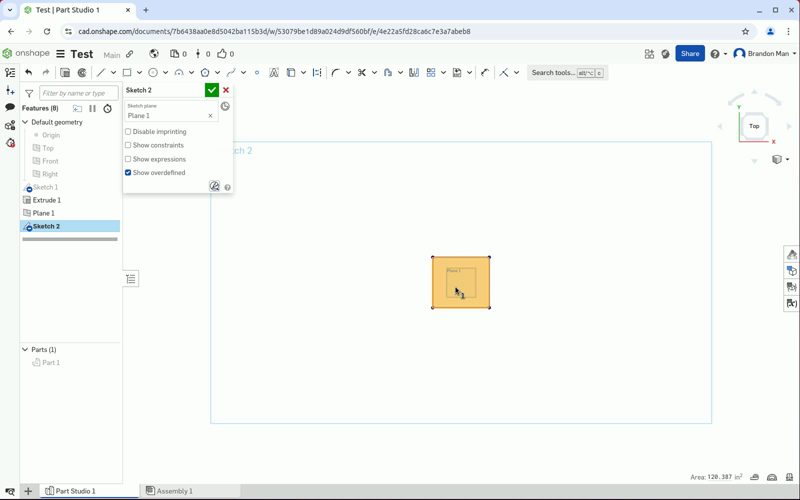
mouse_move(73, 352)
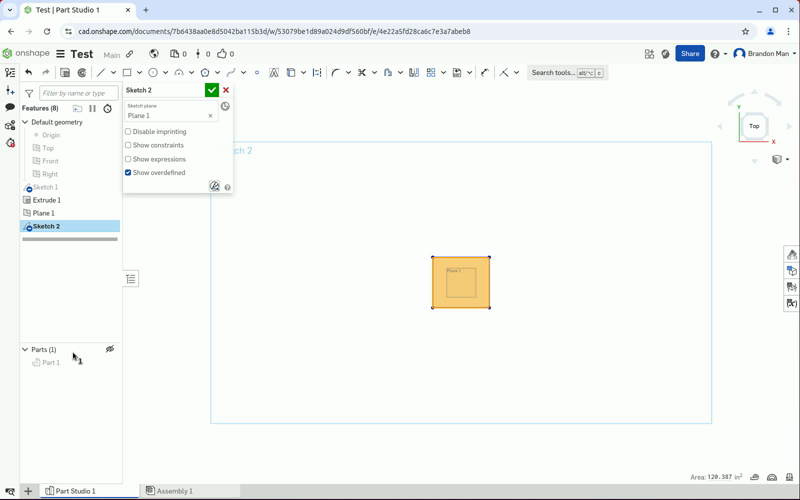
key(shift+y)
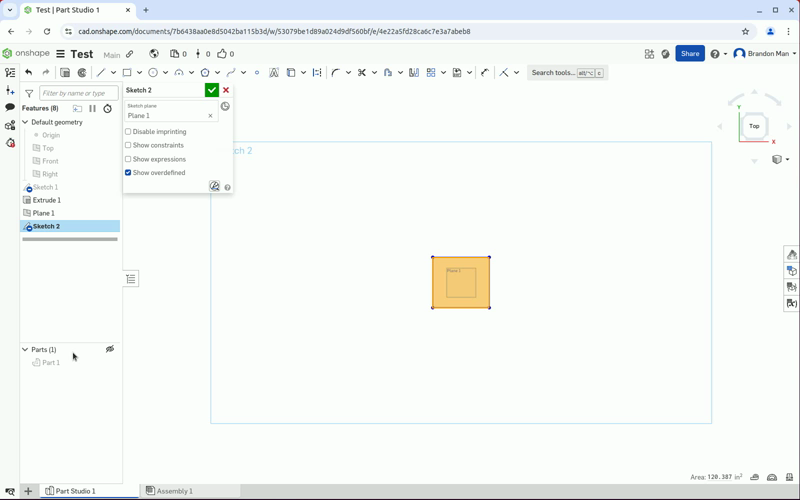
key(shift+e)
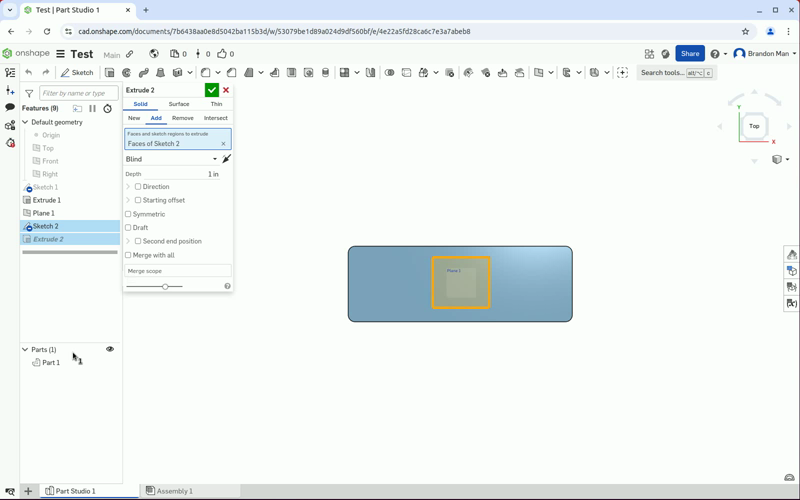
mouse_move(143, 106)
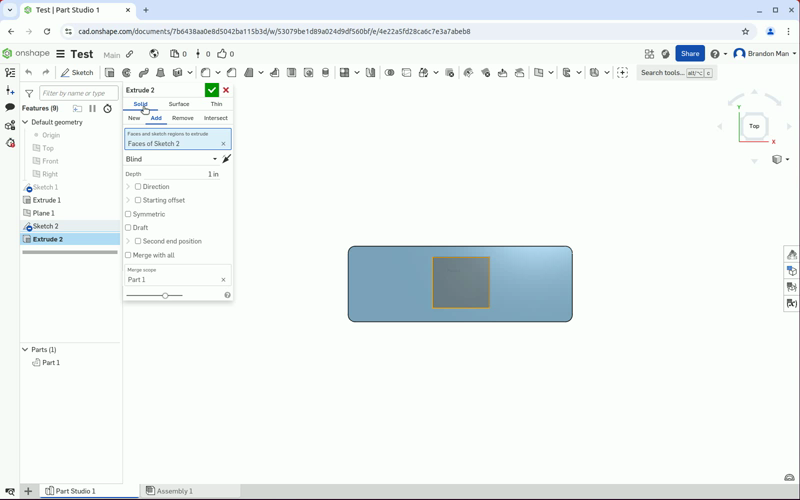
click(143, 106)
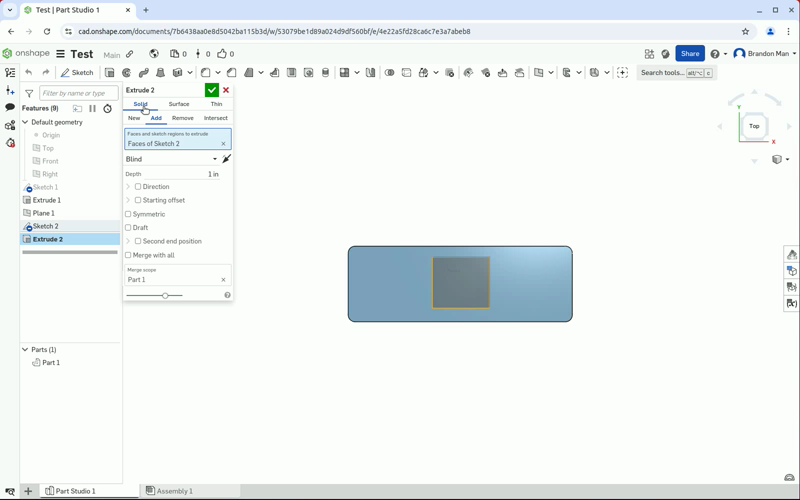
mouse_move(186, 120)
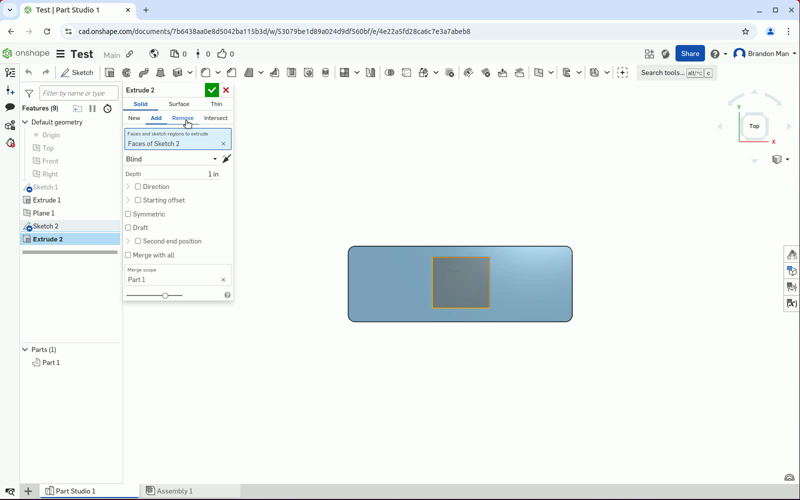
click(186, 120)
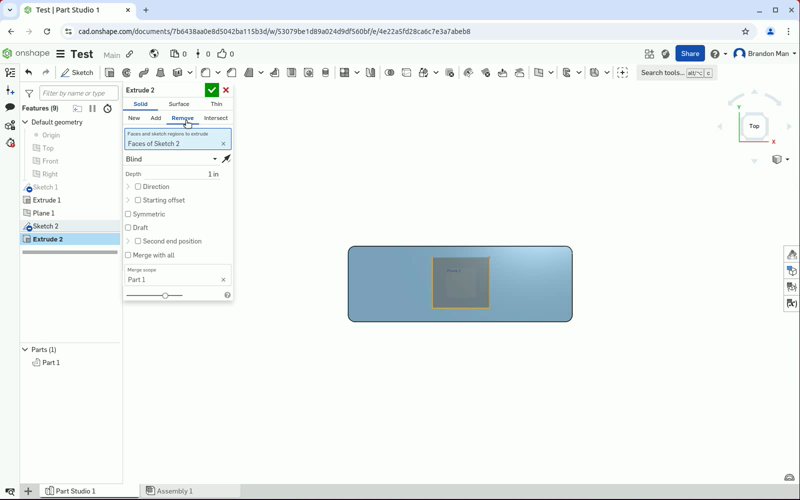
key(tab, 4)
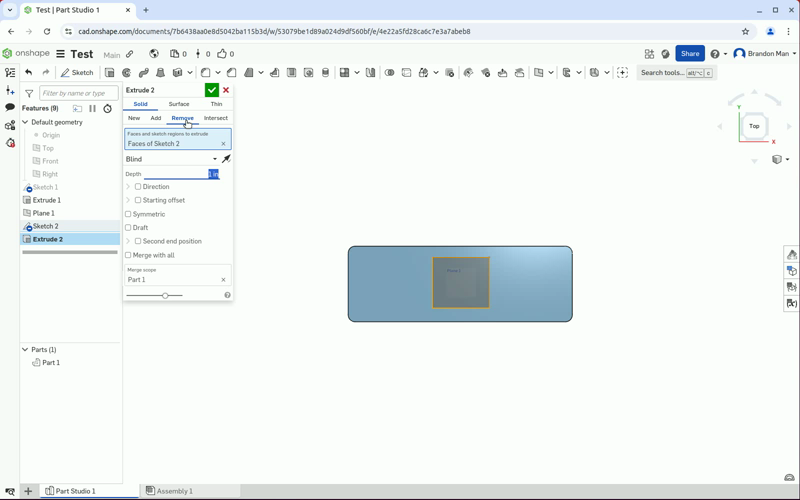
text(1.204)
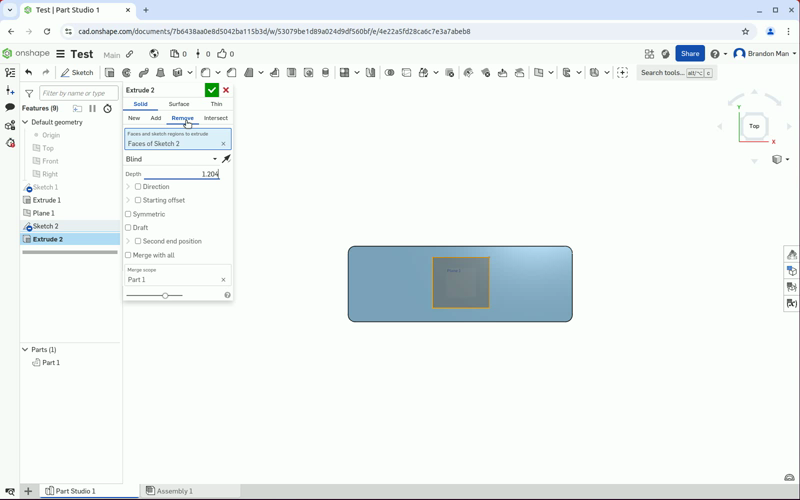
key(tab, 6)
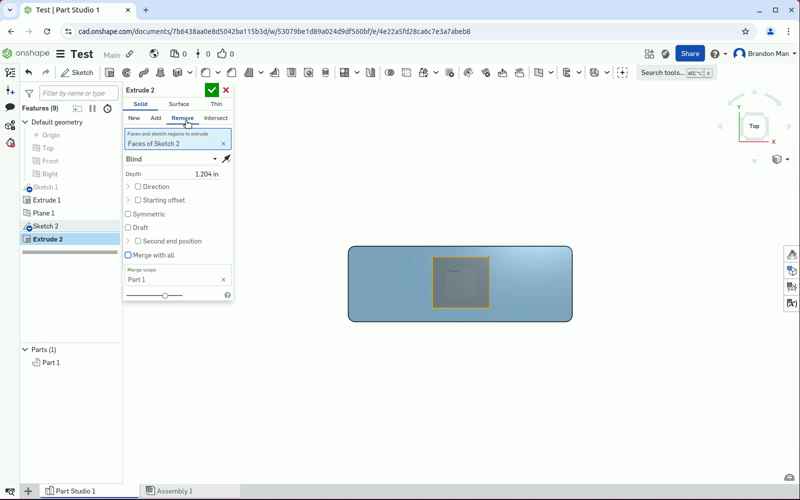
key(space)
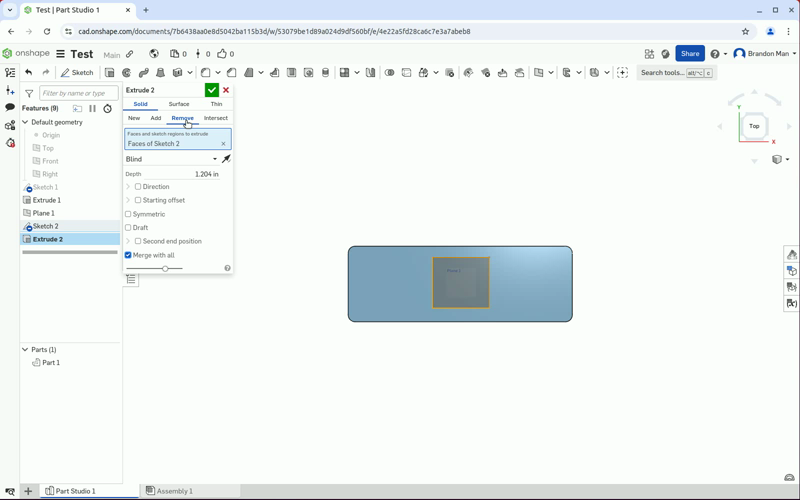
key(enter)
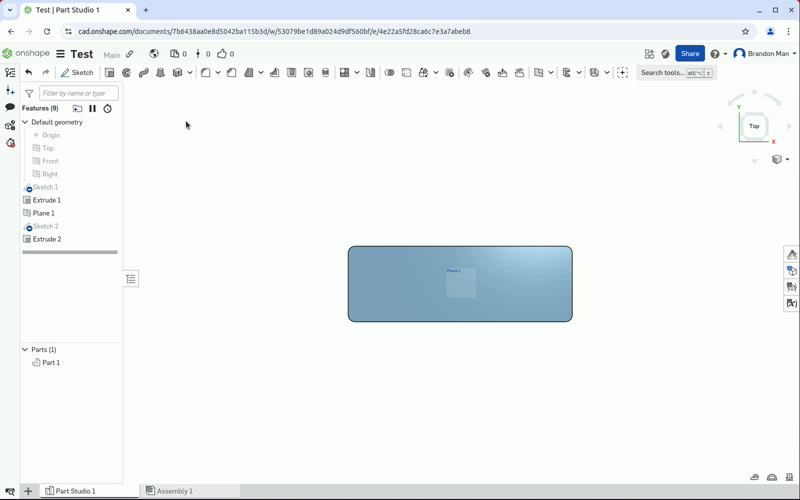
key(shift+h)
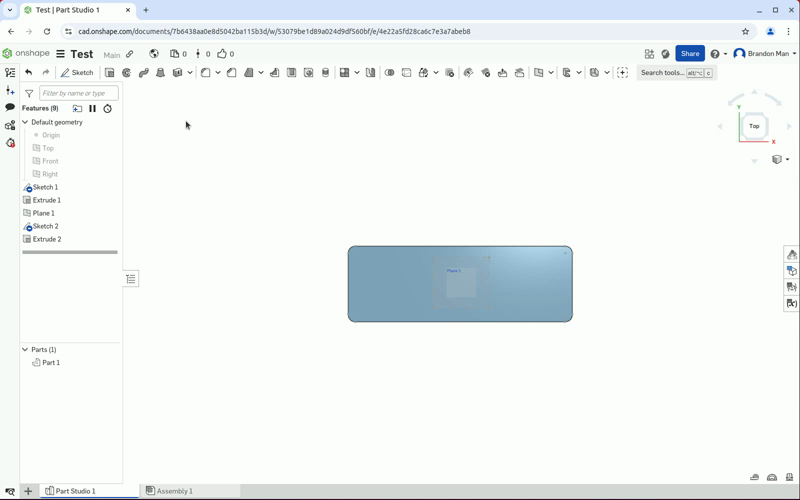
key(shift+h)
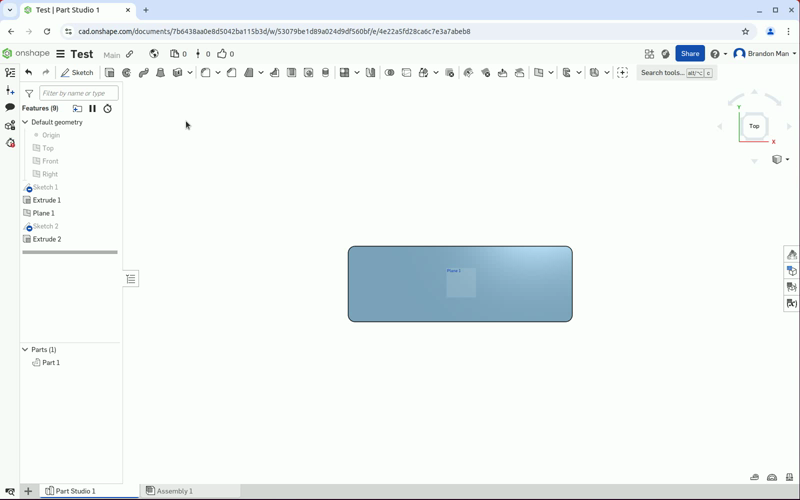
mouse_move(73, 189)
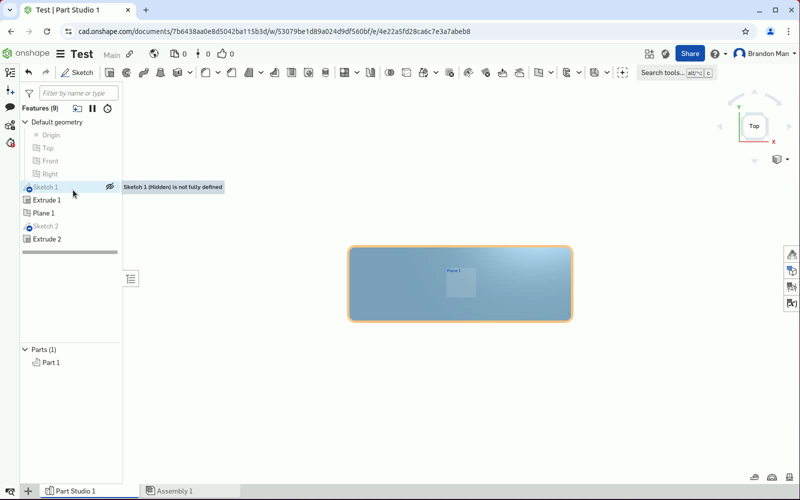
click(73, 189)
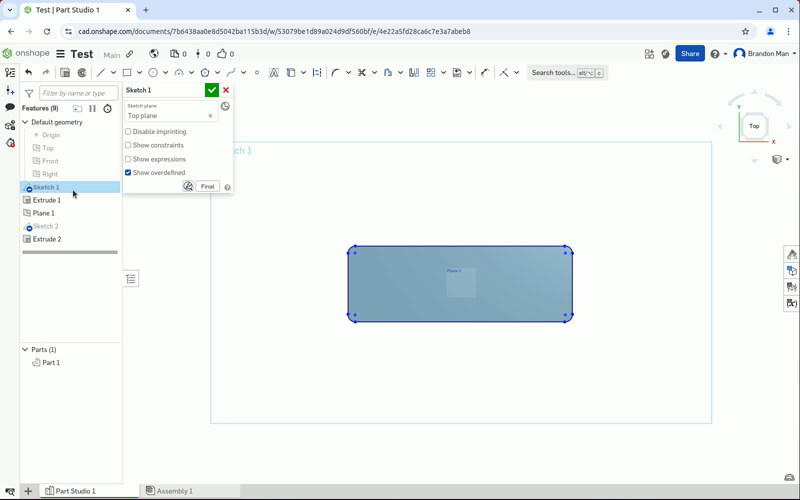
mouse_move(229, 92)
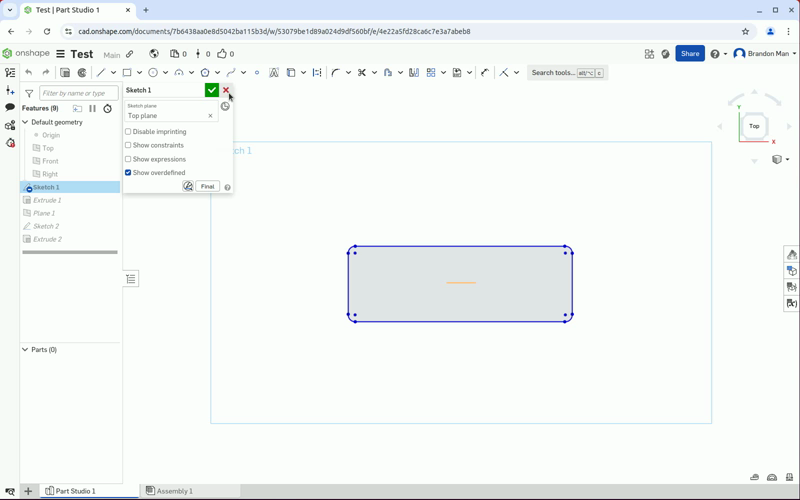
click(229, 92)
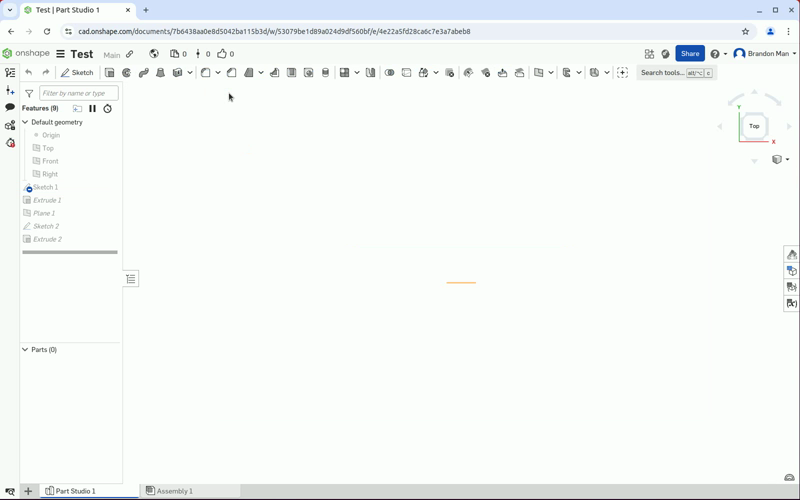
key(shift+s)
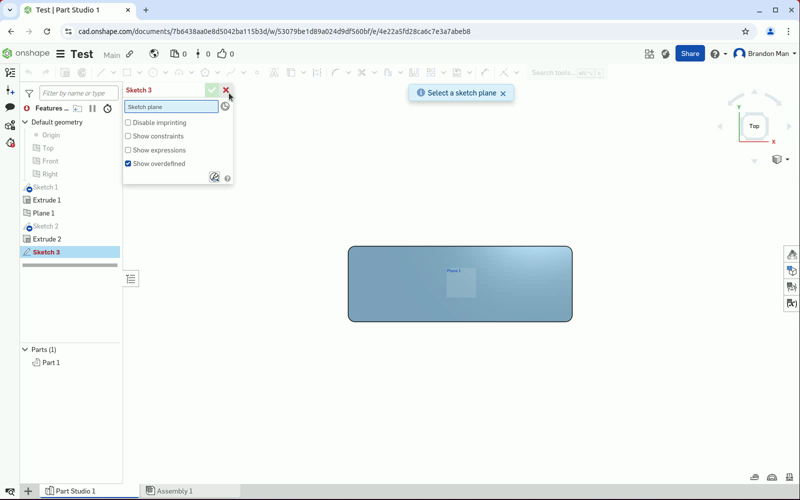
mouse_move(73, 215)
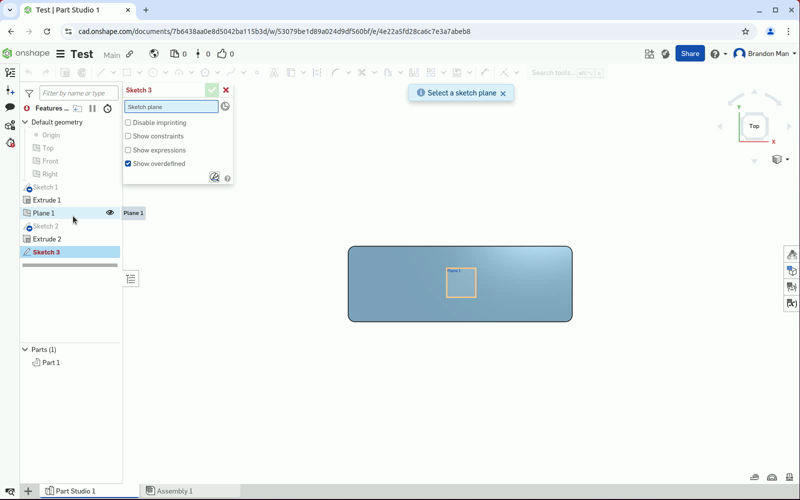
click(73, 215)
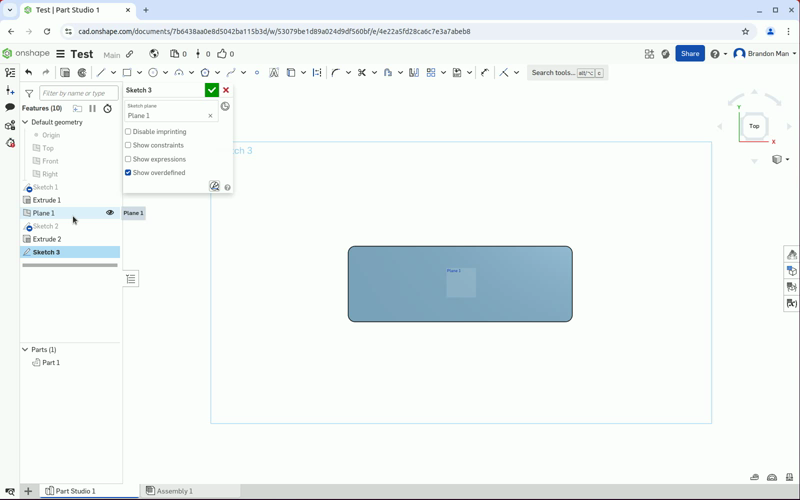
mouse_move(73, 352)
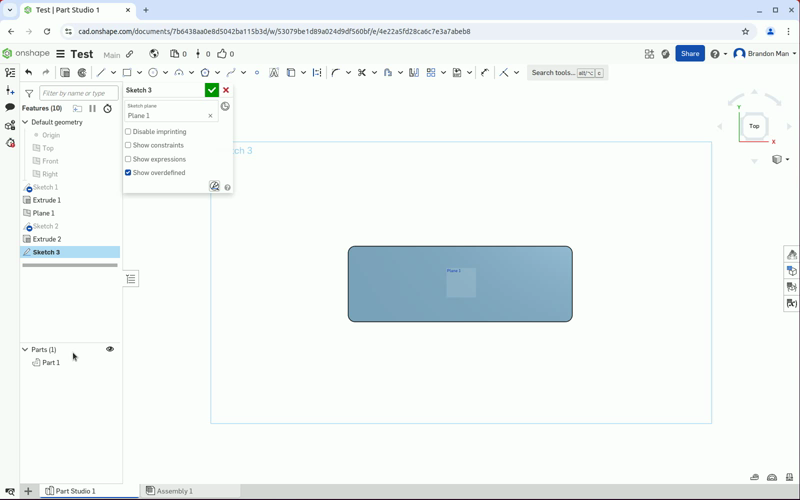
key(y)
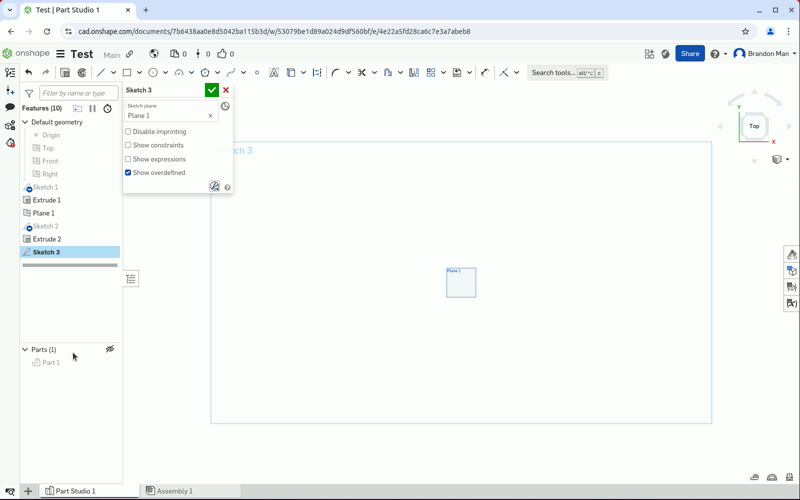
key(l)
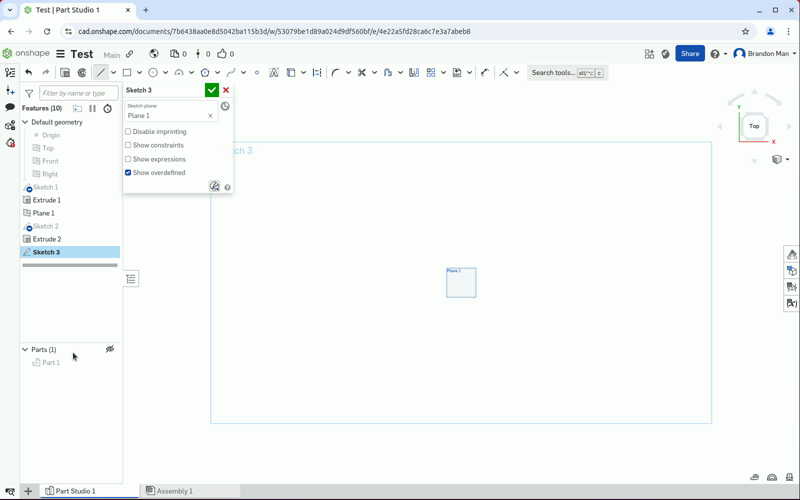
key_down(shift)
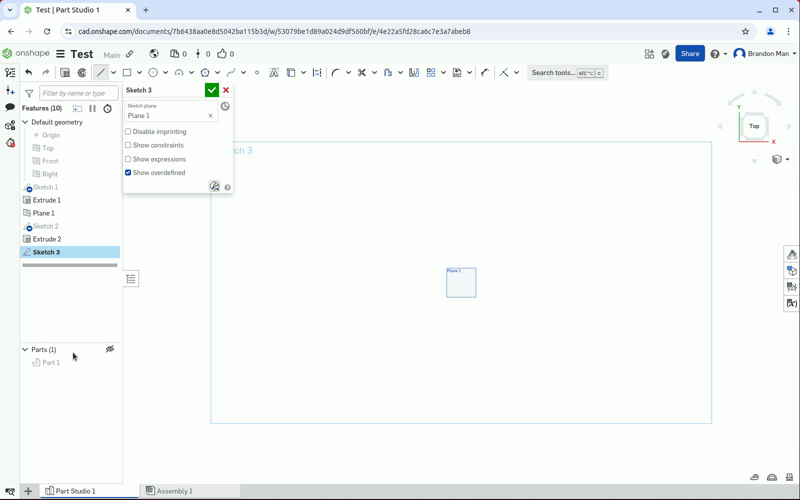
mouse_move(501, 307)
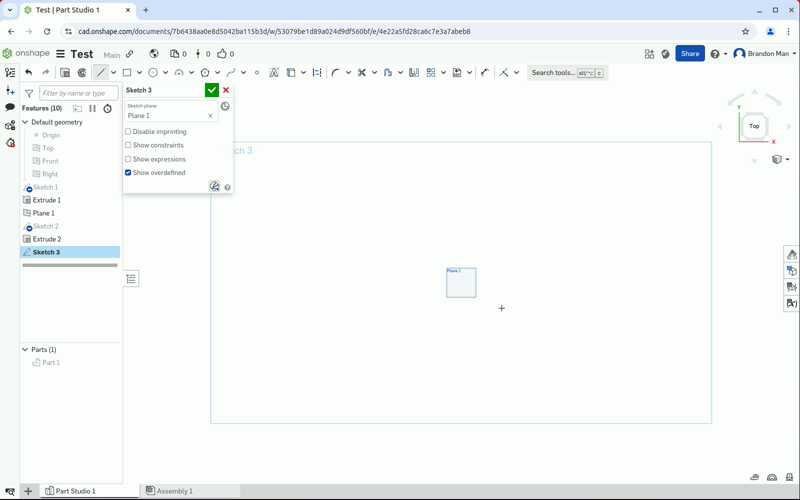
click(501, 307)
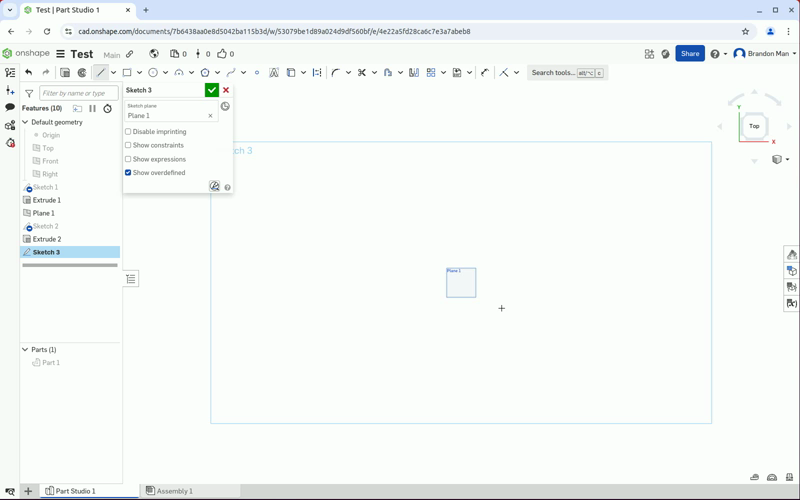
key_up(shift)
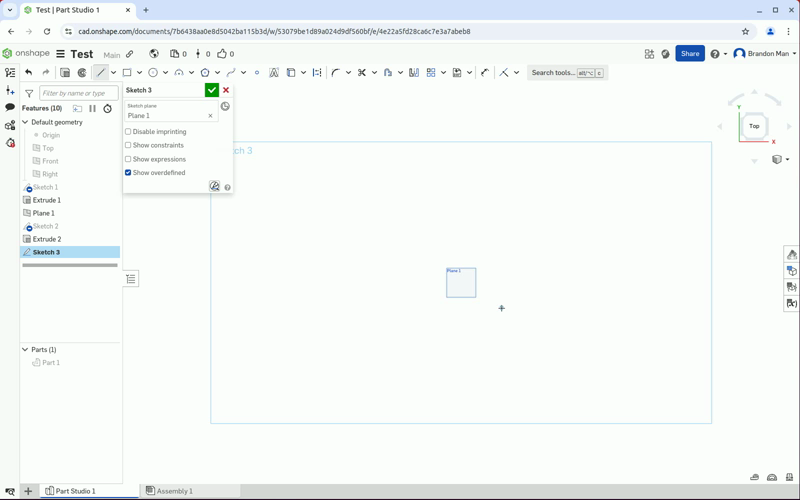
key_down(shift)
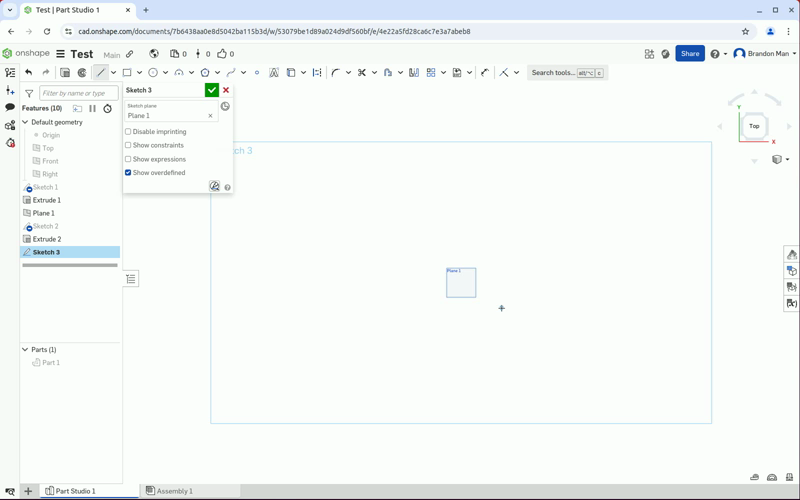
mouse_move(531, 307)
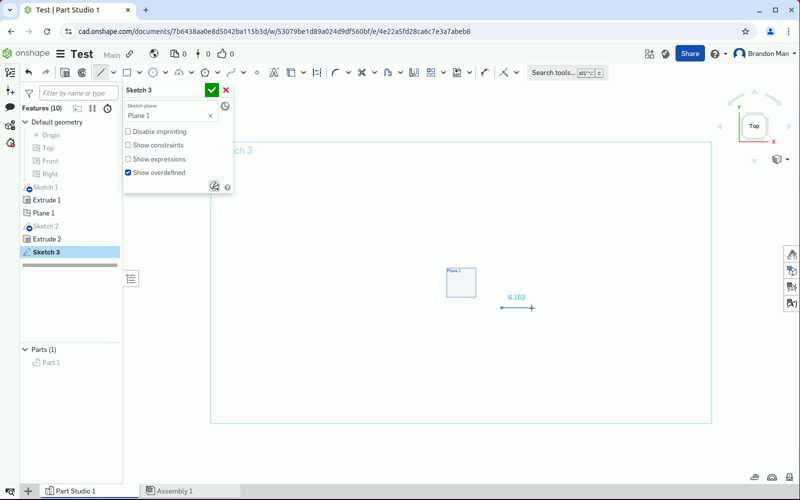
mouse_move(558, 307)
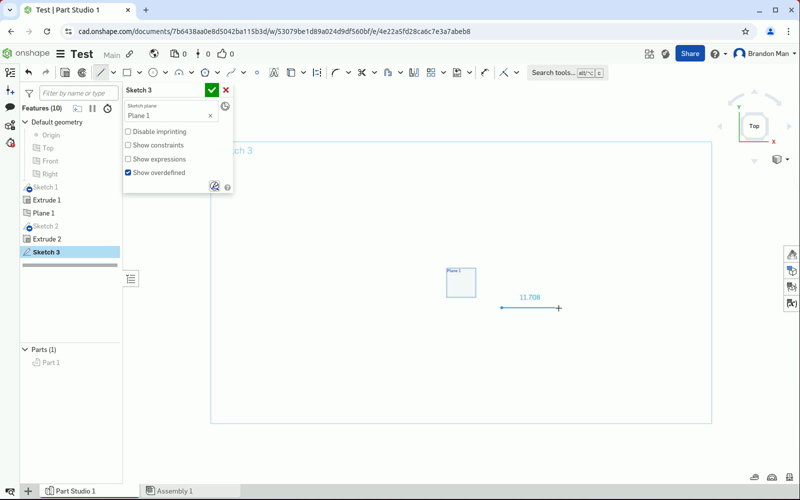
click(558, 307)
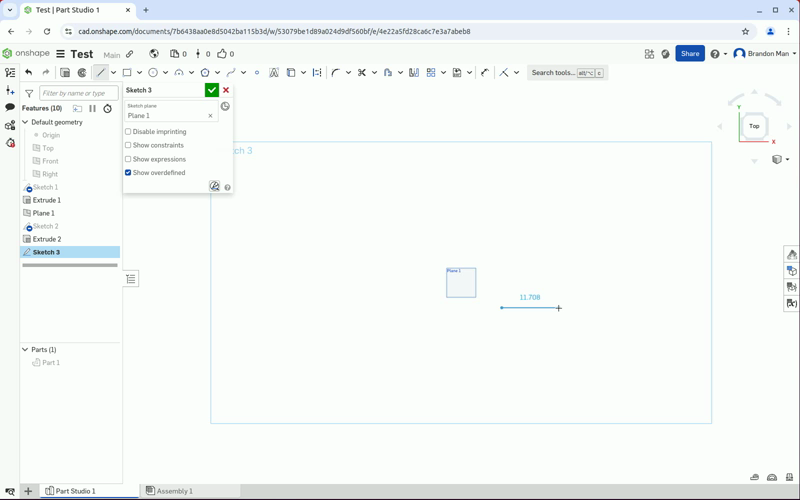
key_up(shift)
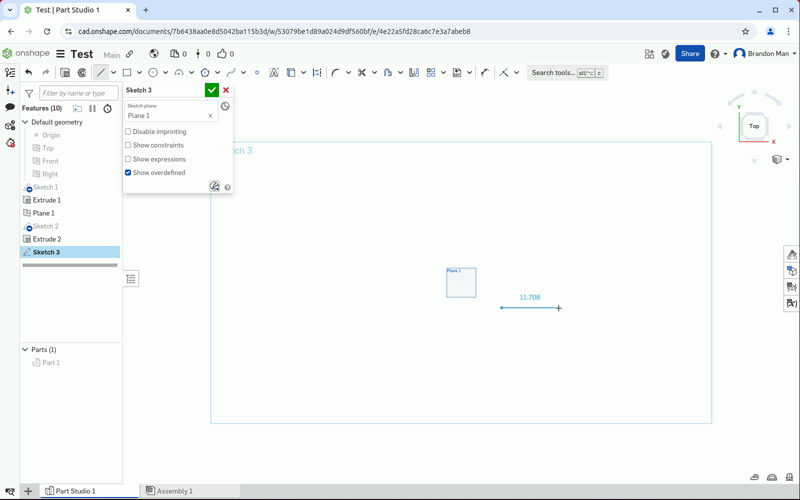
key_down(shift)
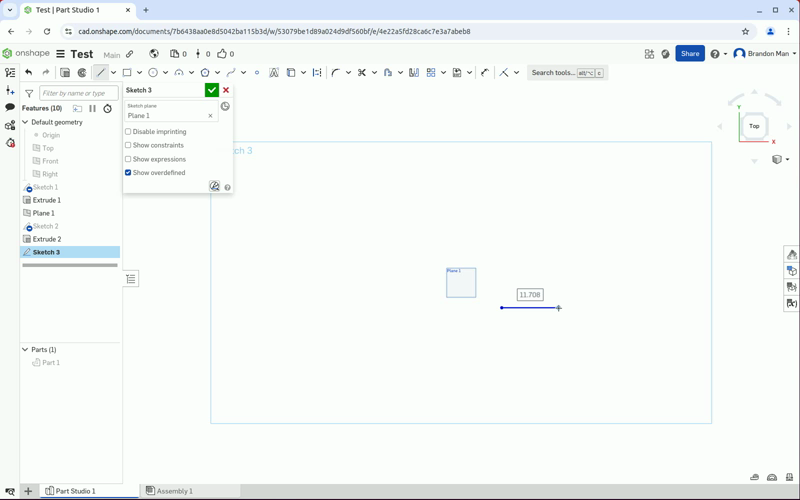
mouse_move(588, 307)
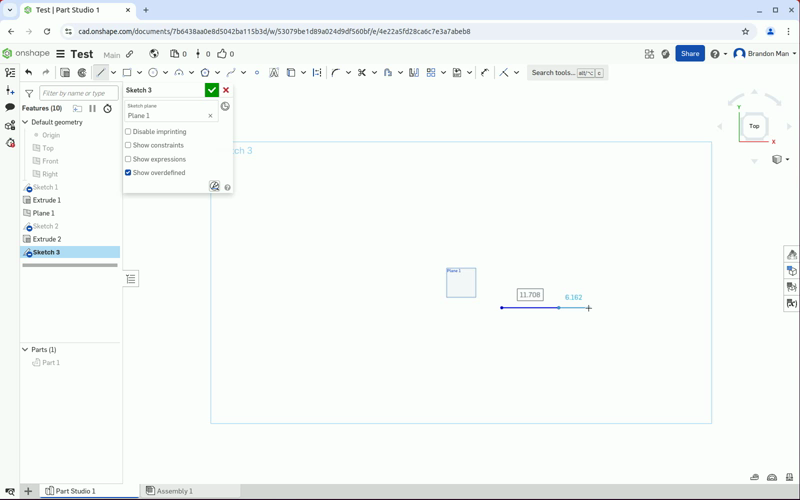
mouse_move(558, 257)
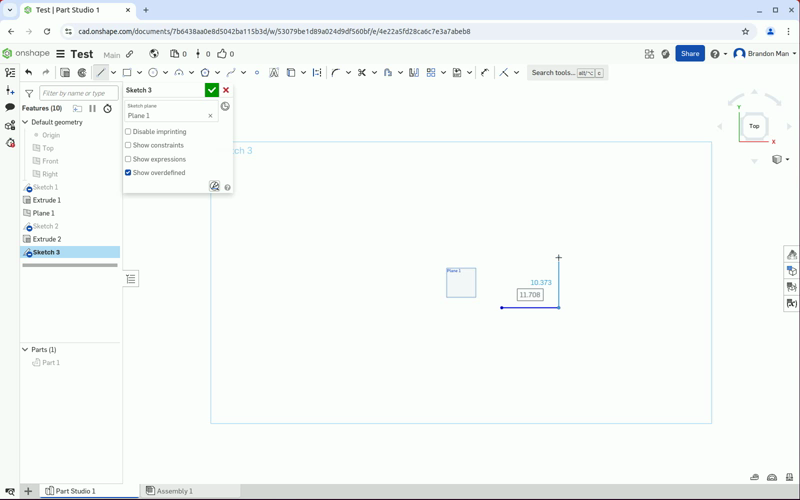
click(558, 257)
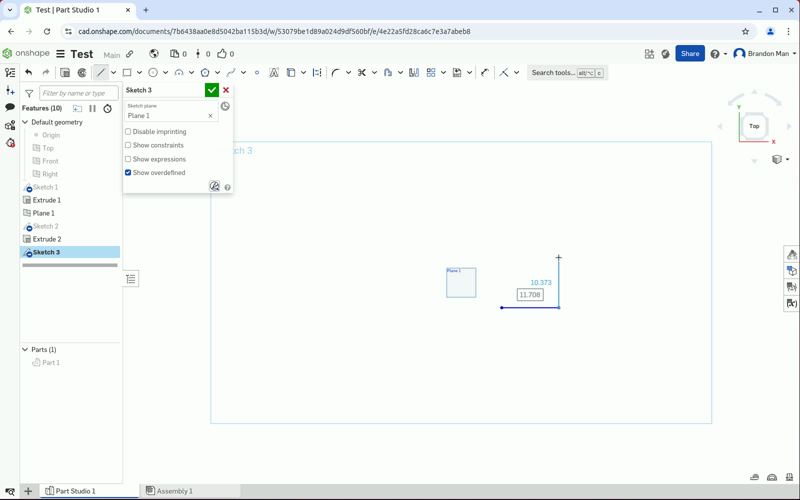
key_up(shift)
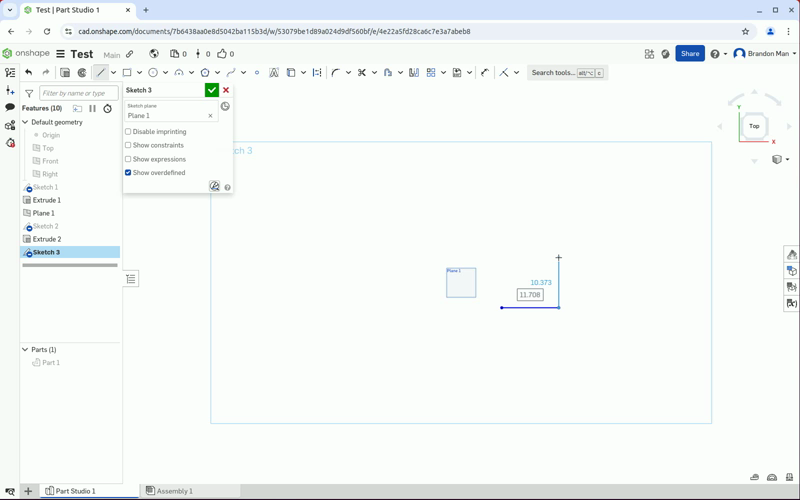
key_down(shift)
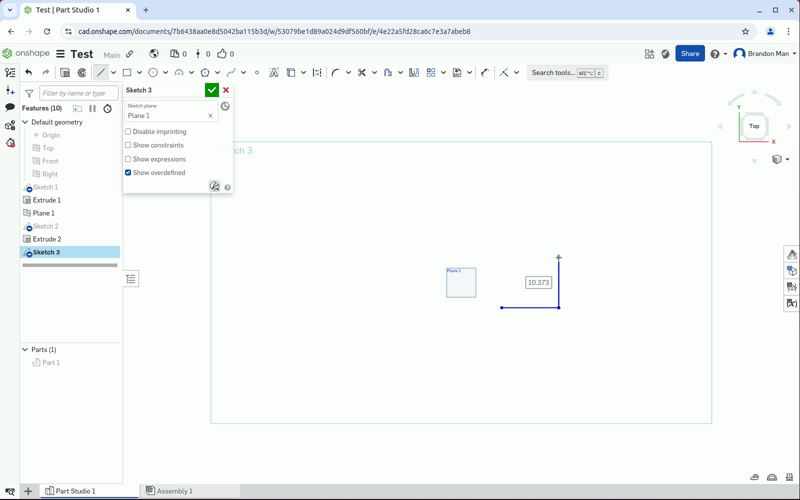
mouse_move(588, 257)
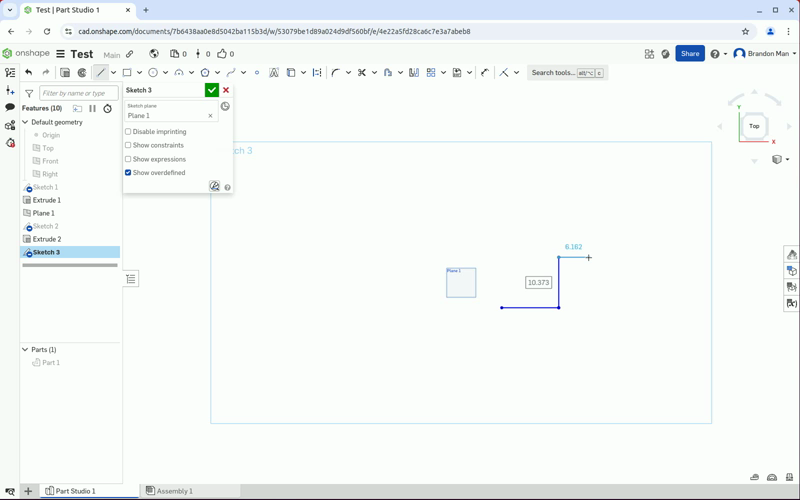
mouse_move(501, 257)
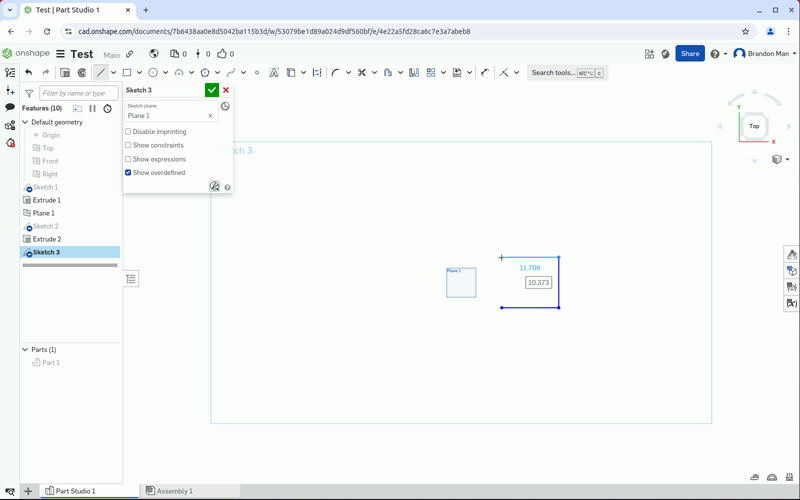
click(501, 257)
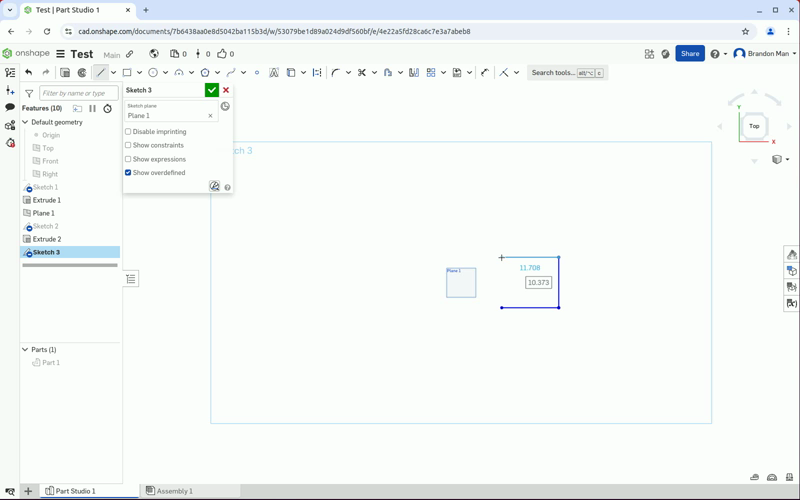
key_up(shift)
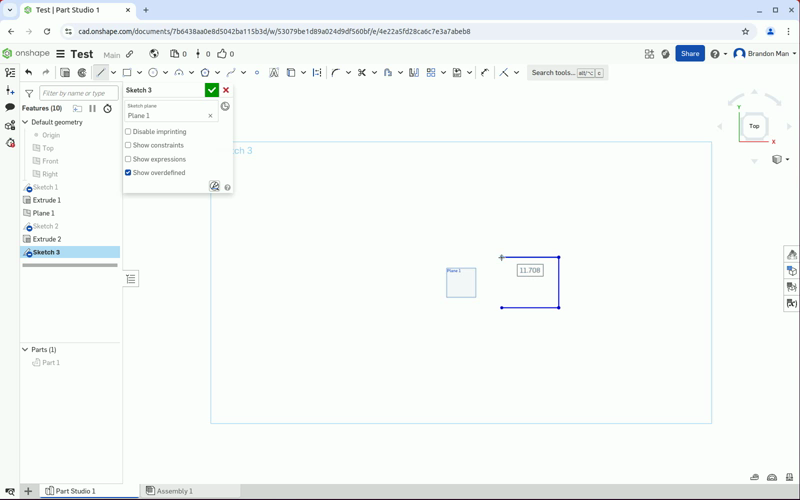
mouse_move(531, 257)
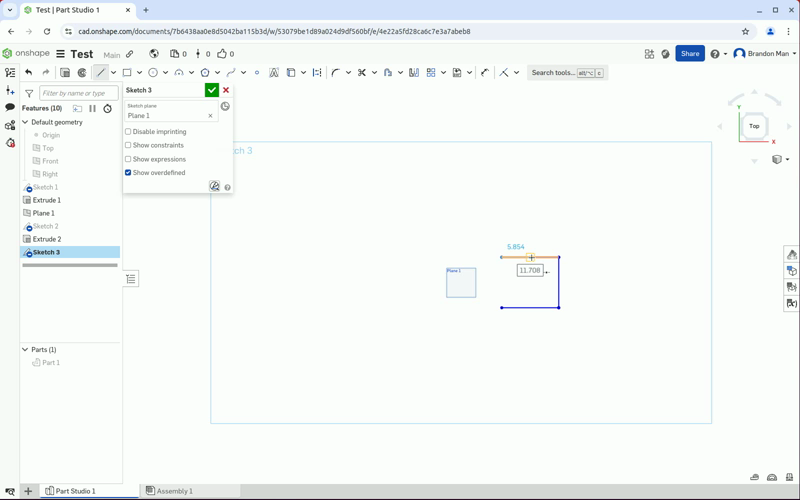
key_down(shift)
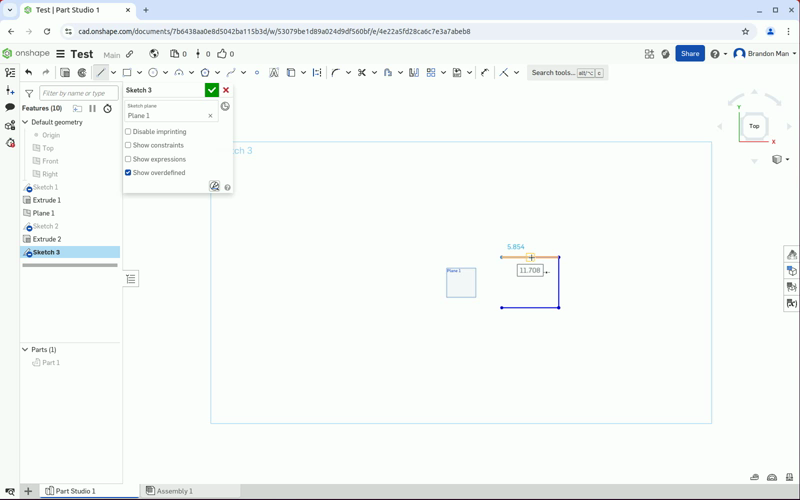
mouse_move(501, 307)
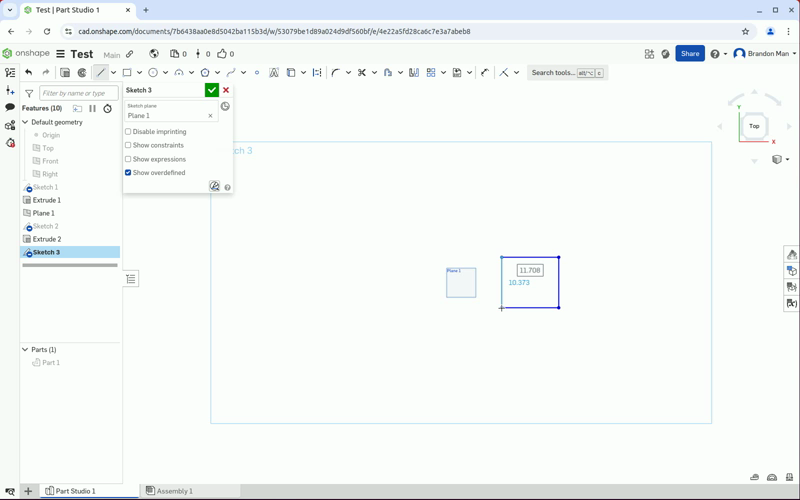
key_up(shift)
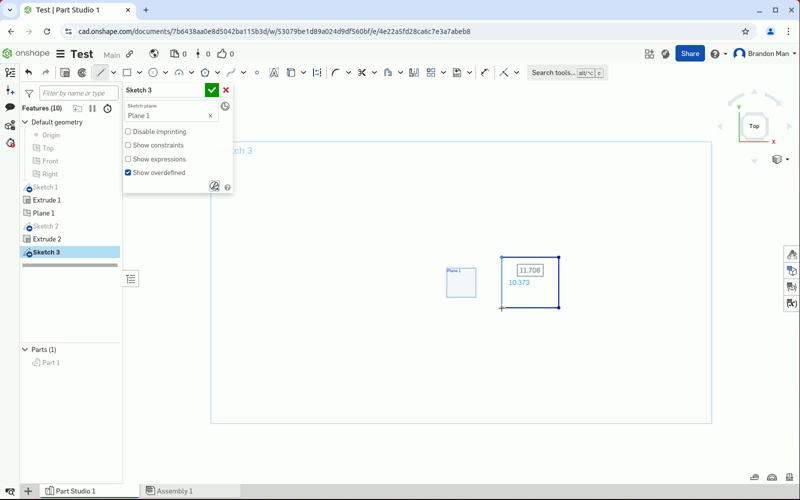
click(501, 307)
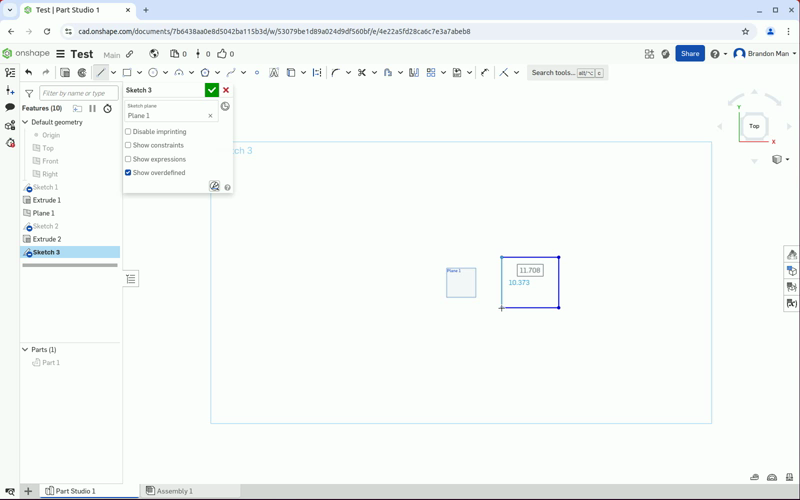
key(esc)
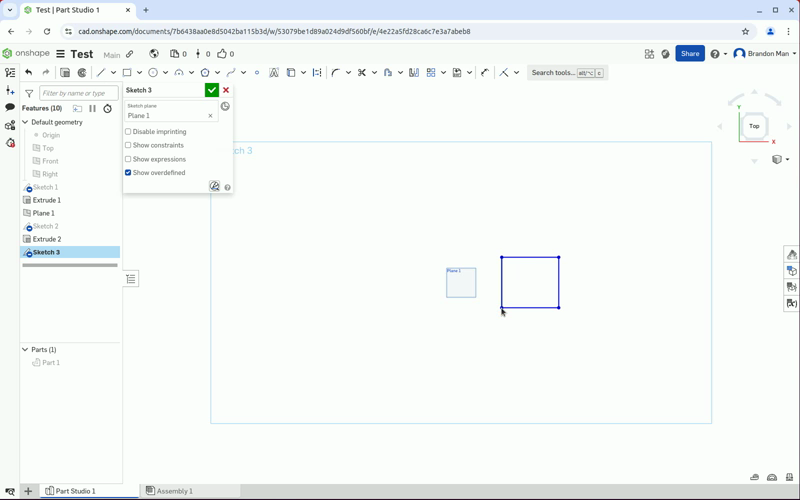
mouse_move(515, 288)
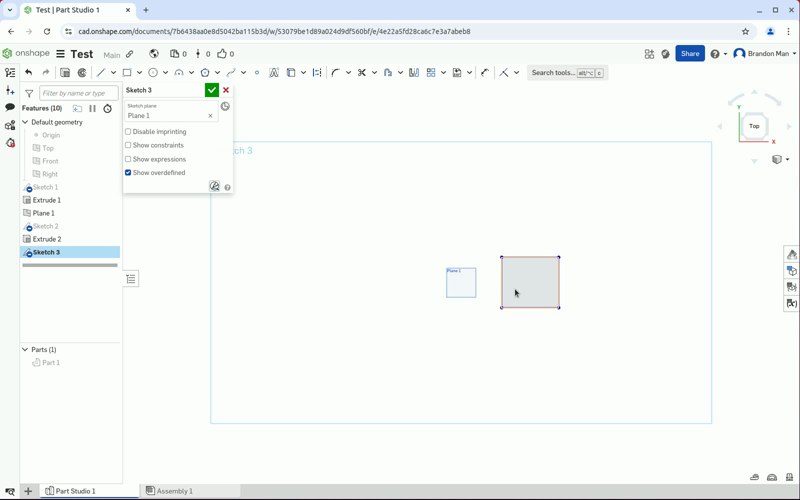
click(515, 288)
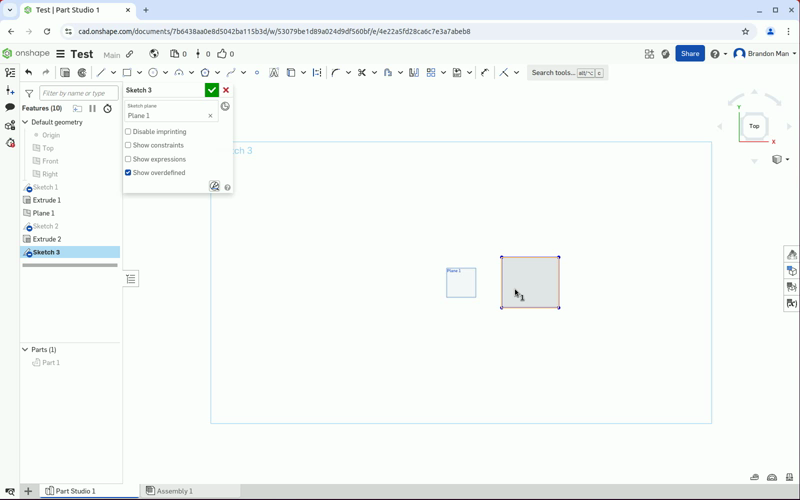
mouse_move(73, 352)
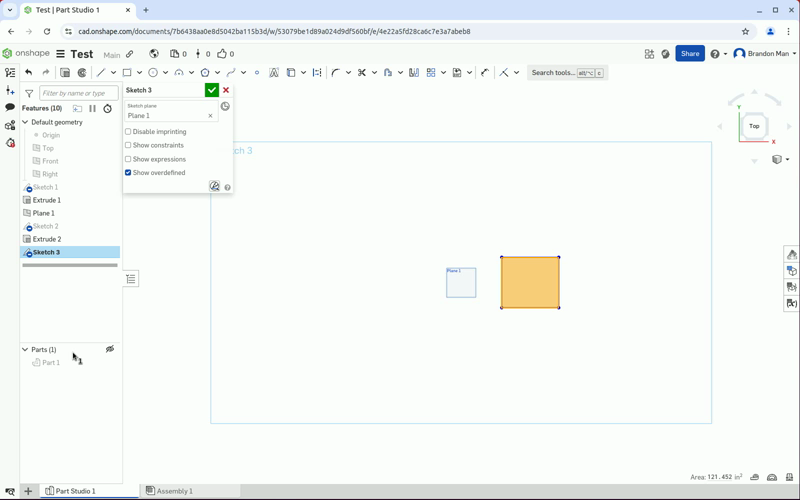
key(shift+y)
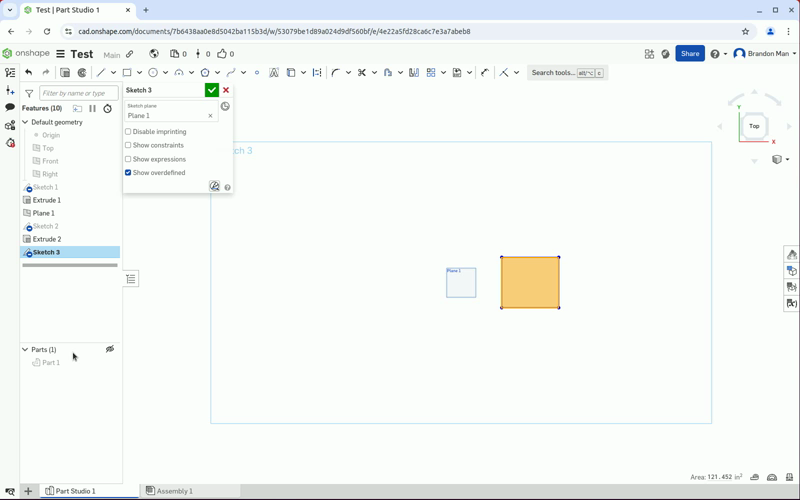
key(shift+e)
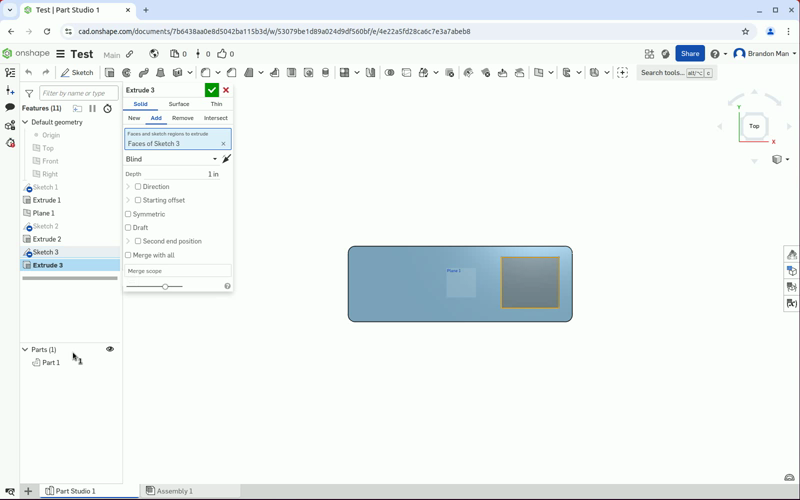
mouse_move(143, 106)
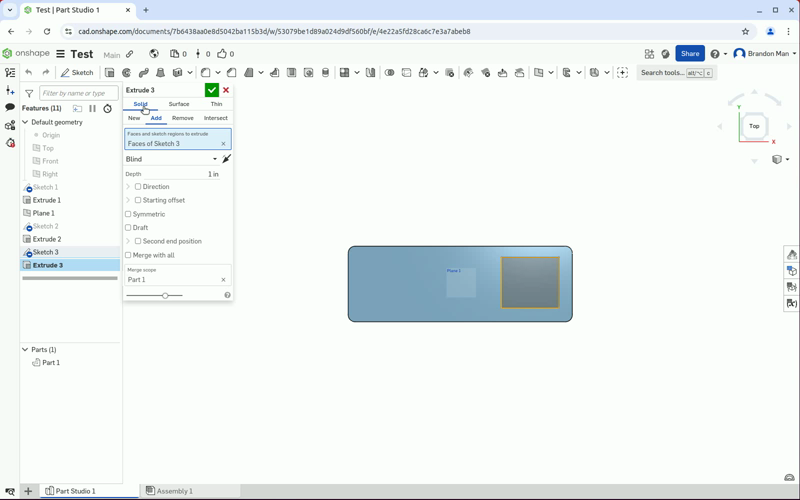
click(143, 106)
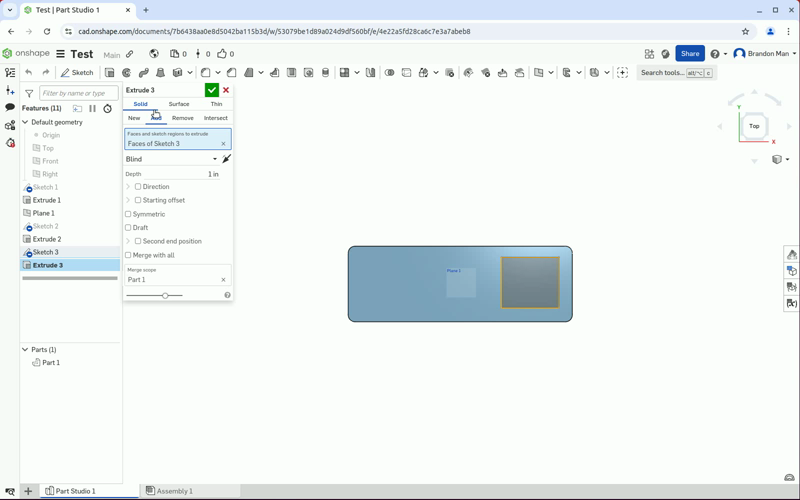
mouse_move(186, 120)
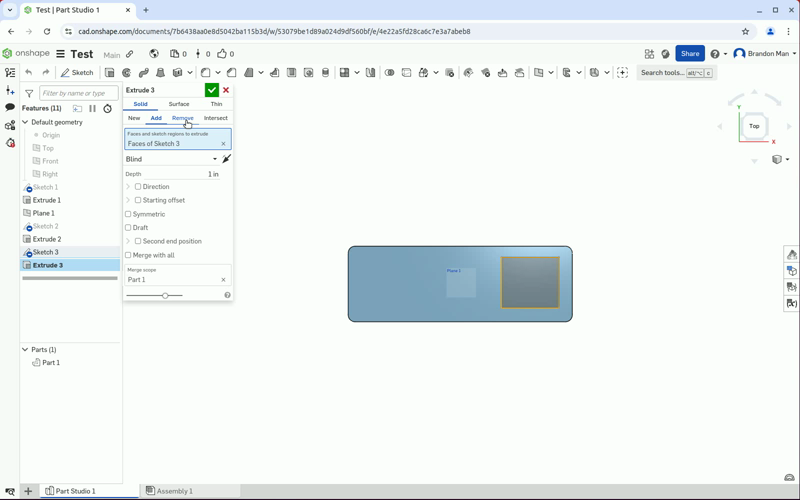
click(186, 120)
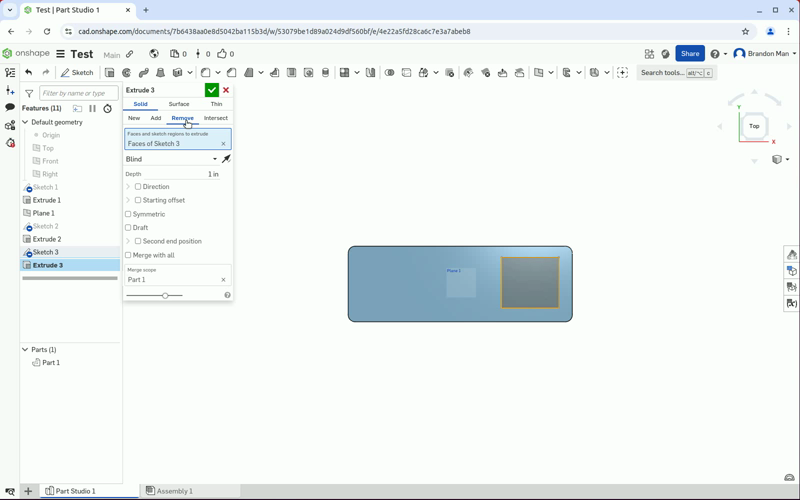
key(tab, 4)
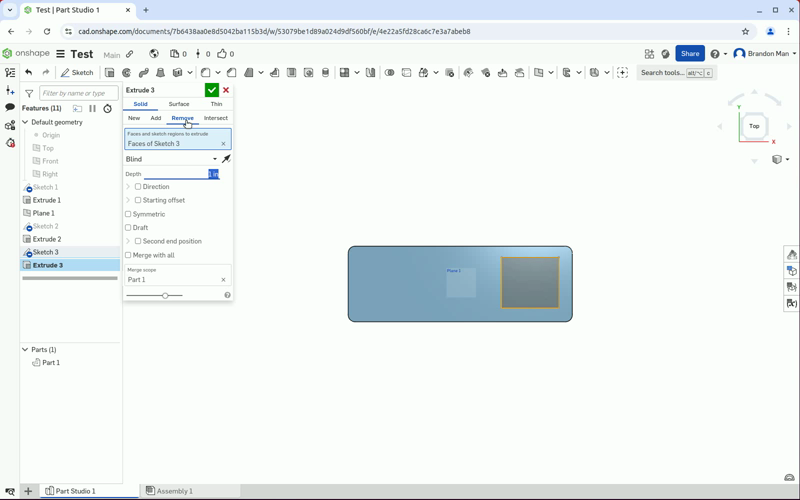
text(1.204)
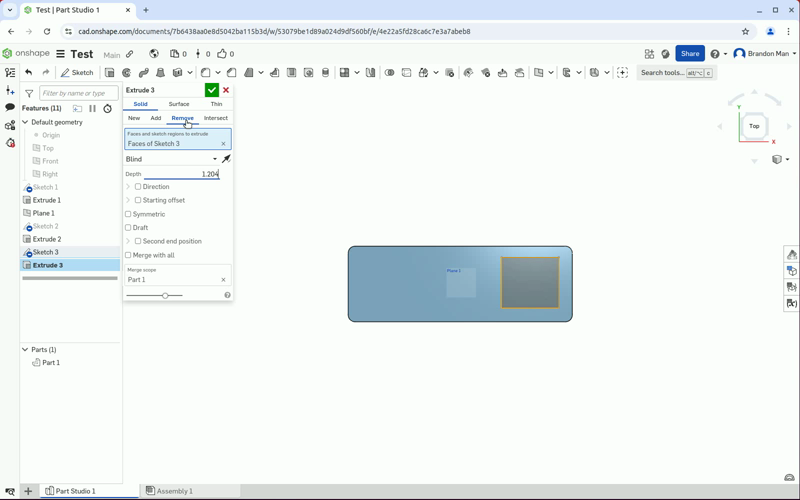
key(tab, 6)
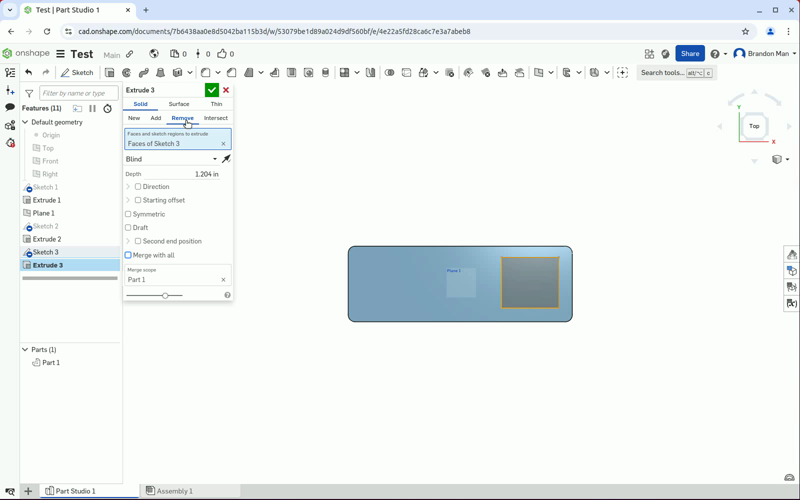
key(space)
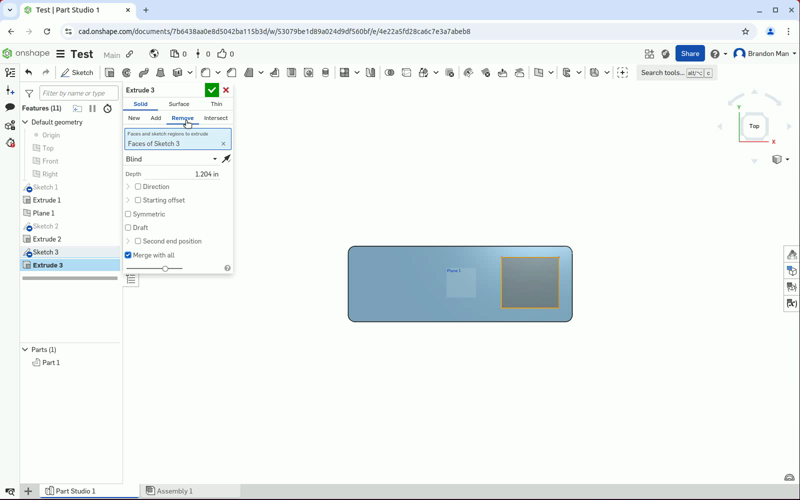
key(enter)
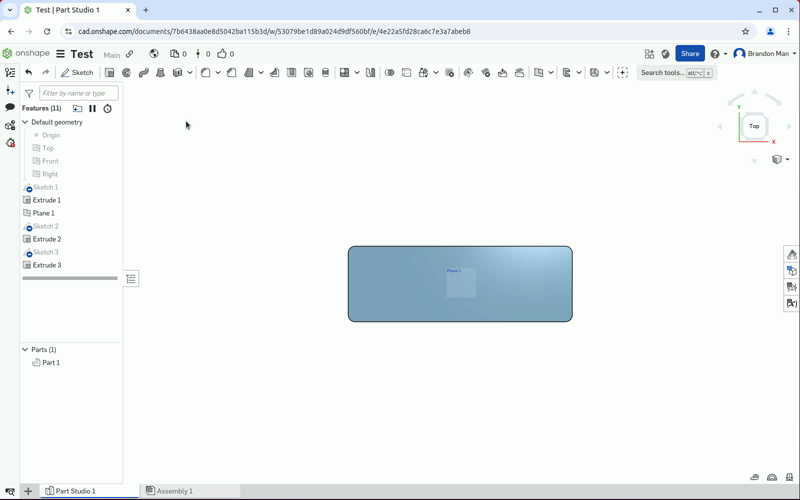
key(shift+h)
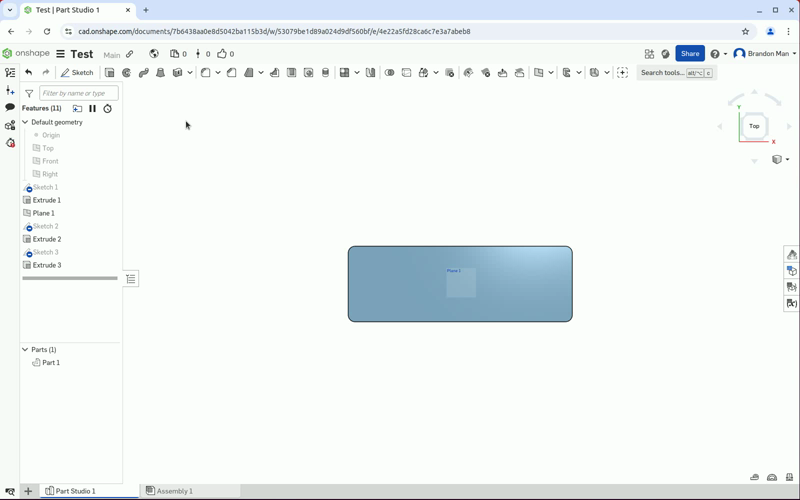
key(shift+h)
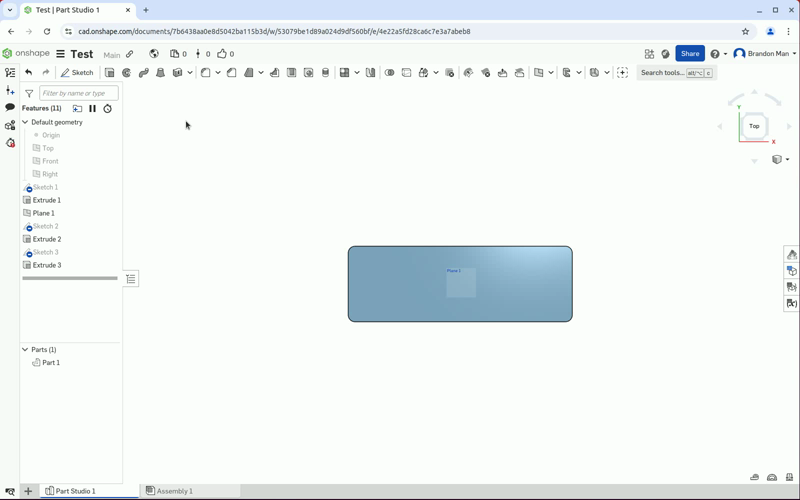
mouse_move(73, 189)
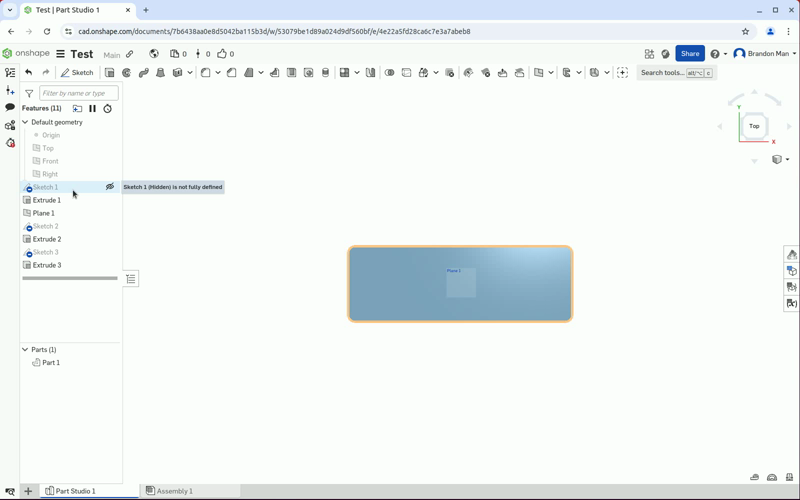
click(73, 189)
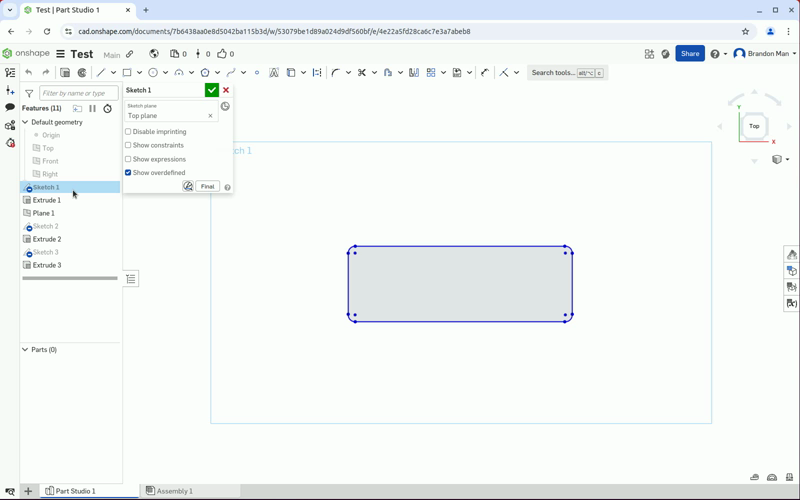
mouse_move(229, 92)
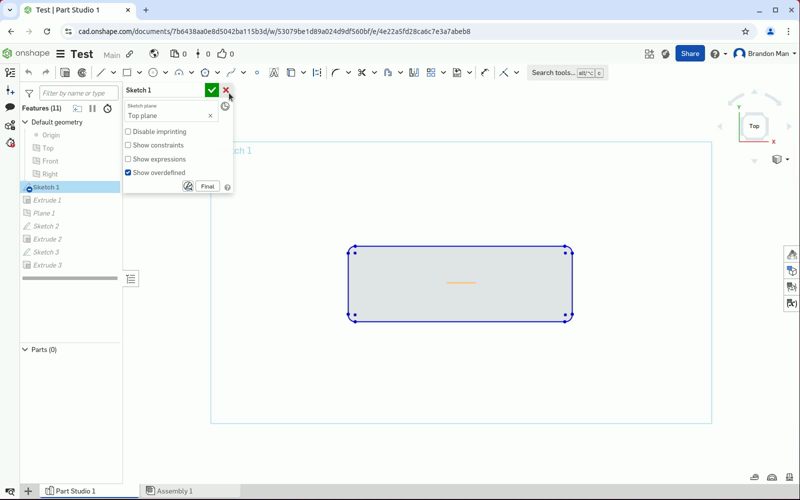
click(229, 92)
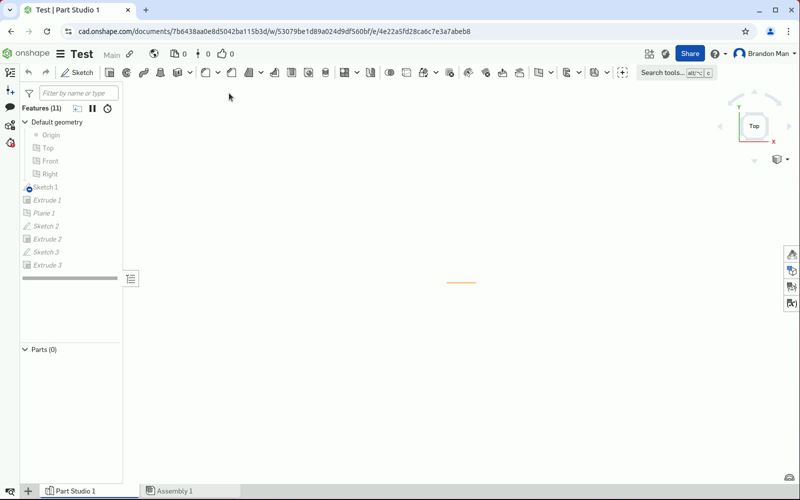
key(shift+s)
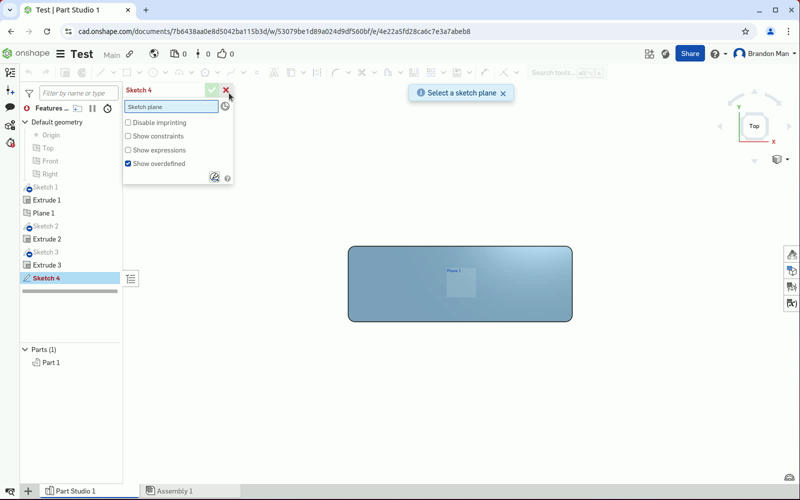
mouse_move(73, 215)
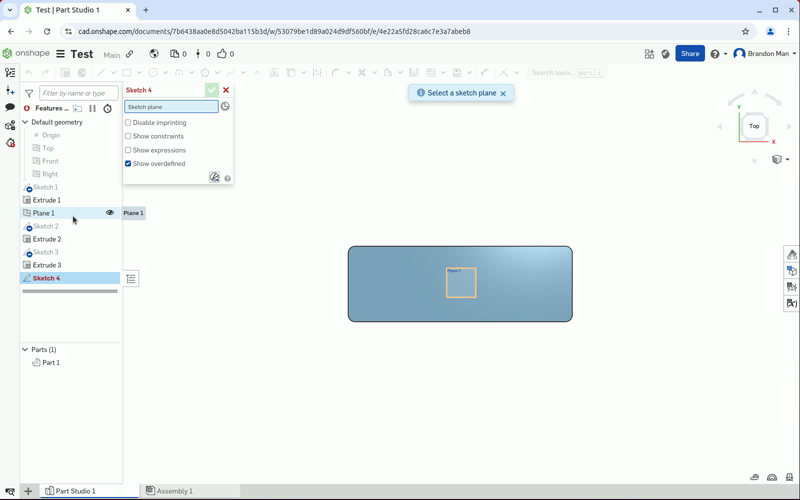
click(73, 215)
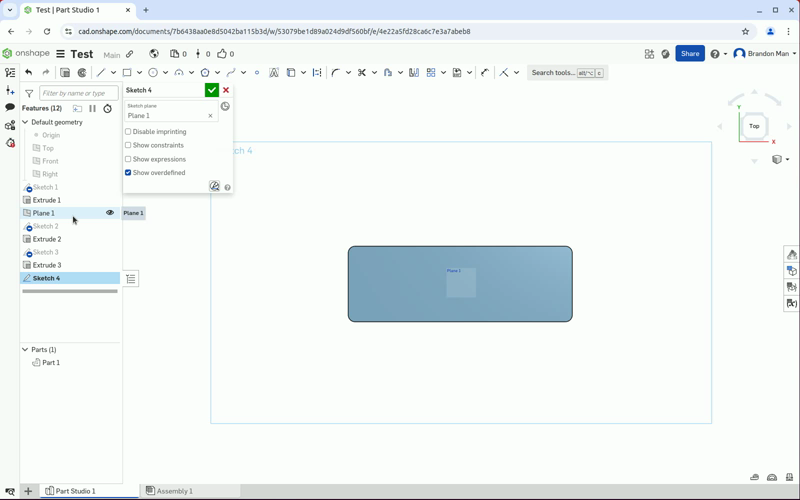
mouse_move(73, 352)
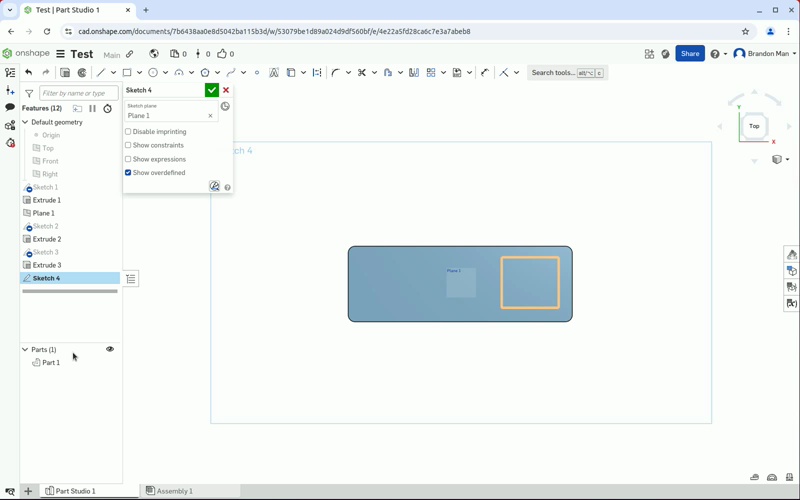
key(y)
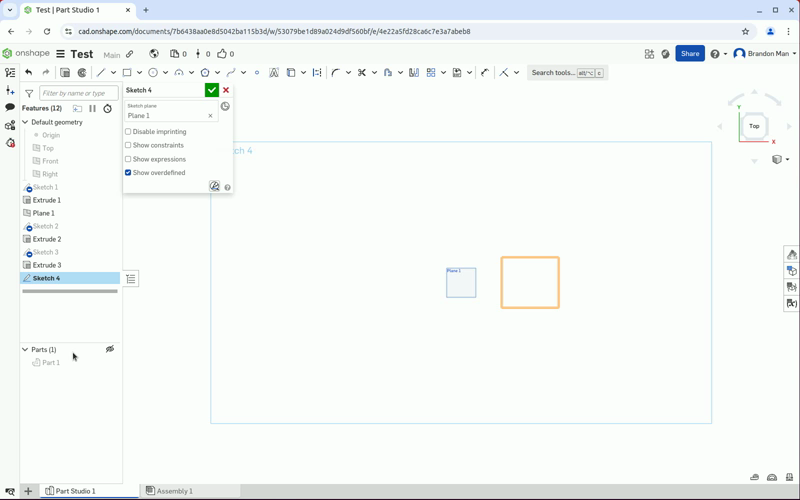
key(l)
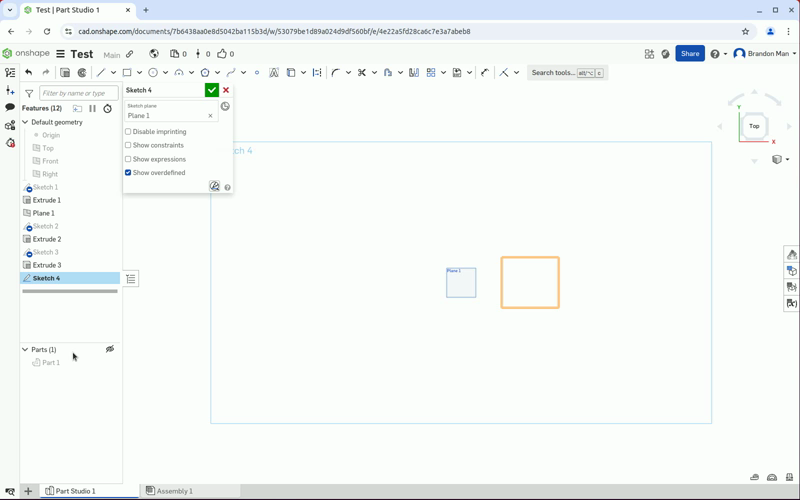
key_down(shift)
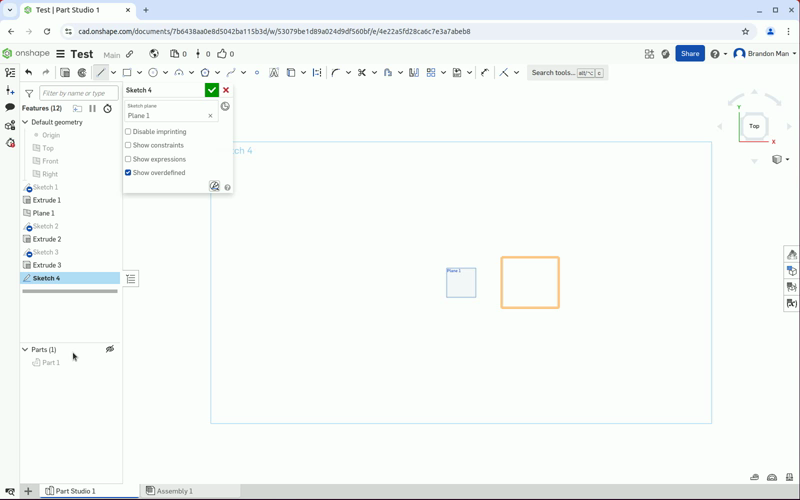
mouse_move(363, 307)
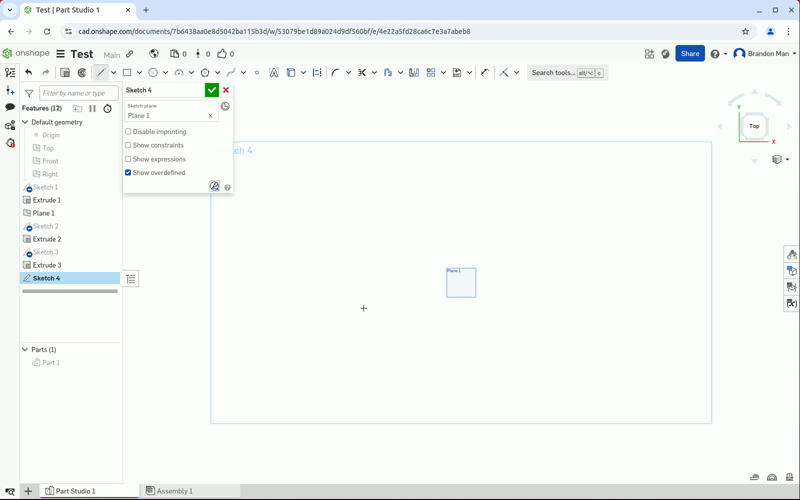
click(363, 307)
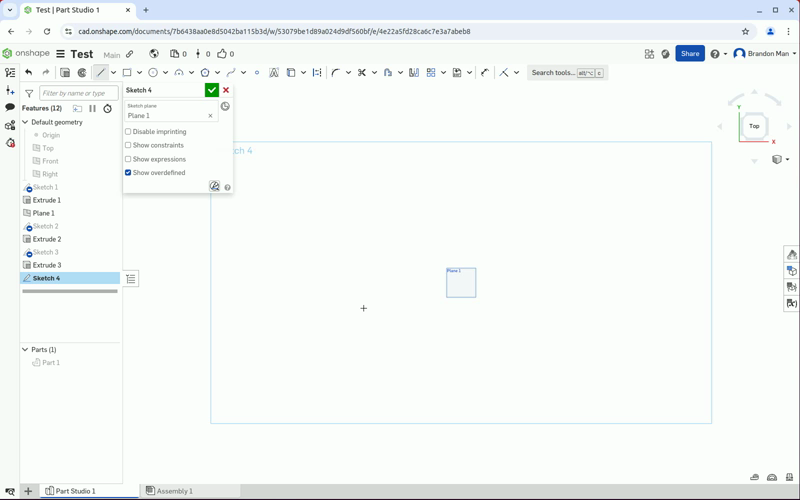
key_up(shift)
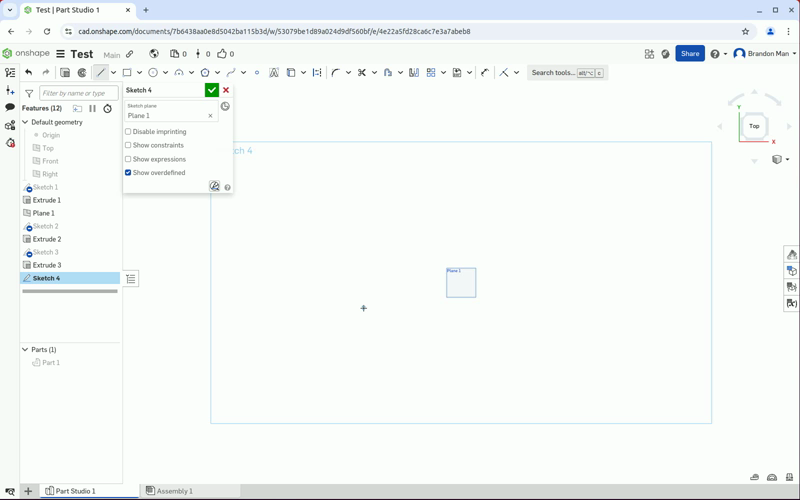
key_down(shift)
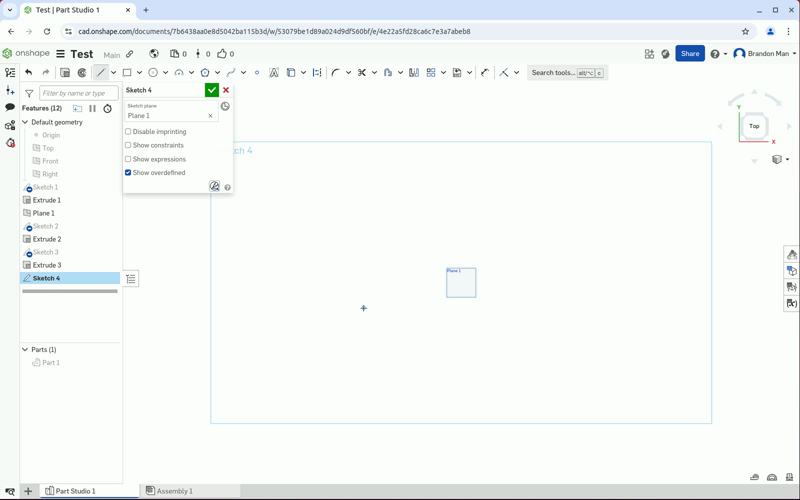
mouse_move(393, 307)
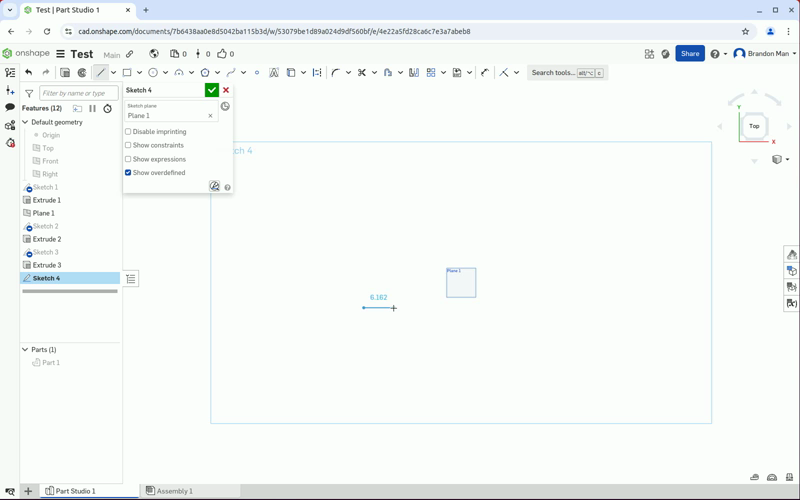
mouse_move(420, 307)
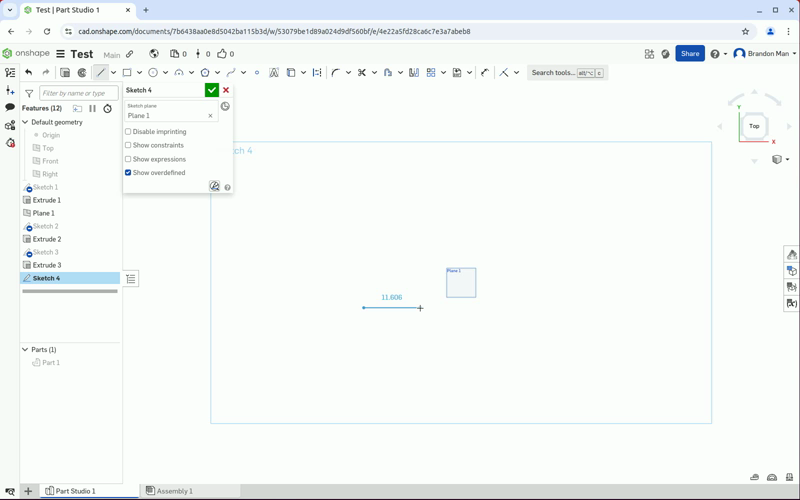
click(420, 307)
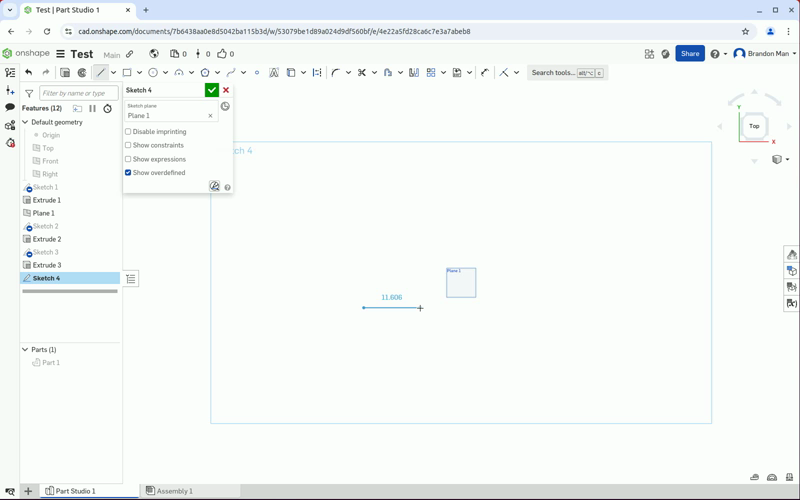
key_up(shift)
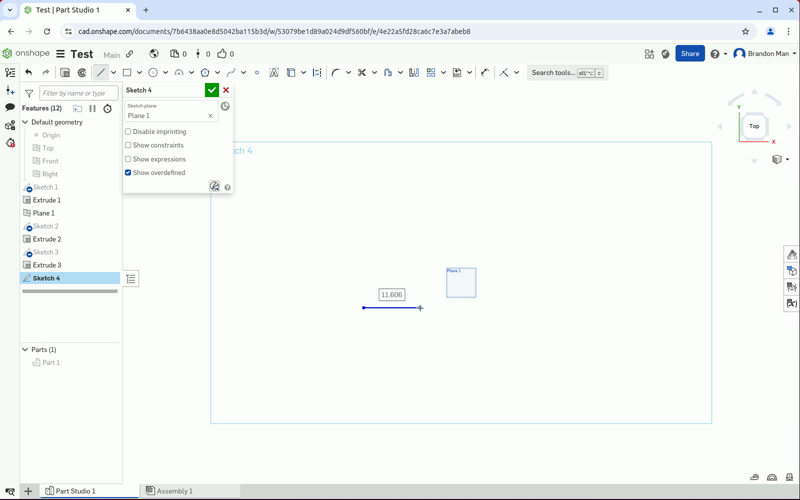
key_down(shift)
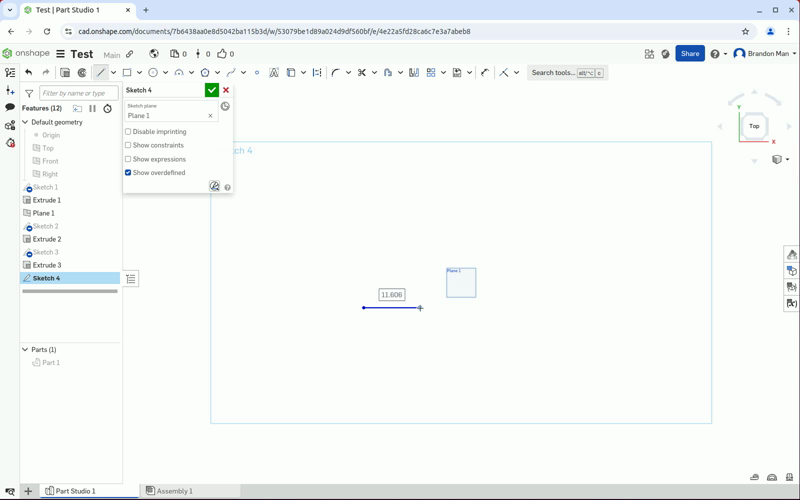
mouse_move(450, 307)
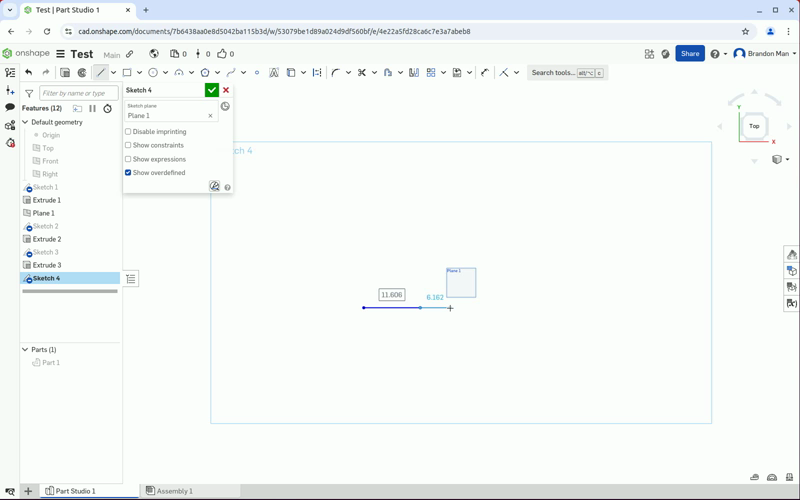
mouse_move(420, 257)
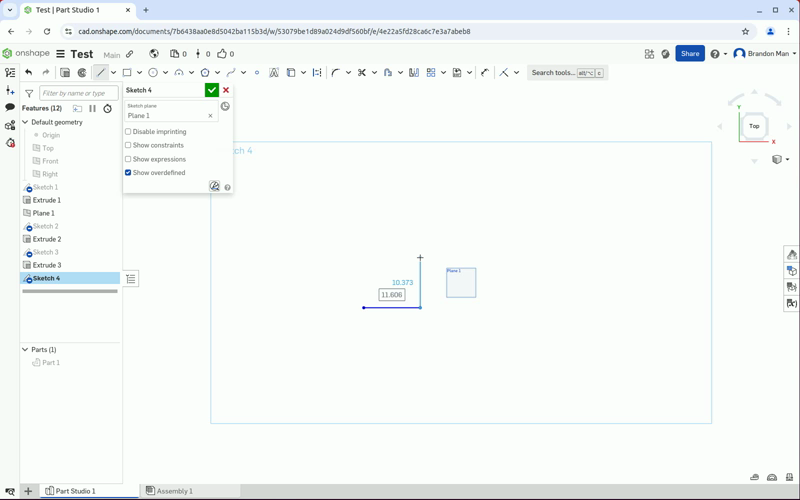
click(420, 257)
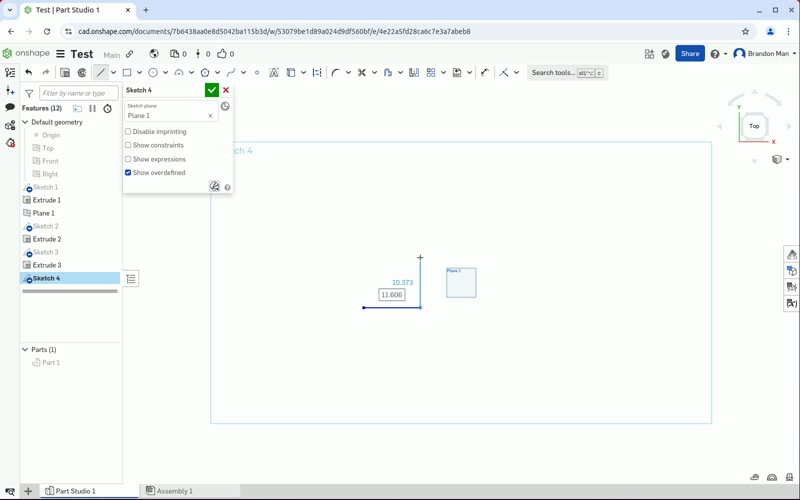
key_up(shift)
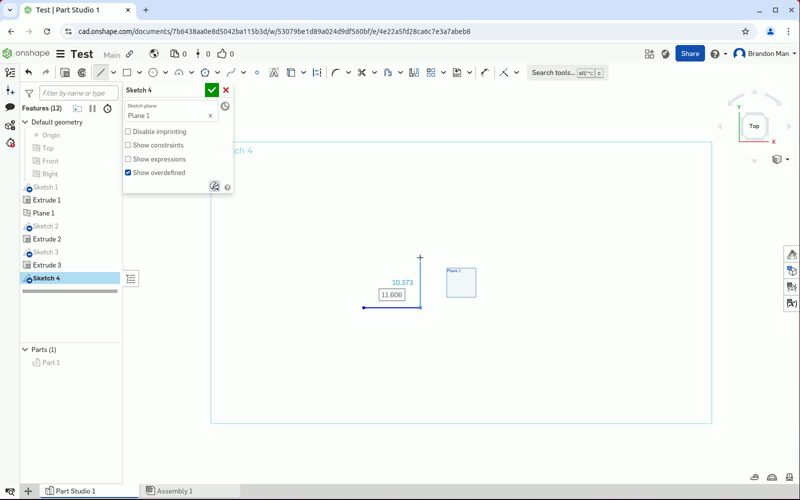
key_down(shift)
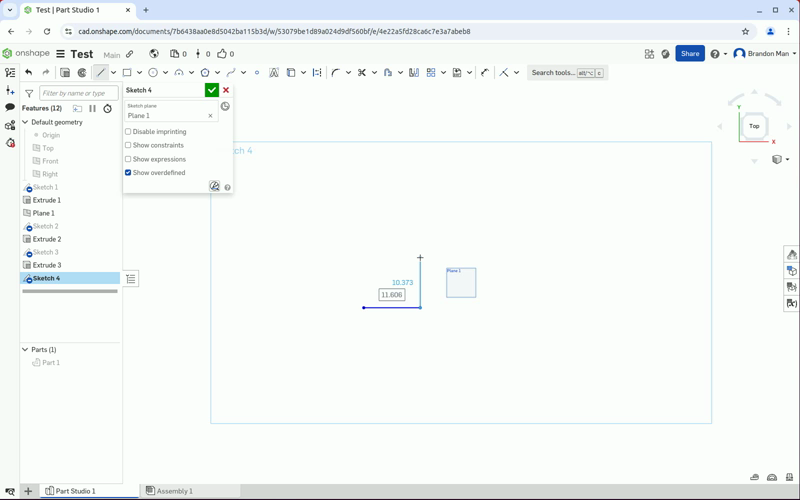
mouse_move(450, 257)
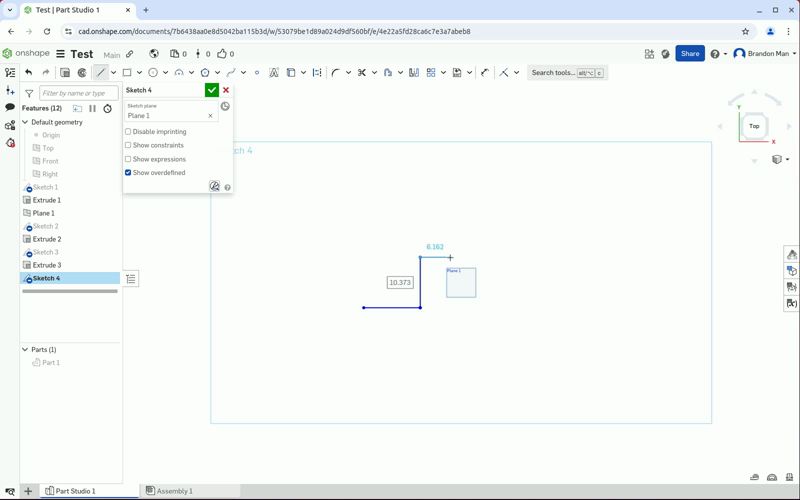
mouse_move(363, 257)
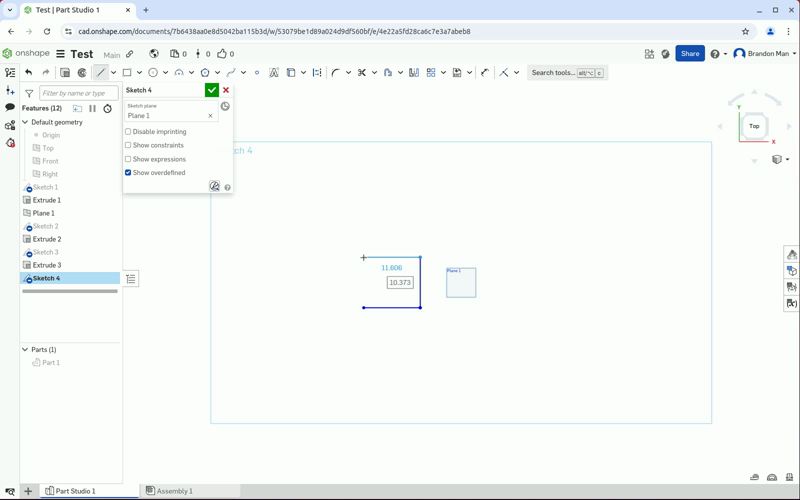
click(363, 257)
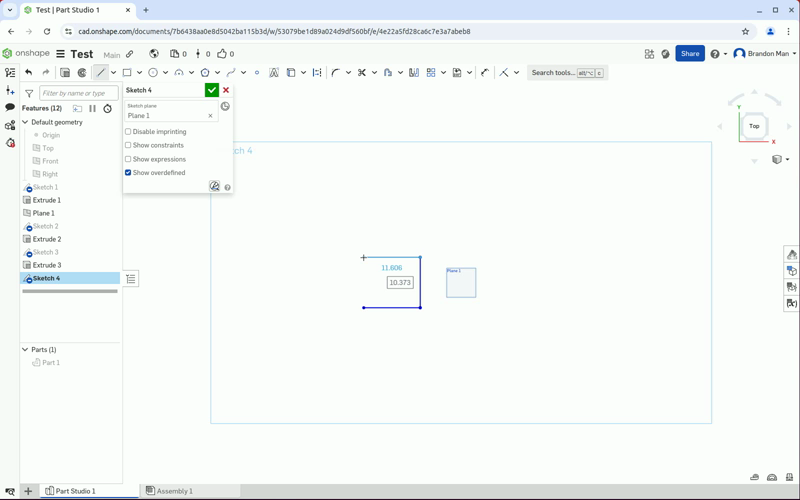
key_up(shift)
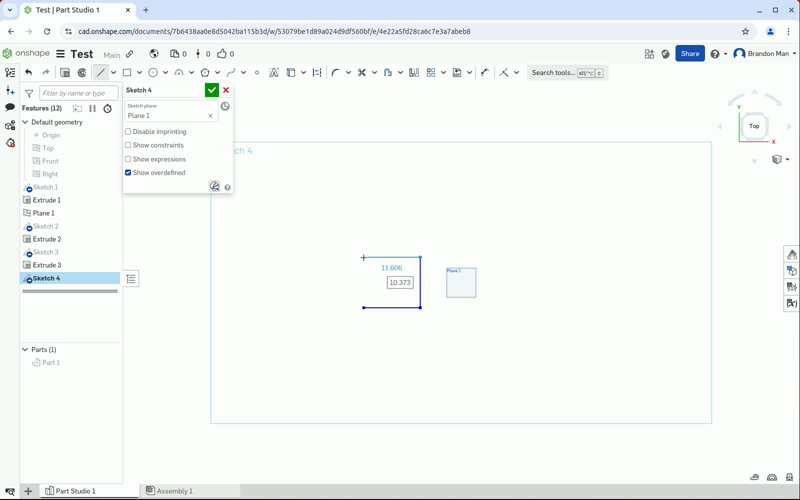
mouse_move(393, 257)
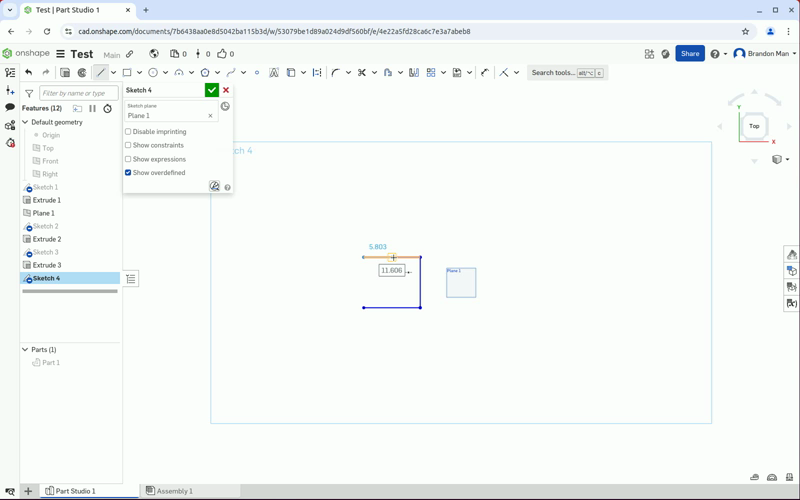
key_down(shift)
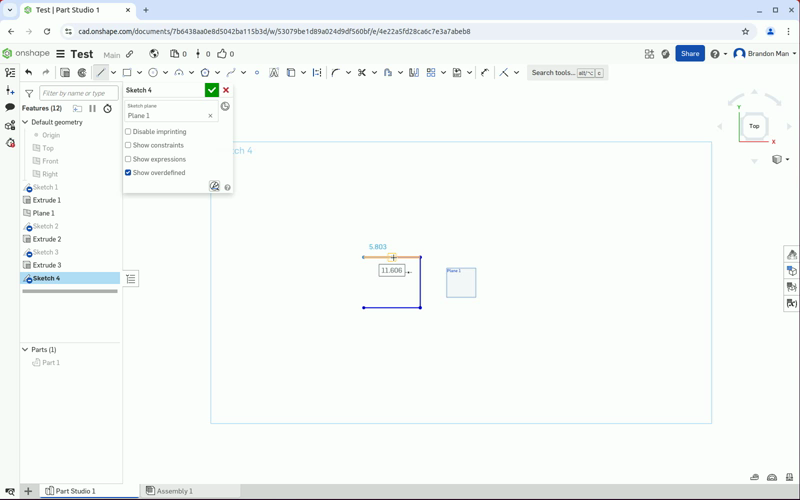
mouse_move(363, 307)
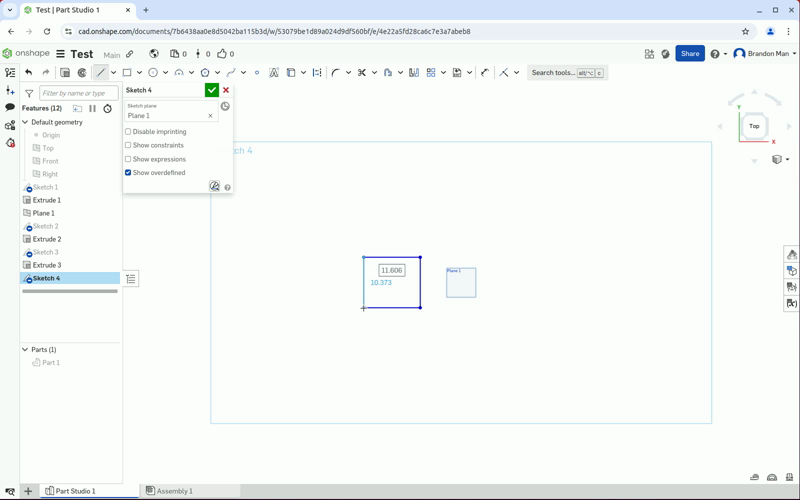
key_up(shift)
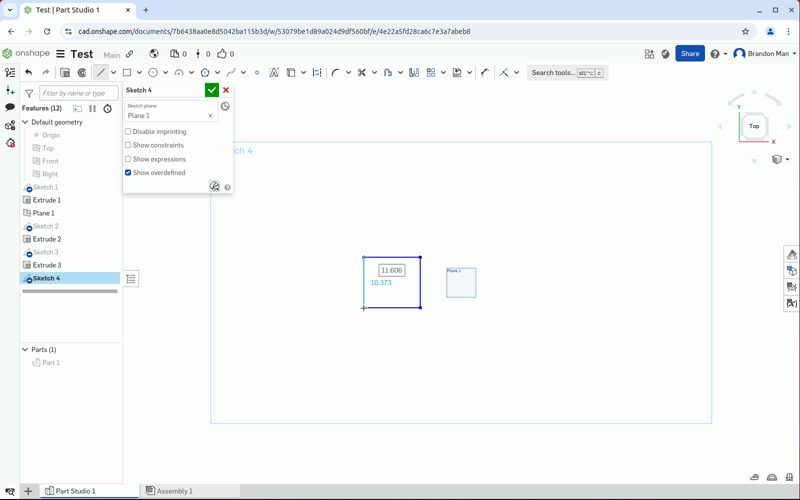
click(363, 307)
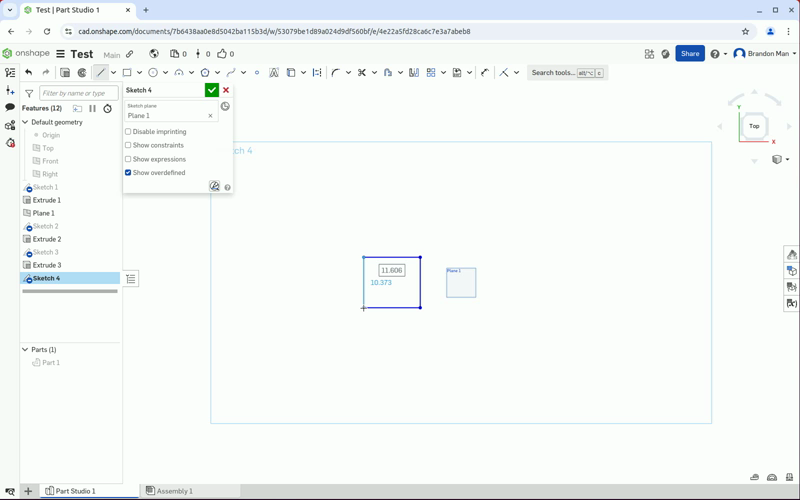
key(esc)
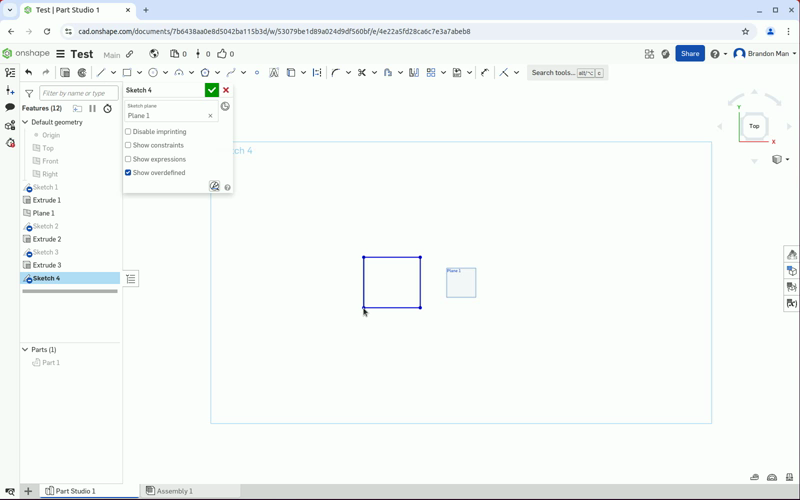
mouse_move(378, 279)
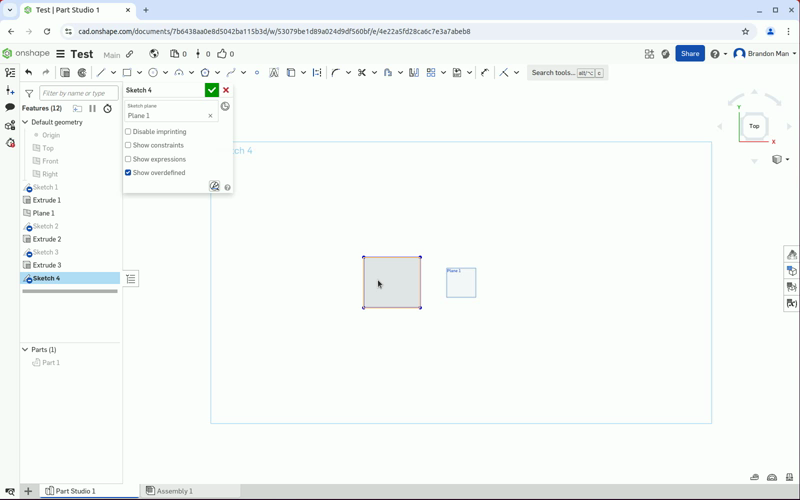
click(378, 279)
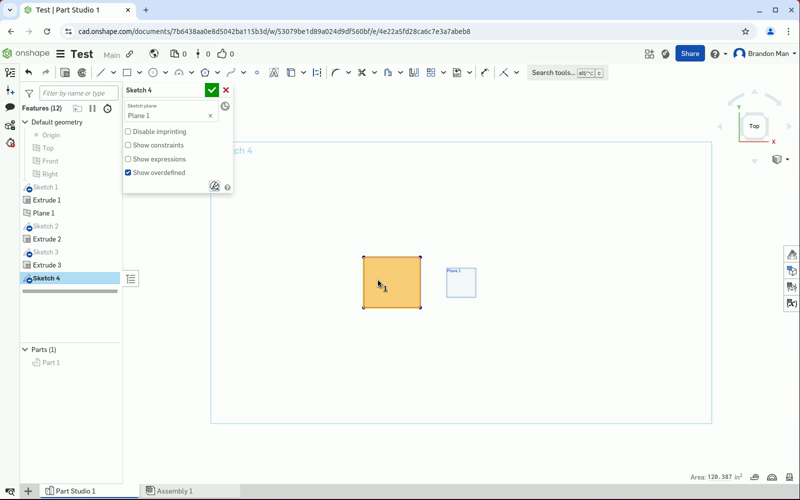
mouse_move(73, 352)
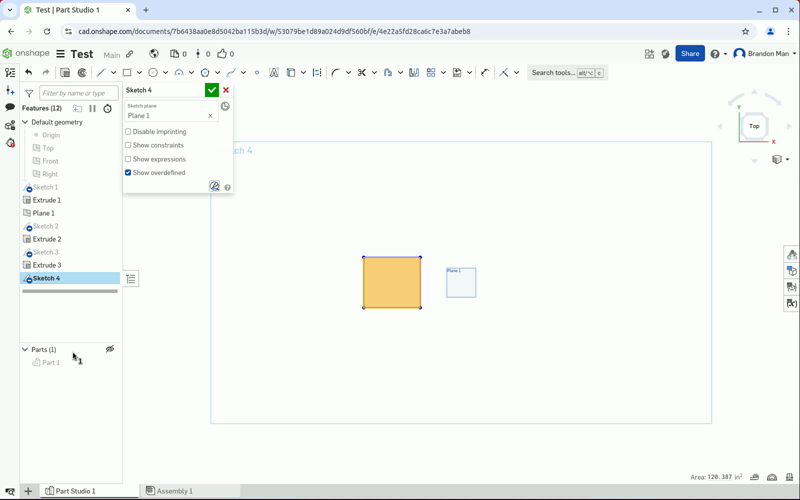
key(shift+y)
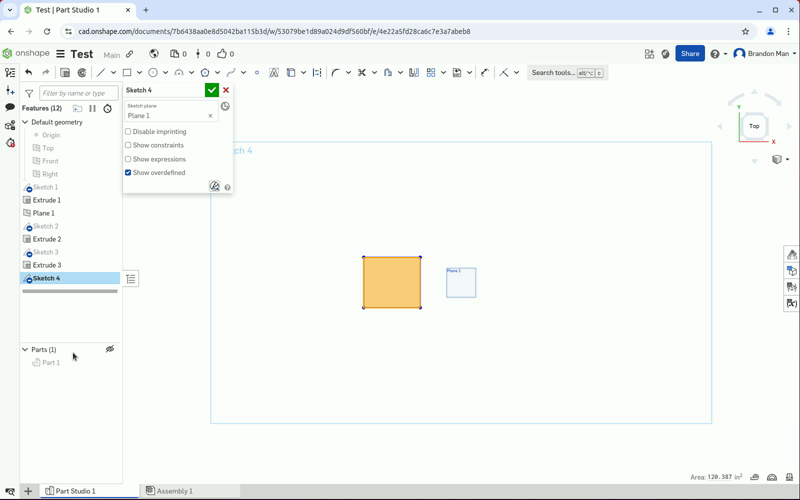
key(shift+e)
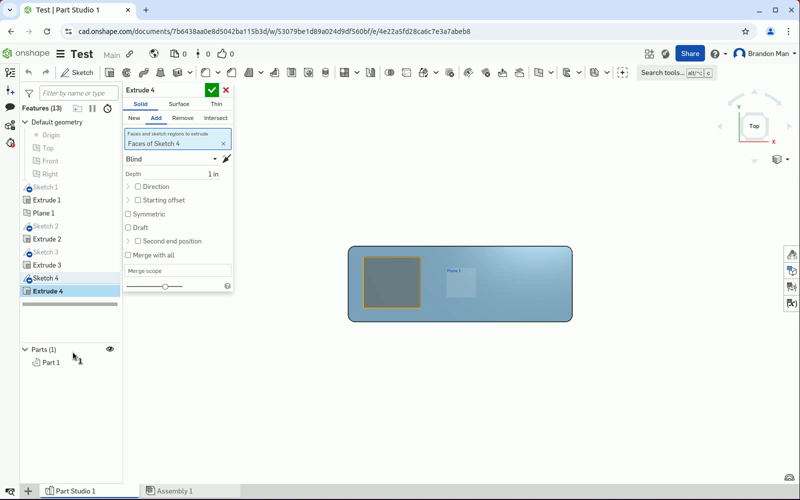
mouse_move(143, 106)
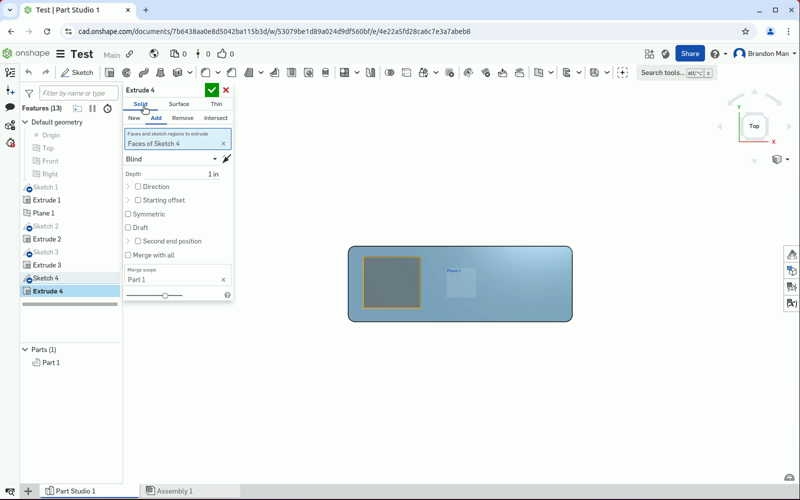
click(143, 106)
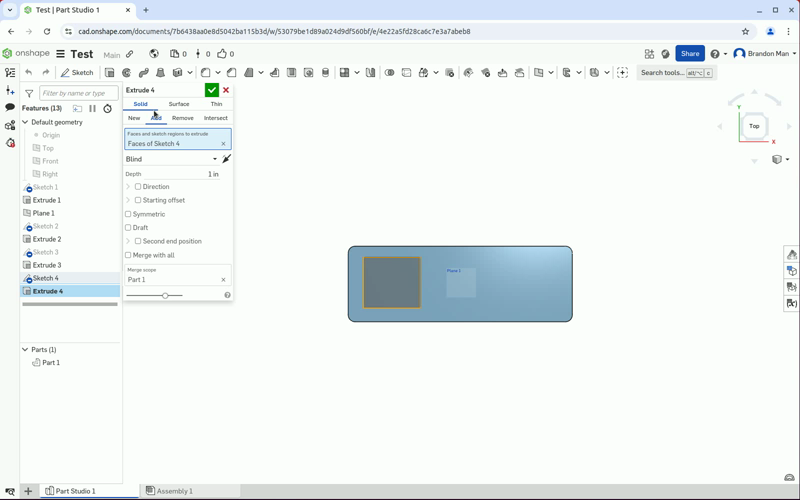
mouse_move(186, 120)
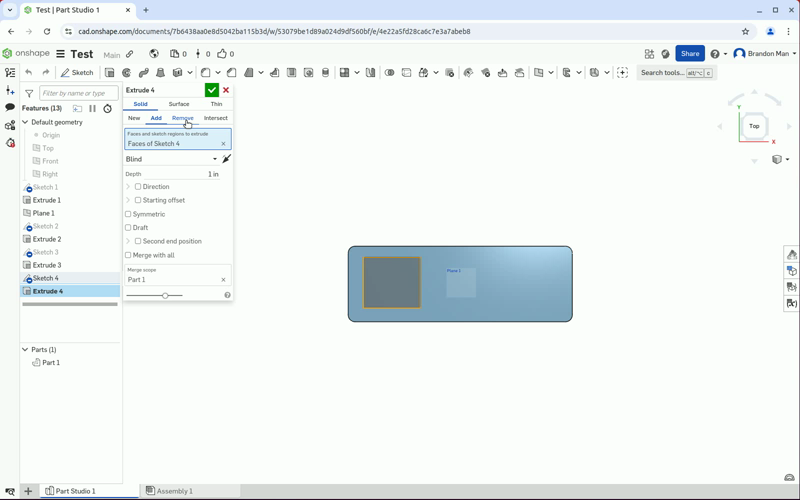
click(186, 120)
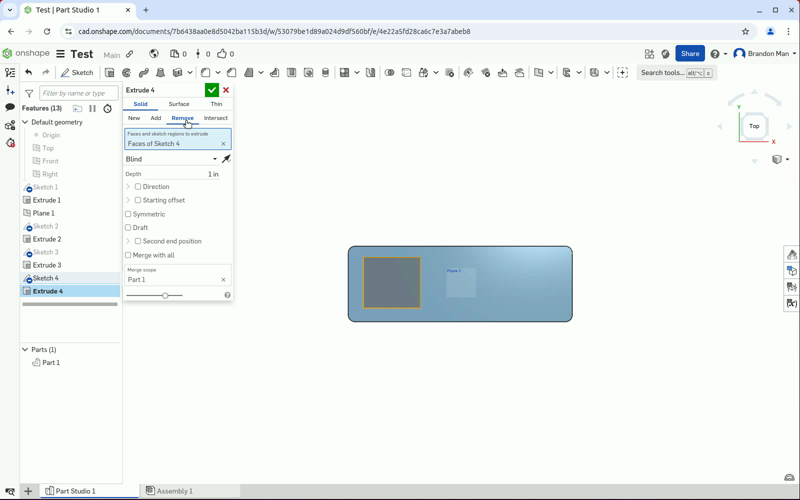
key(tab, 4)
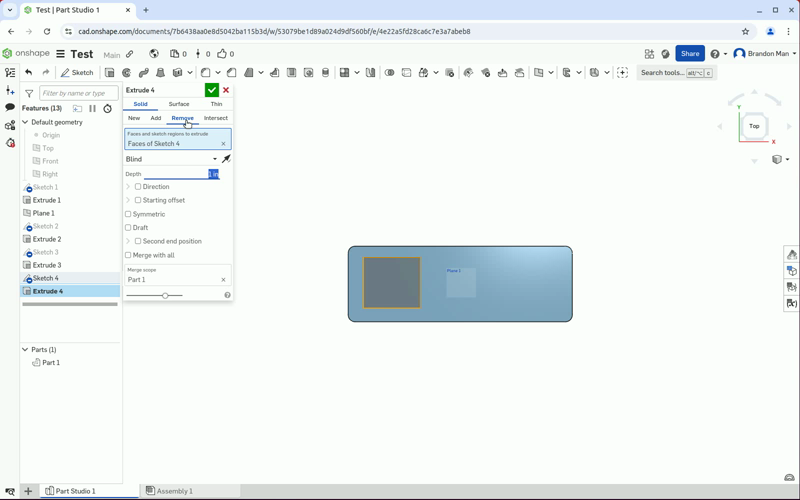
text(1.204)
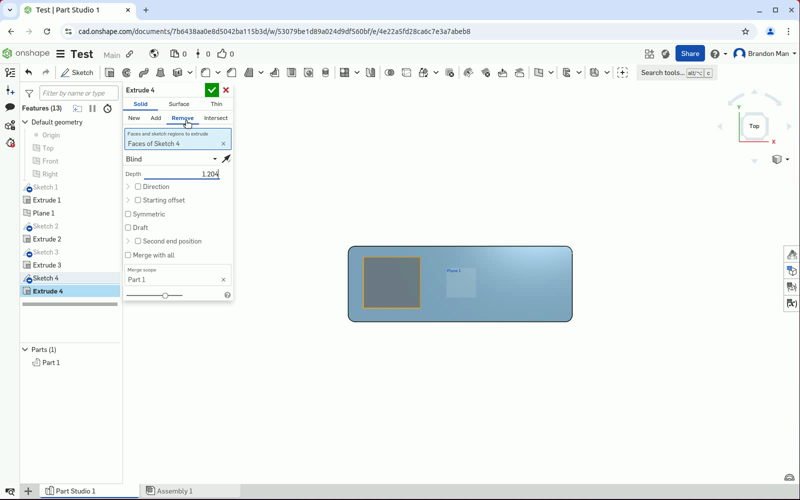
key(tab, 6)
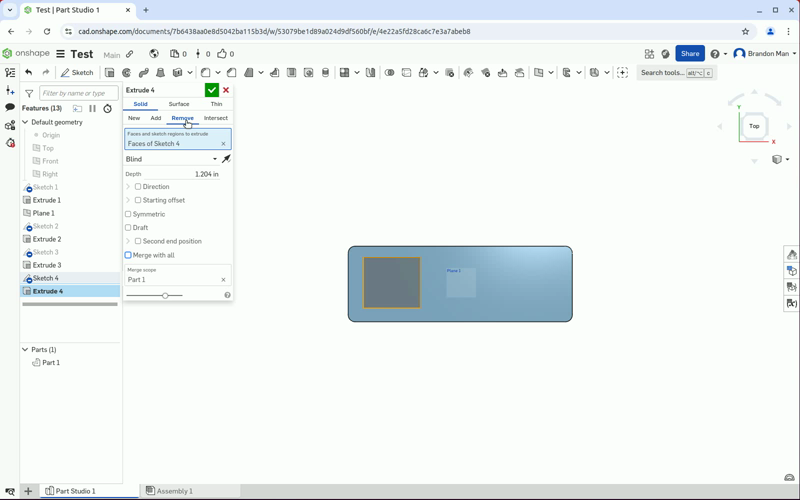
key(space)
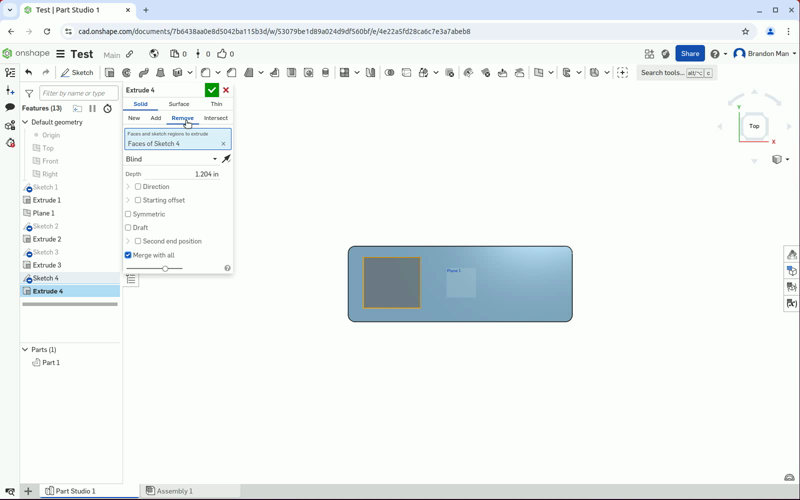
key(enter)
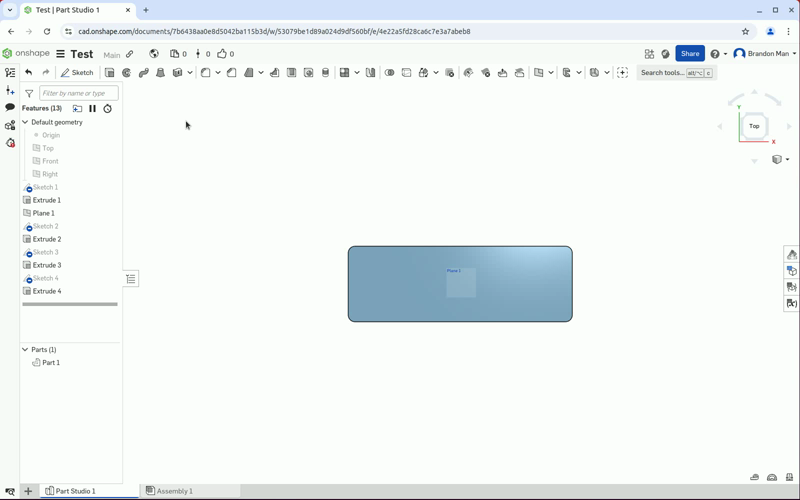
key(shift+h)
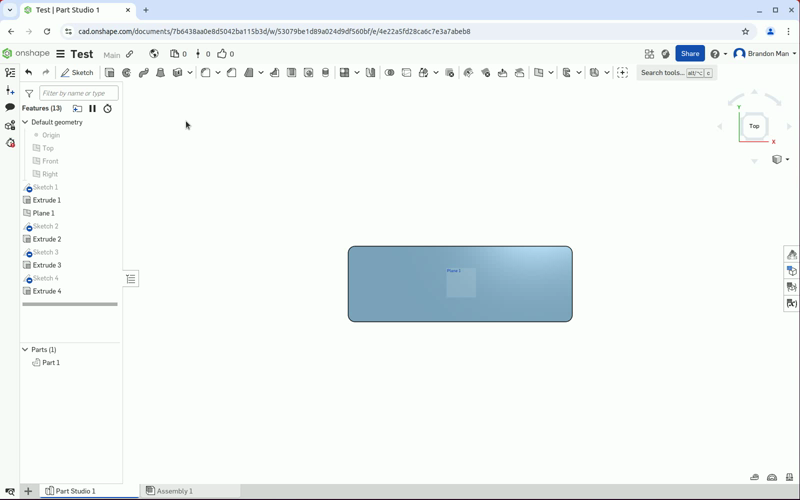
key(shift+h)
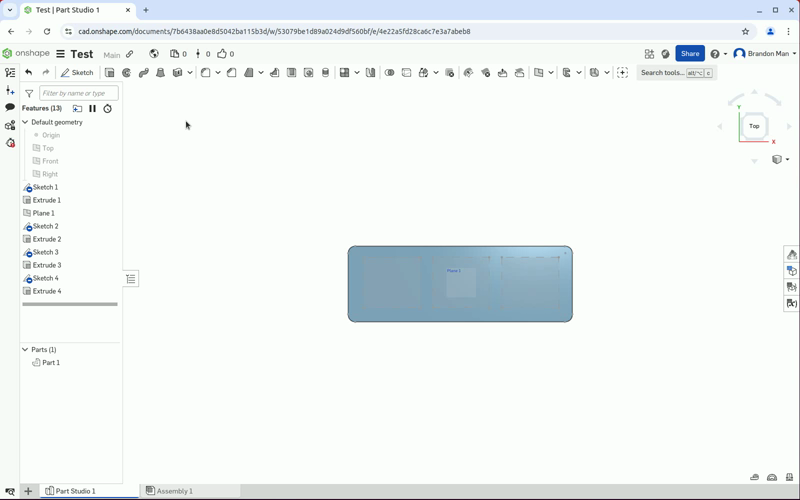
key(shift+7)
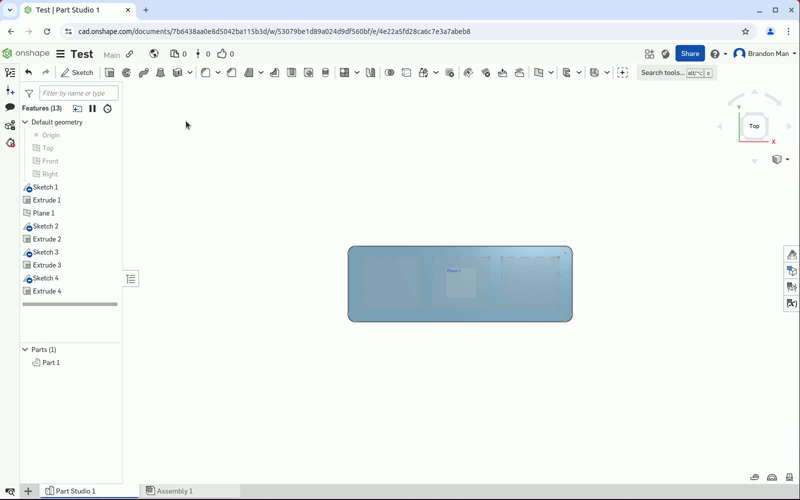
key(up, 3)
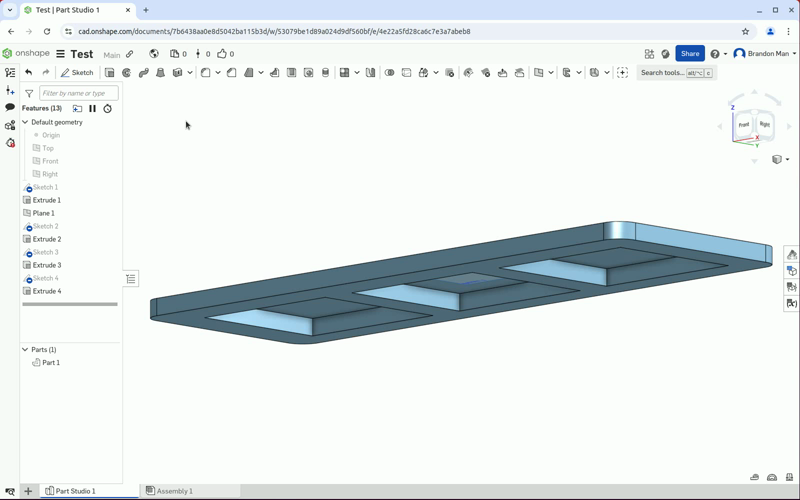
key(left, 3)
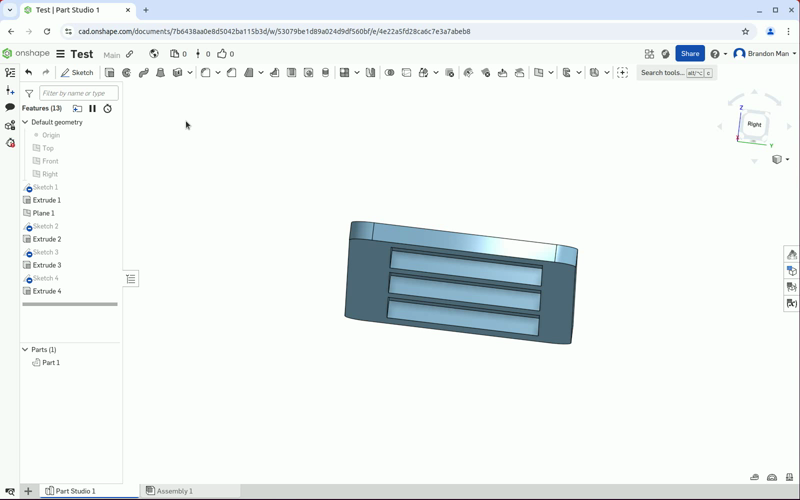
key(right, 3)
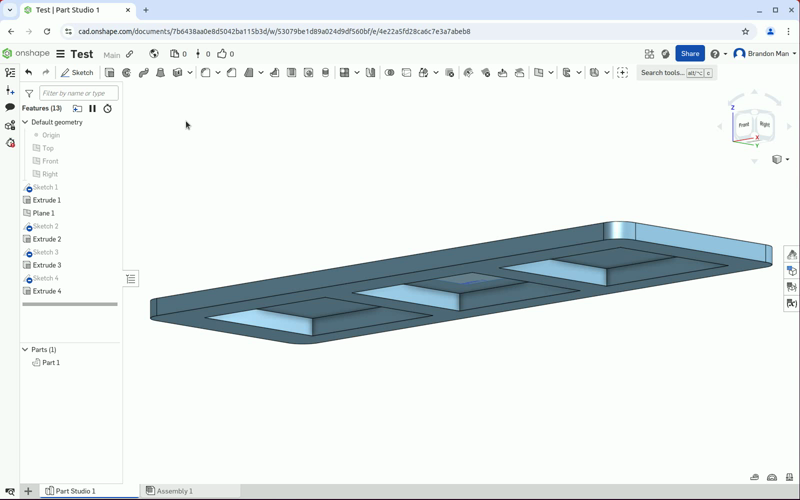
key(down, 3)
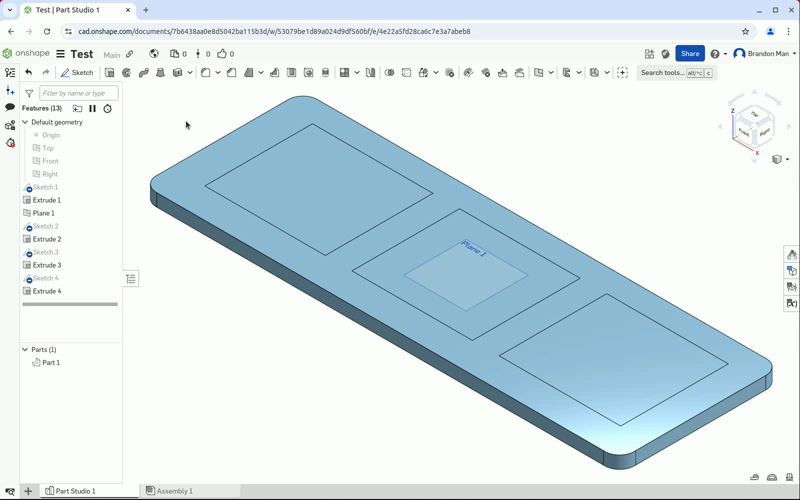
mouse_move(73, 189)
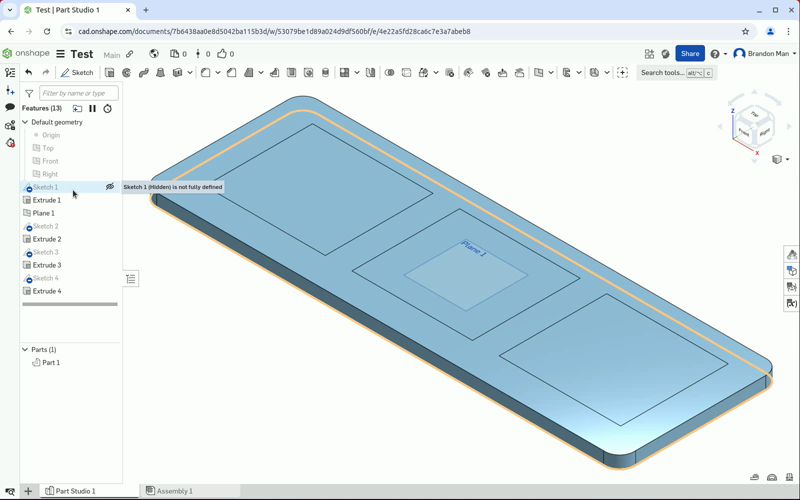
click(73, 189)